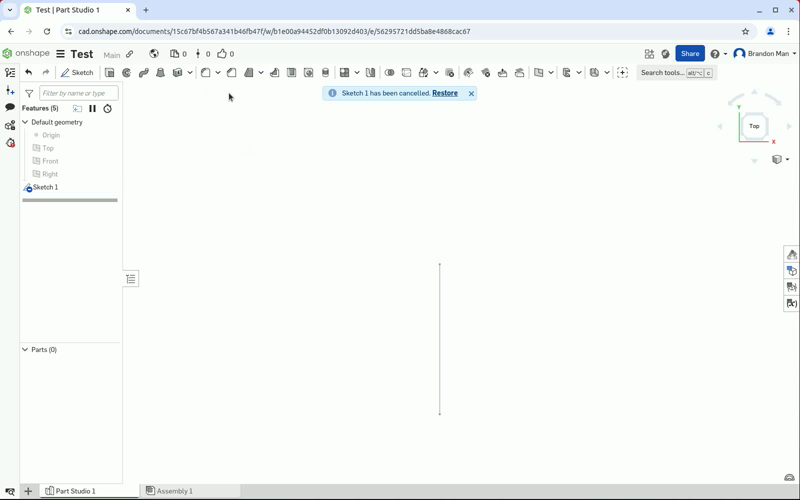
key(shift+h)
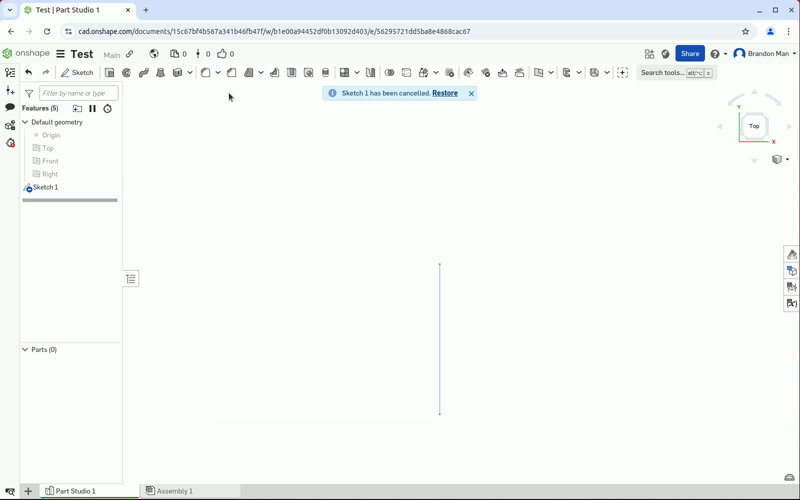
key(shift+s)
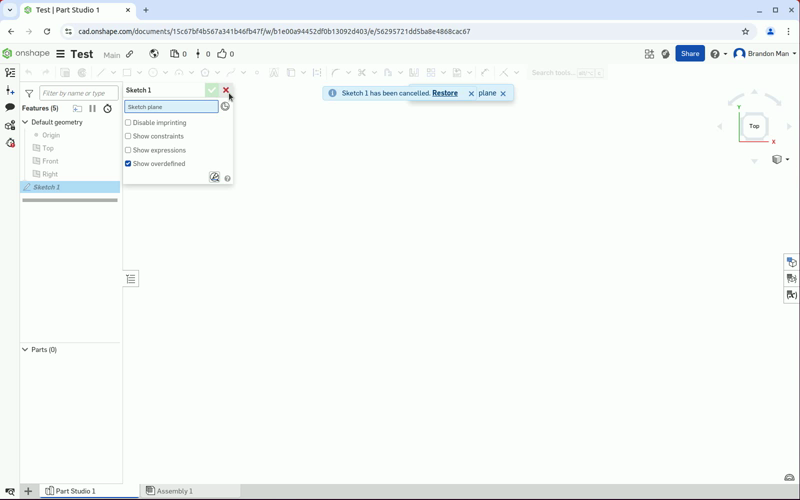
mouse_move(73, 150)
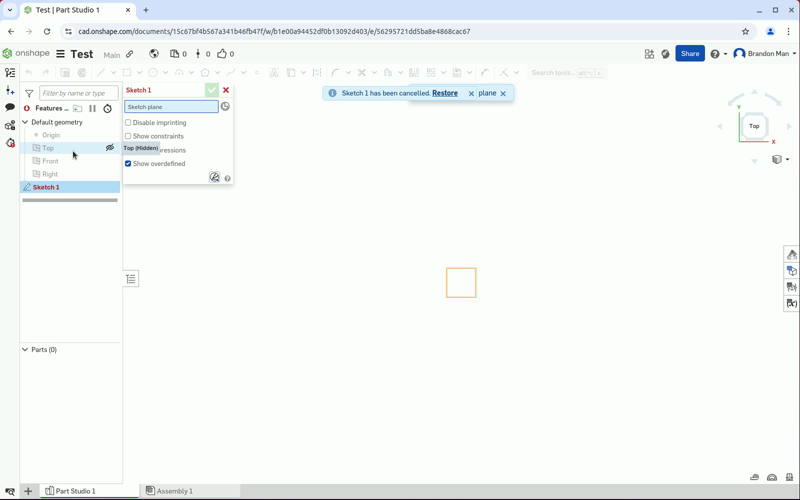
click(73, 150)
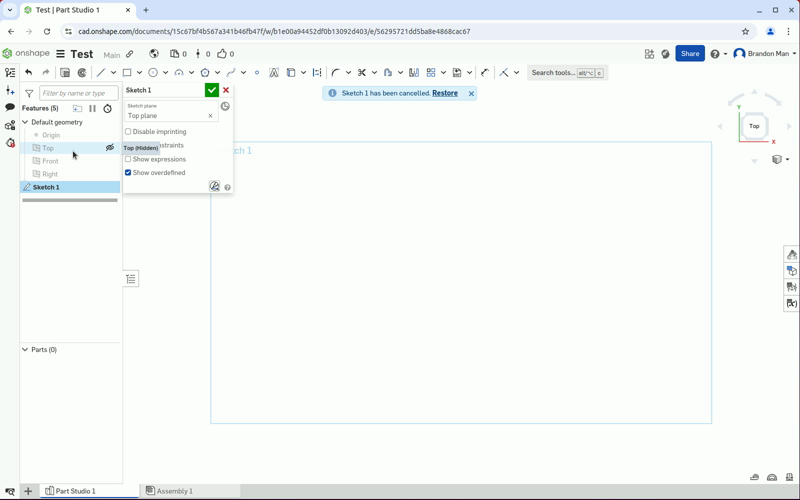
mouse_move(73, 352)
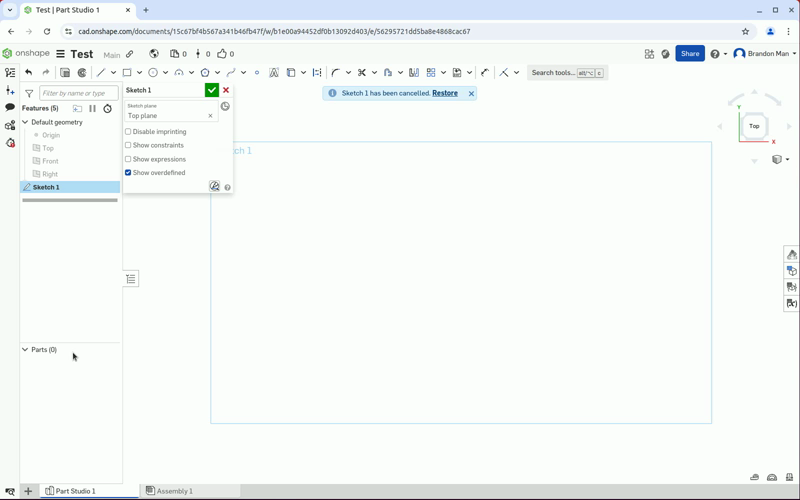
key(y)
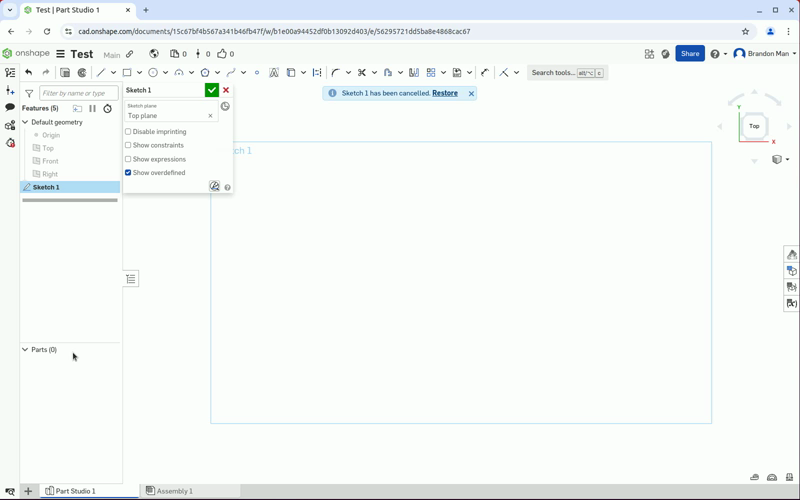
key(l)
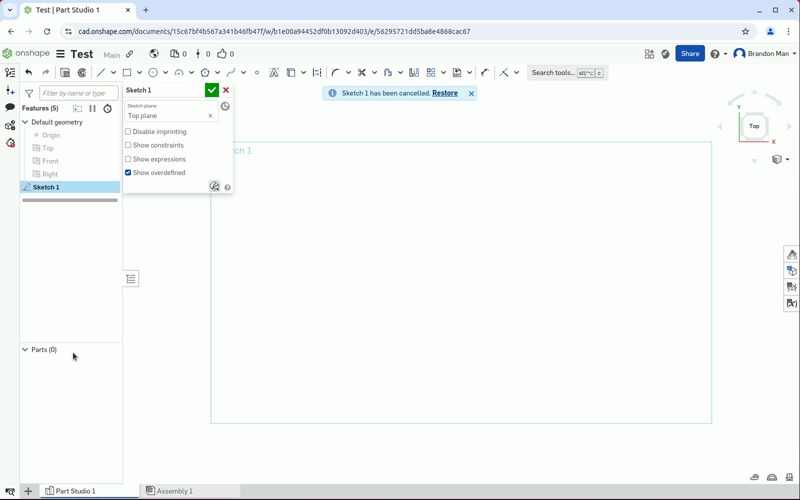
key_down(shift)
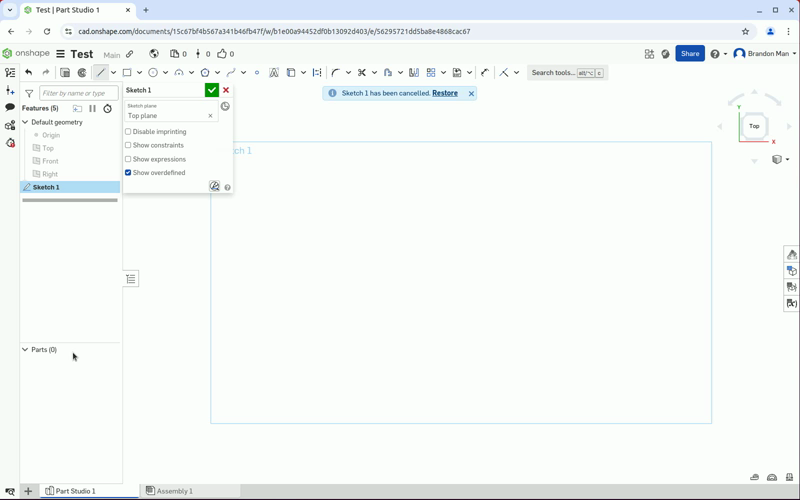
mouse_move(460, 282)
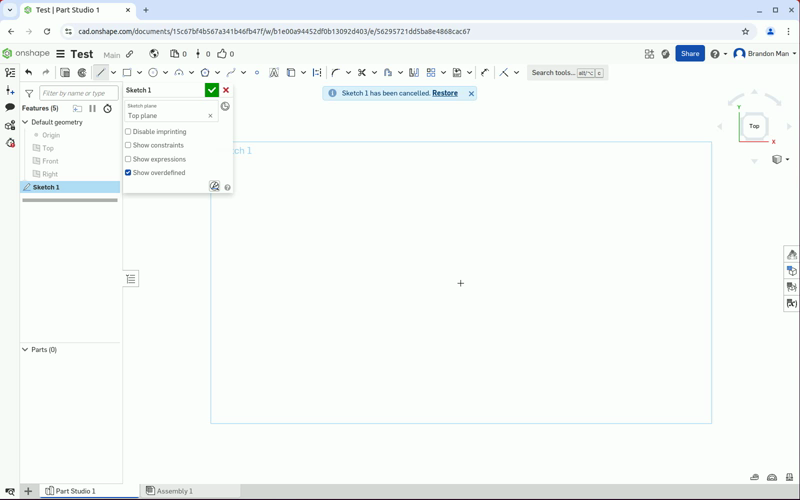
click(460, 282)
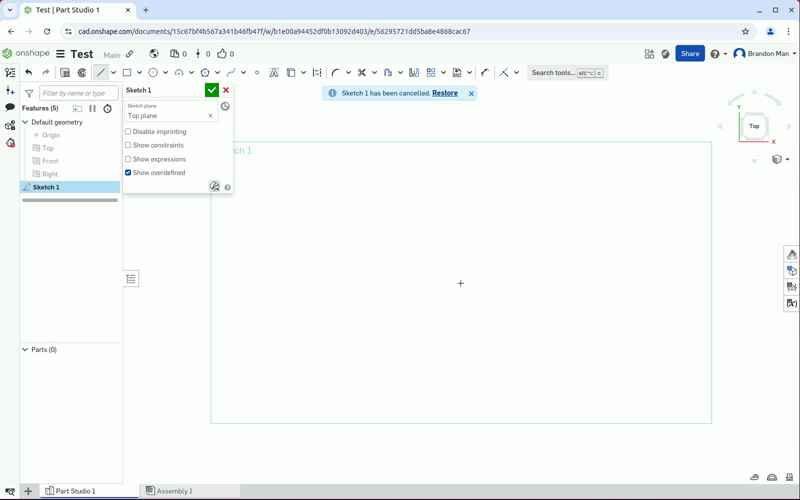
key_up(shift)
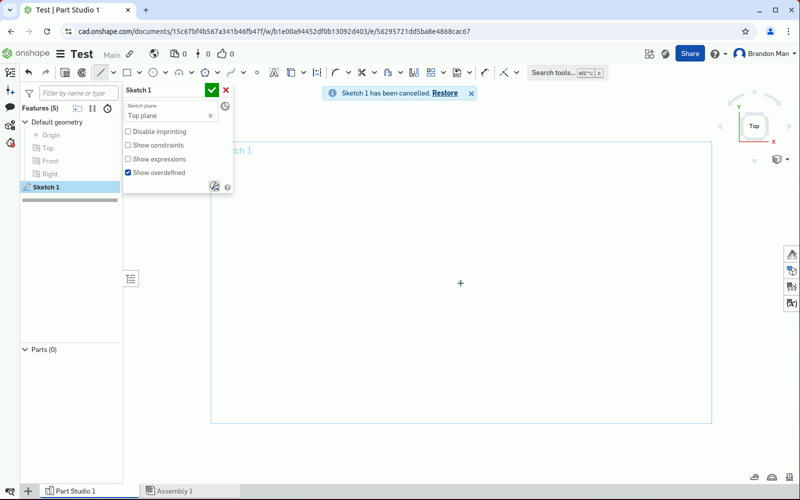
key_down(shift)
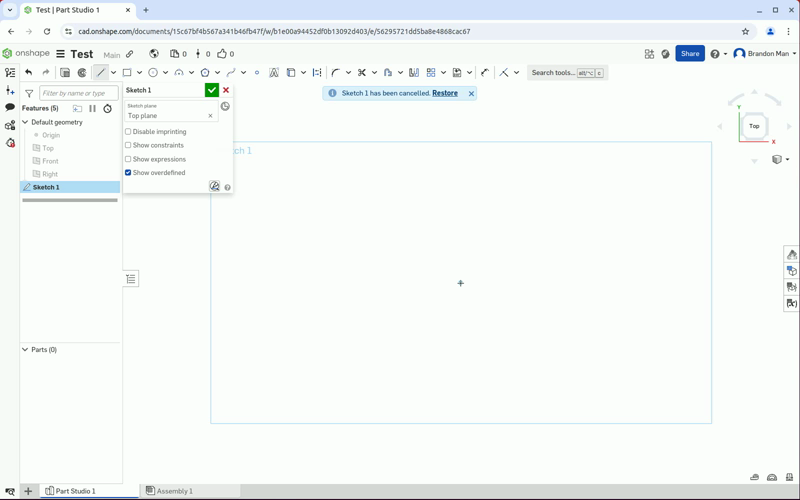
mouse_move(490, 282)
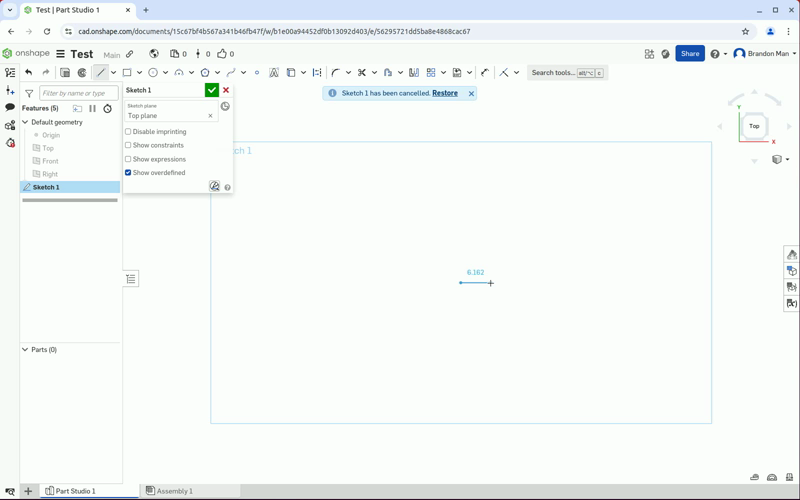
mouse_move(489, 282)
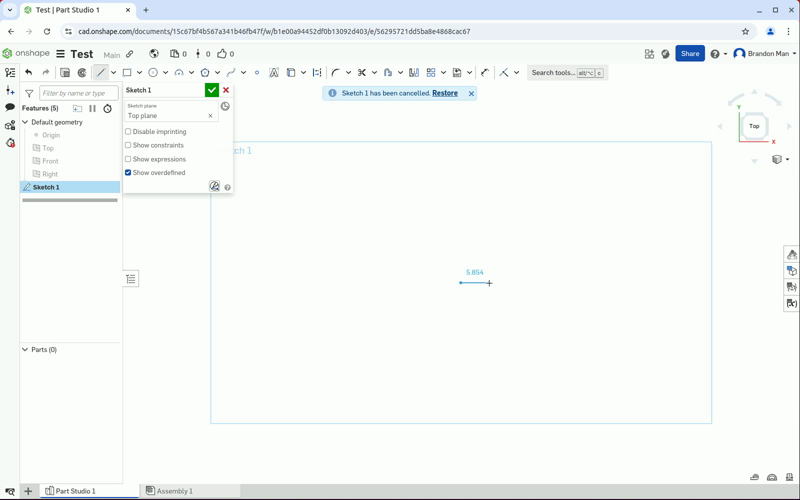
click(489, 282)
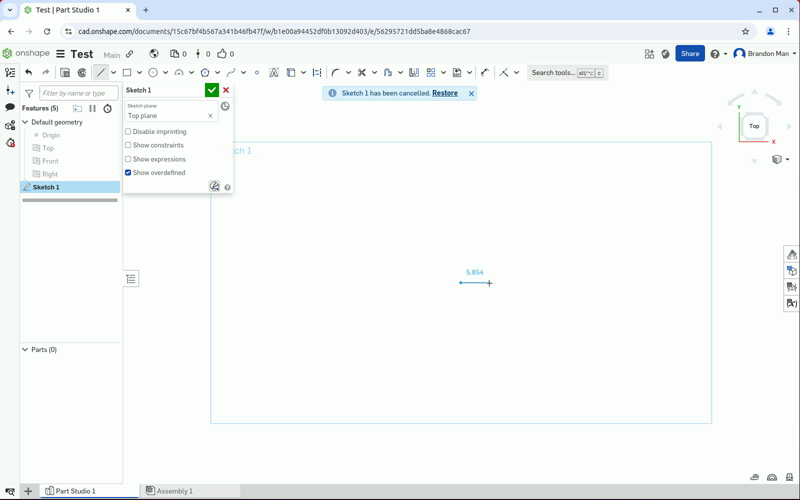
key_up(shift)
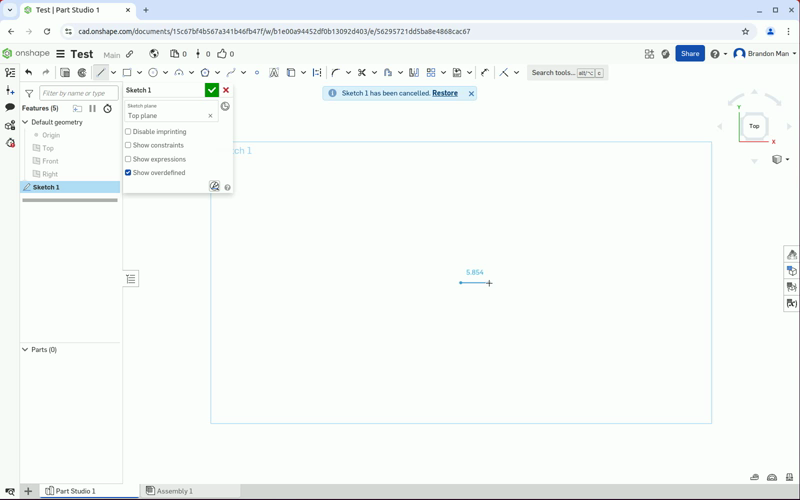
key_down(shift)
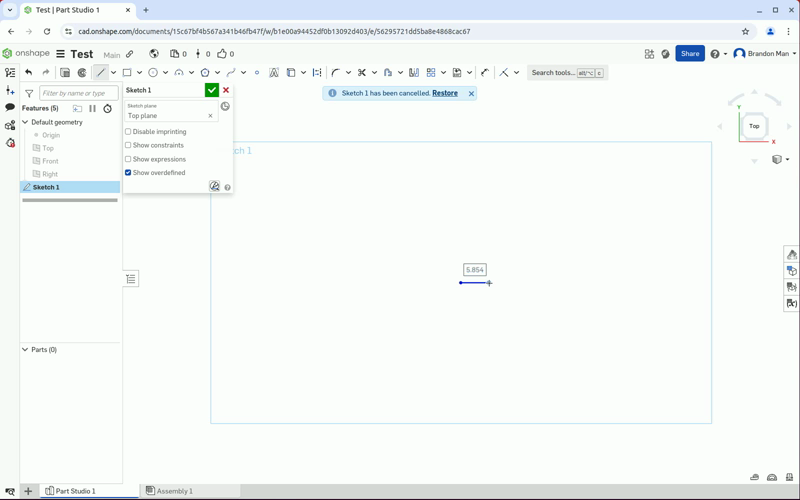
mouse_move(489, 170)
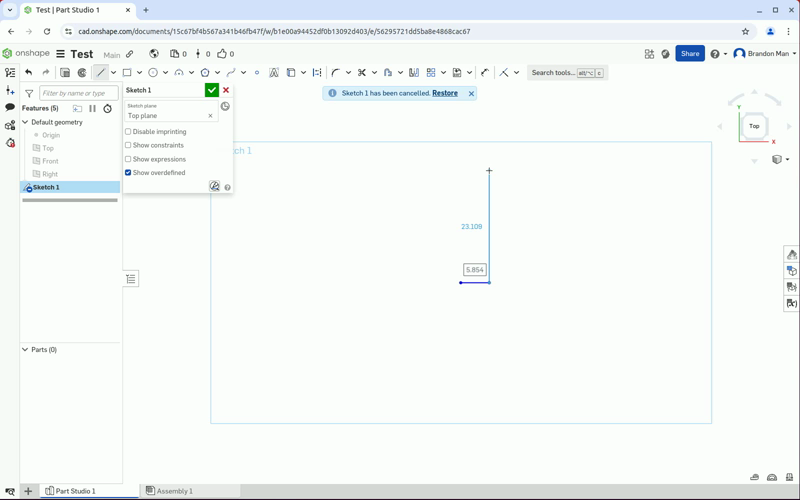
click(489, 170)
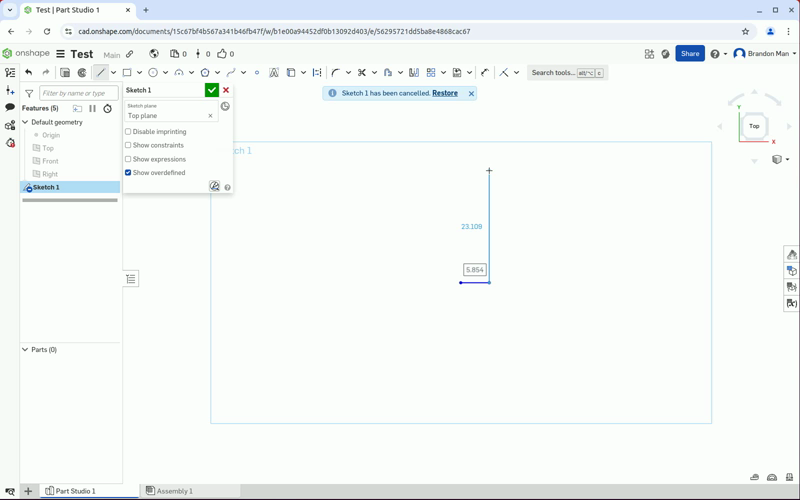
key_up(shift)
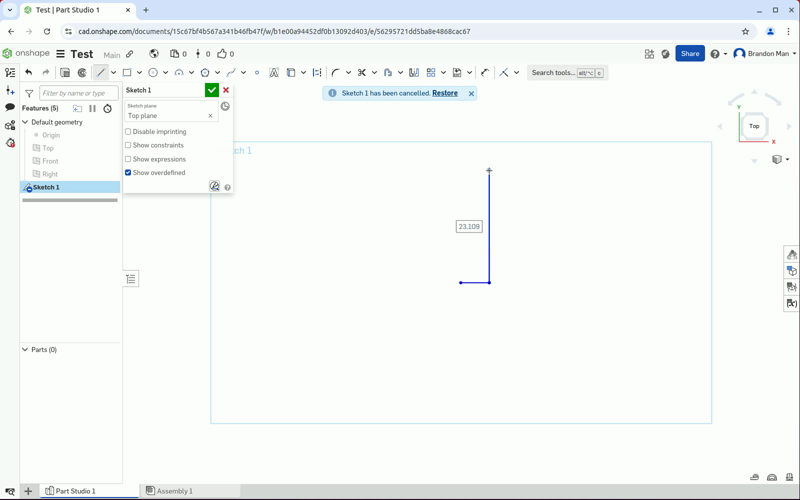
key_down(shift)
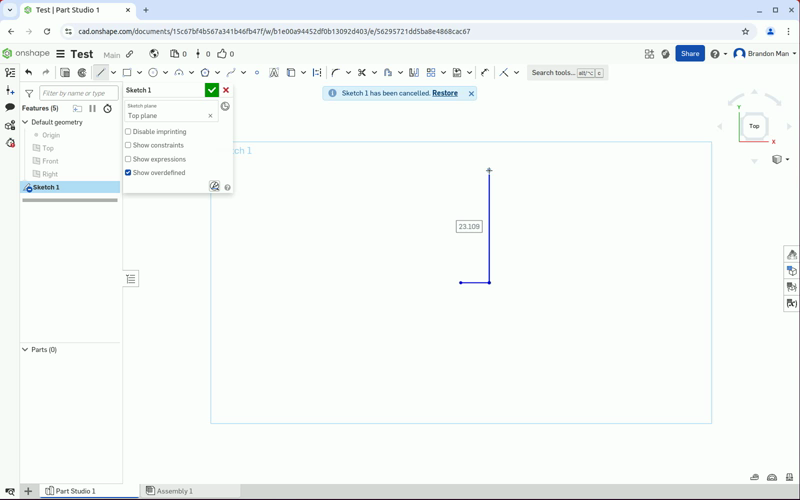
mouse_move(519, 170)
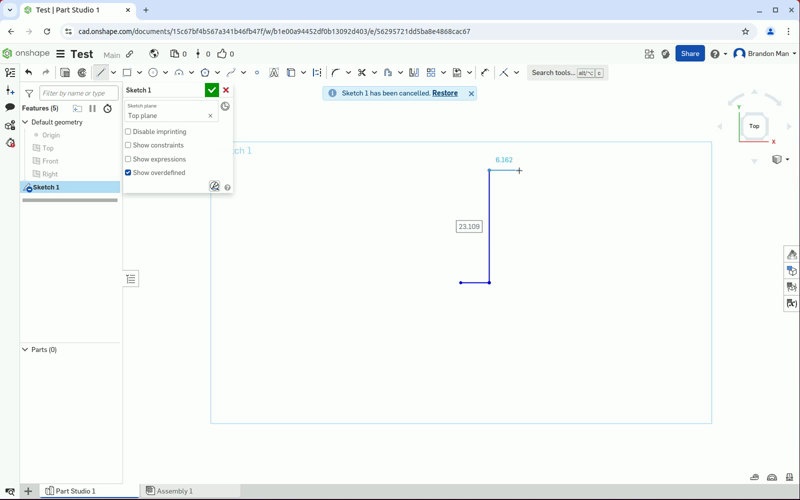
mouse_move(460, 170)
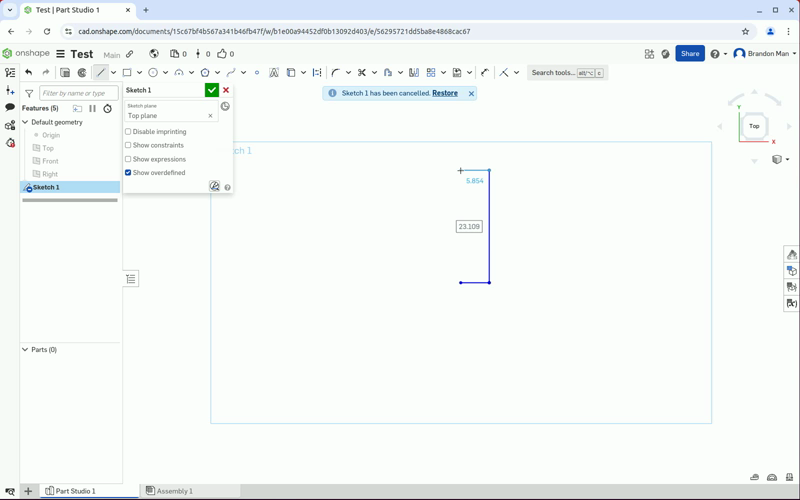
click(460, 170)
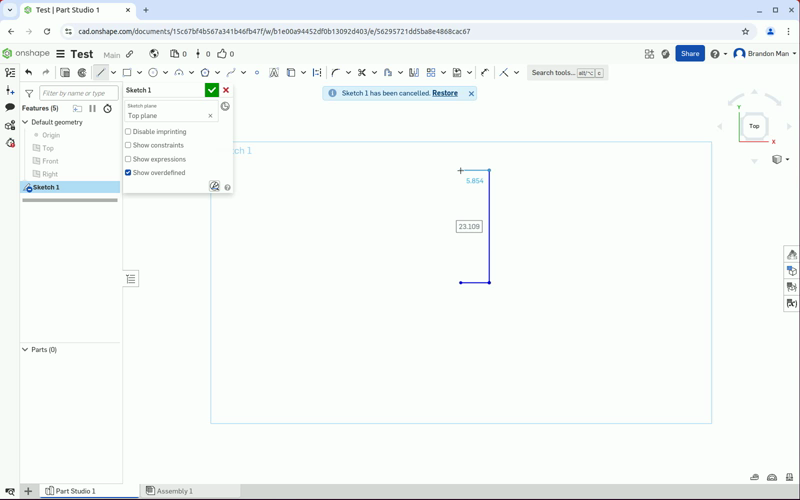
key_up(shift)
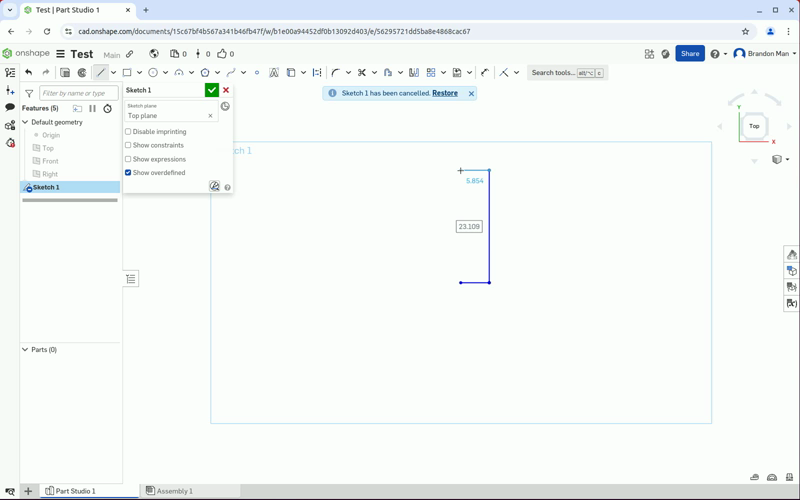
key_down(shift)
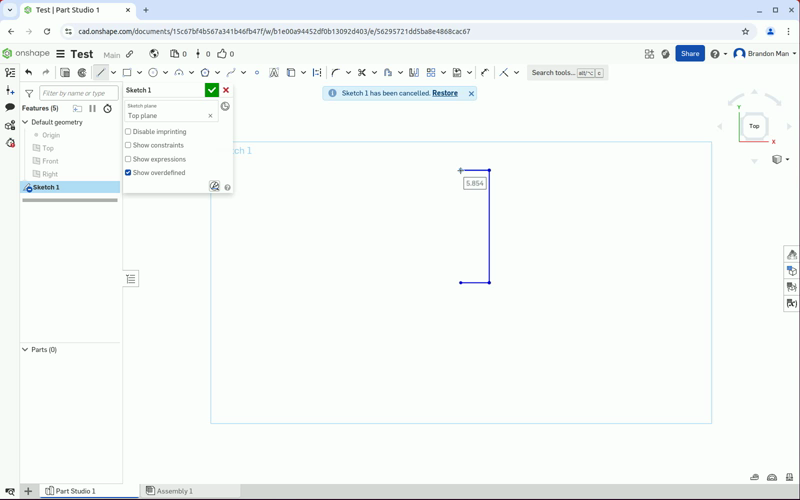
mouse_move(460, 282)
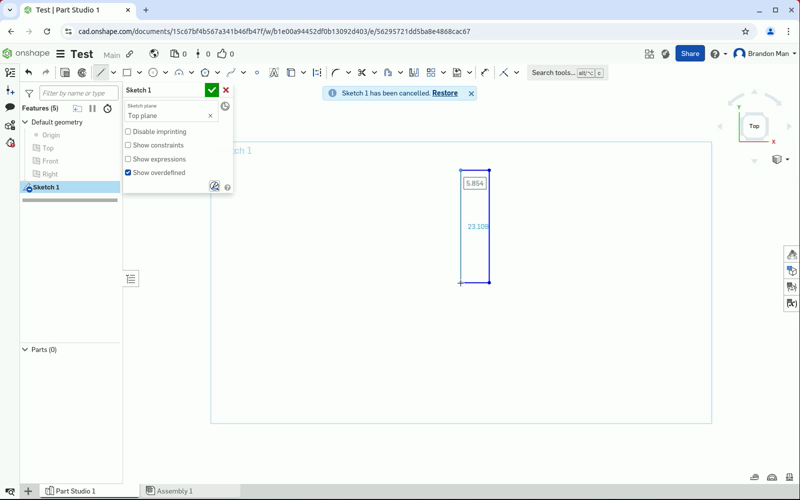
key_up(shift)
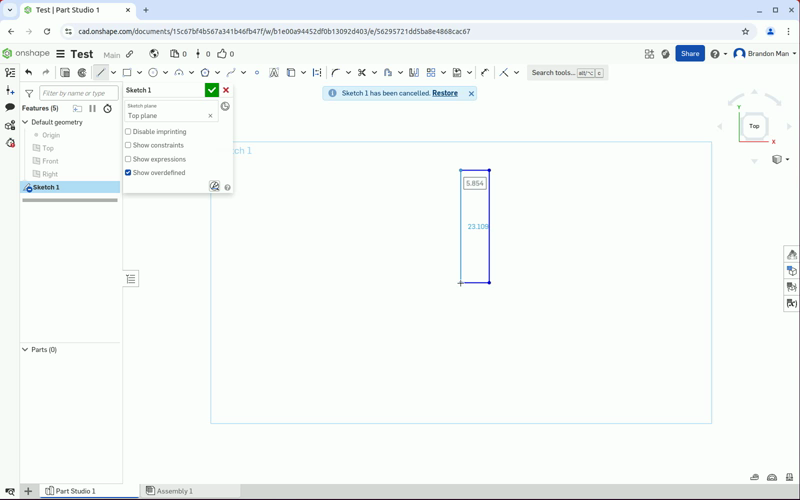
click(460, 282)
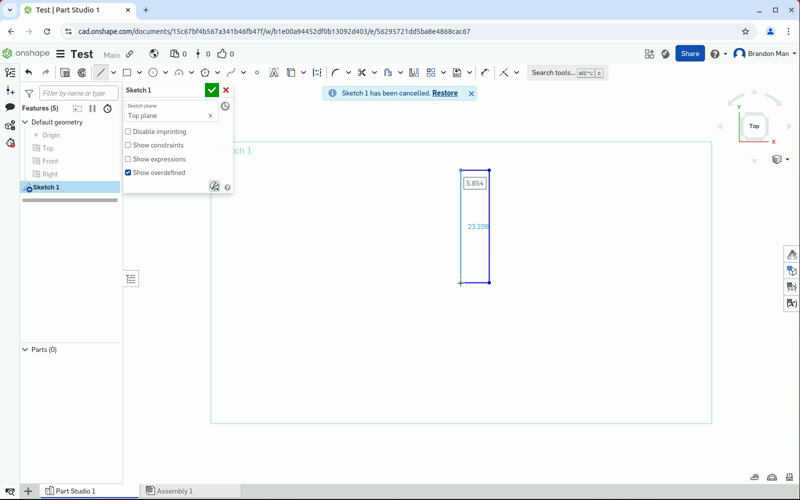
key(esc)
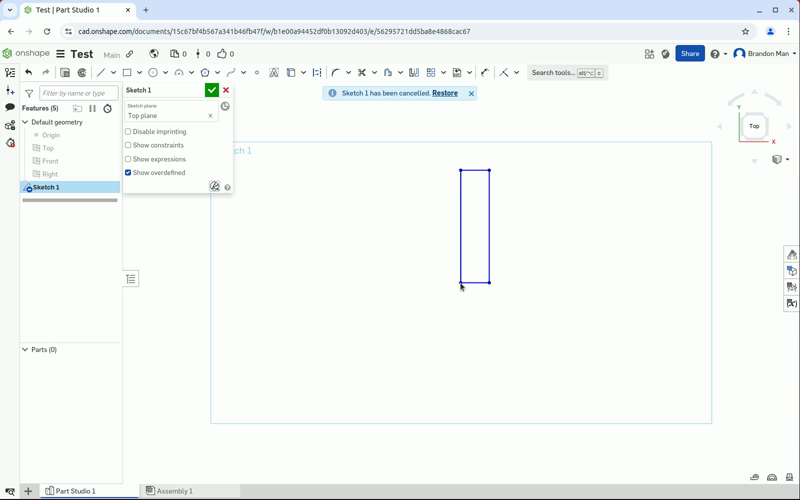
mouse_move(472, 279)
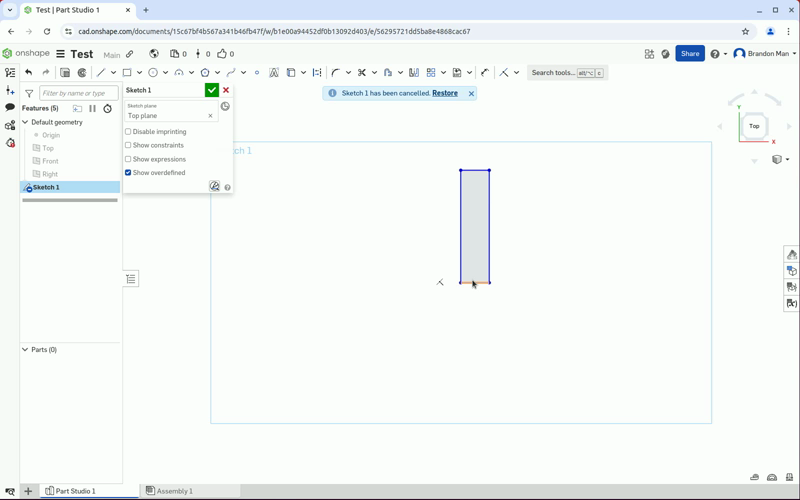
click(472, 279)
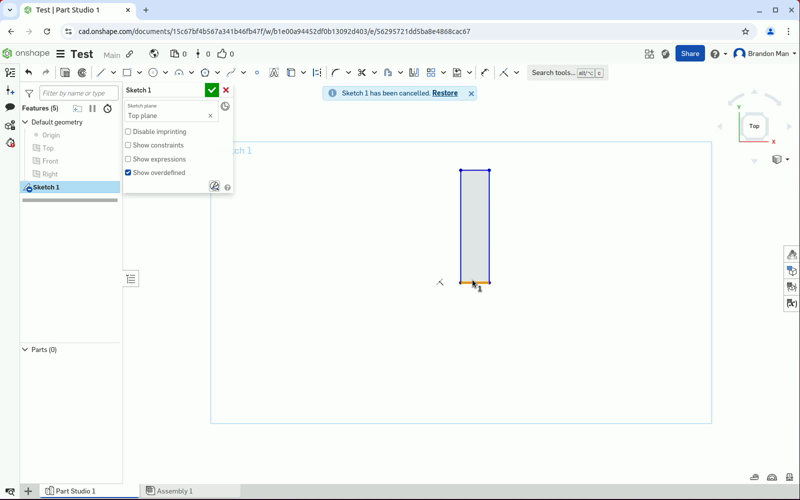
mouse_move(73, 352)
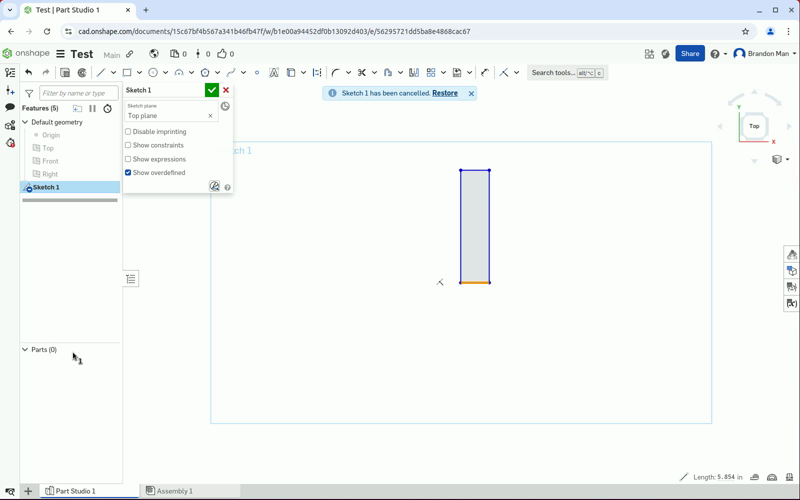
key(shift+y)
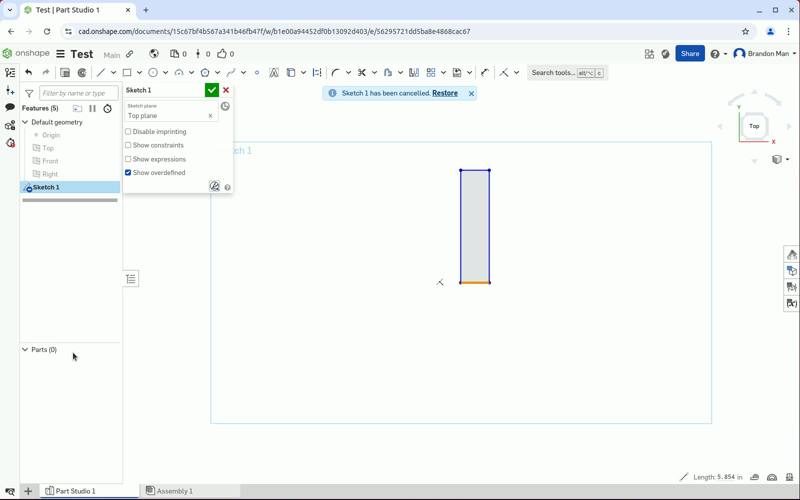
key(shift+e)
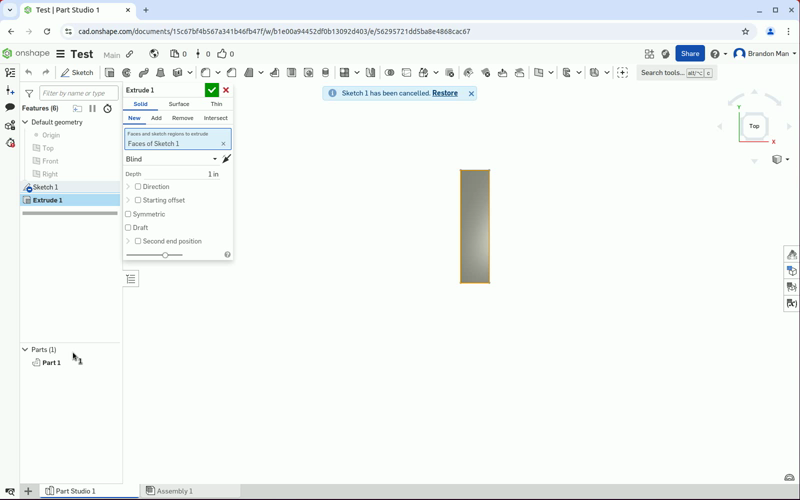
mouse_move(143, 106)
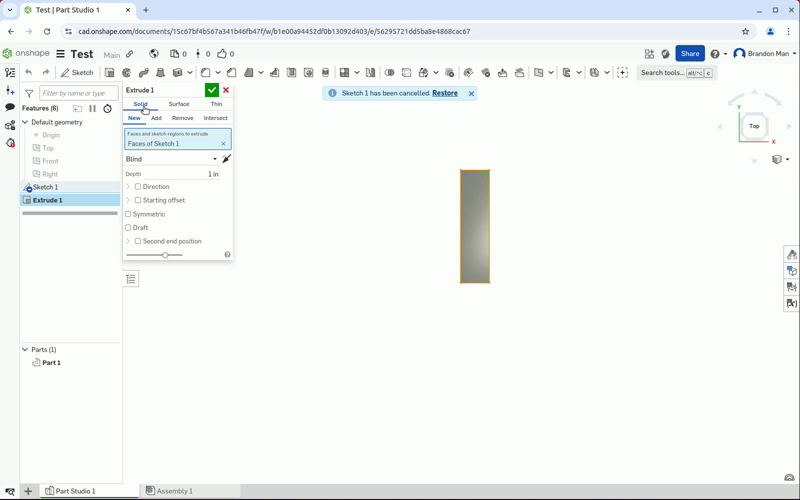
click(143, 106)
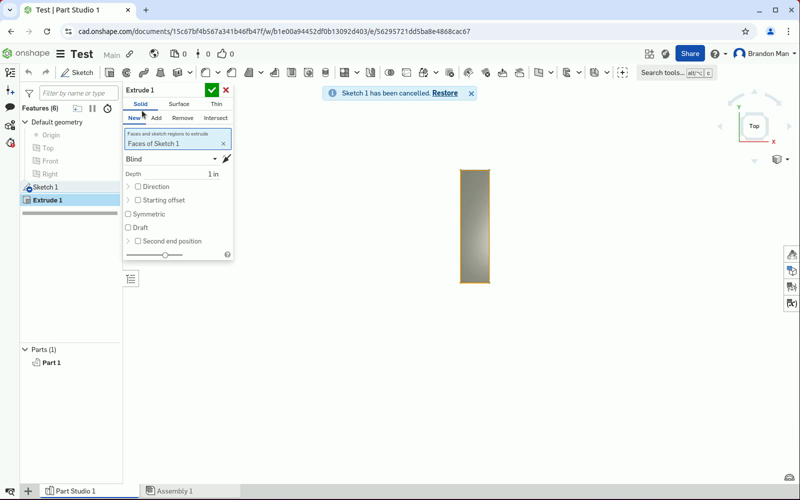
mouse_move(137, 120)
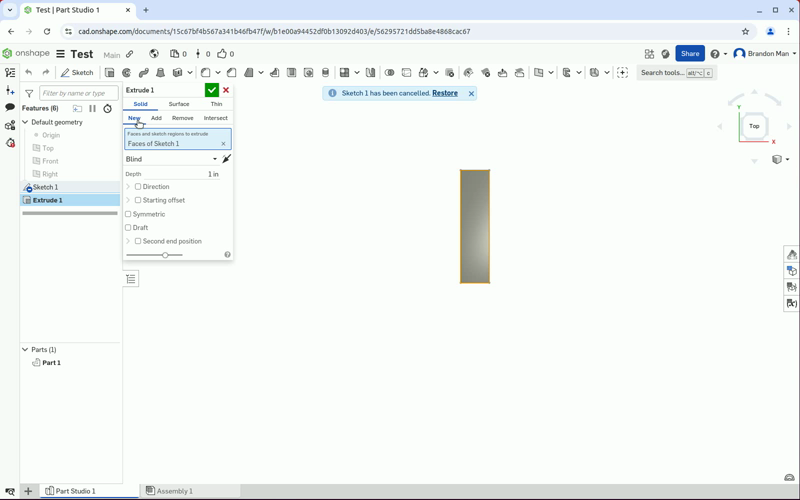
click(137, 120)
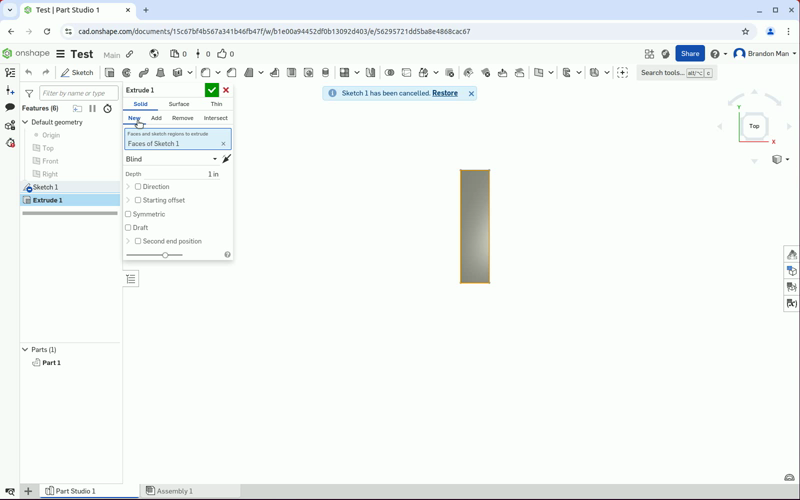
key(tab, 4)
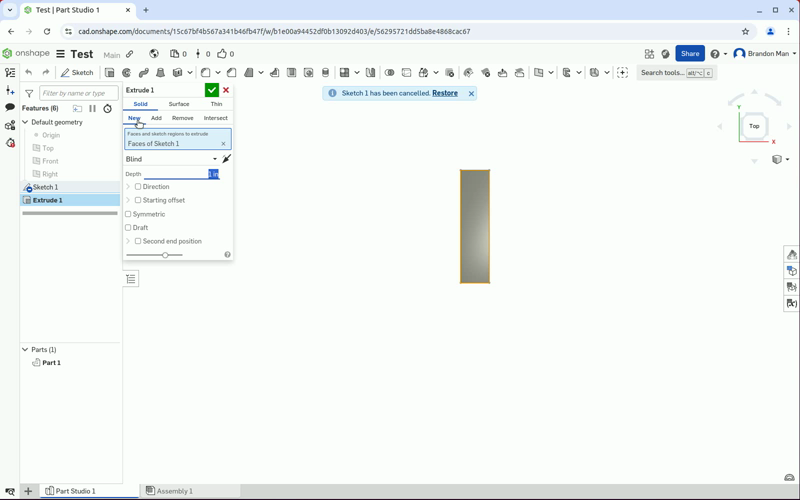
text(5.777)
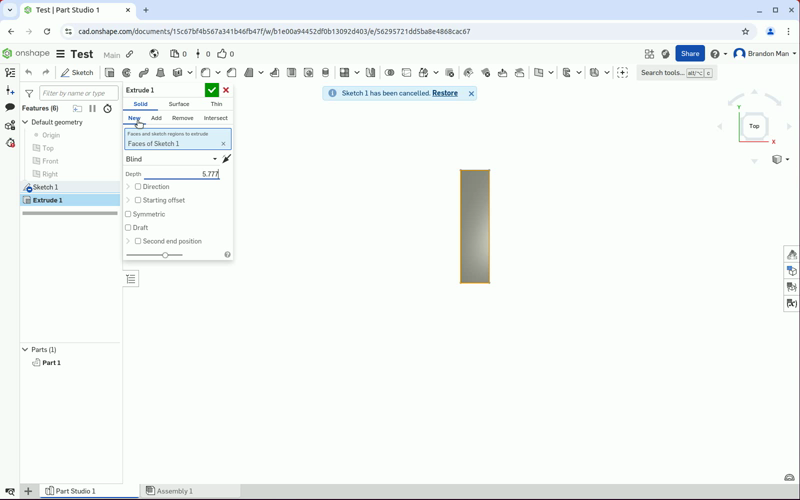
key(enter)
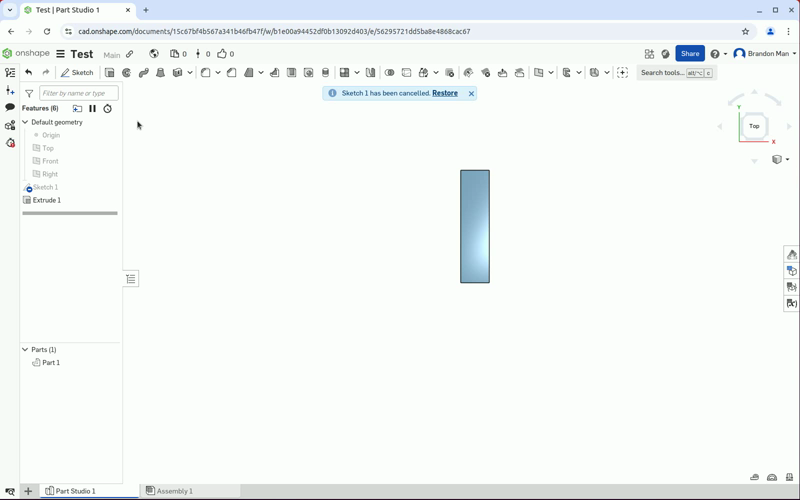
key(shift+h)
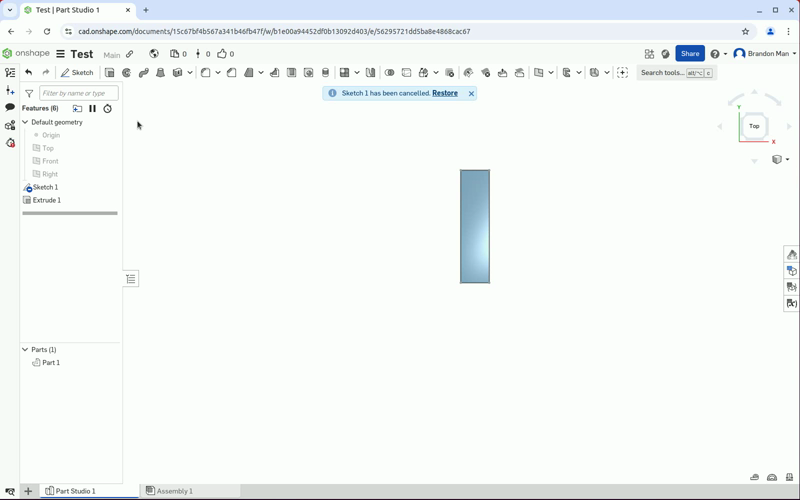
key(shift+h)
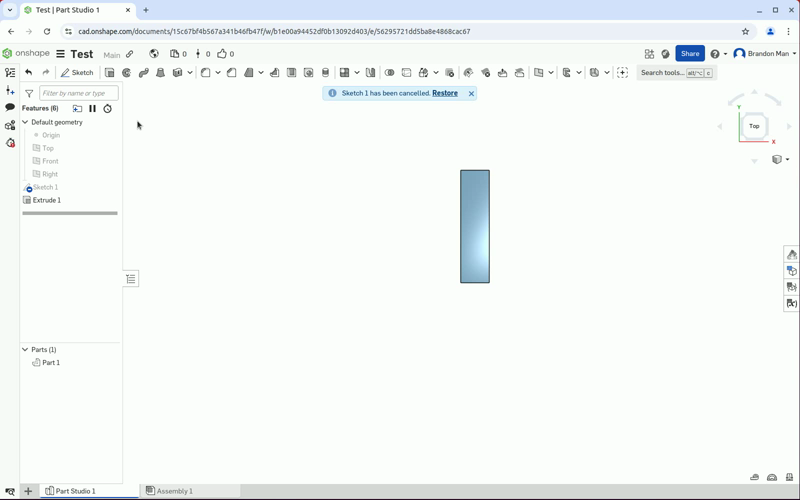
mouse_move(73, 189)
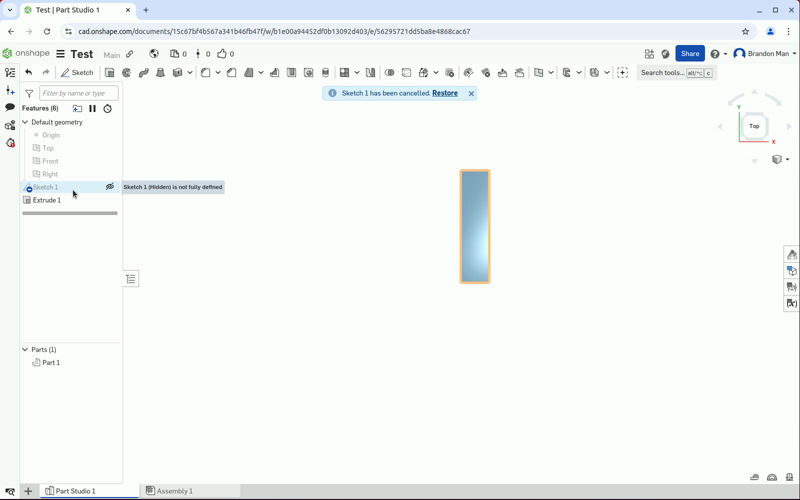
click(73, 189)
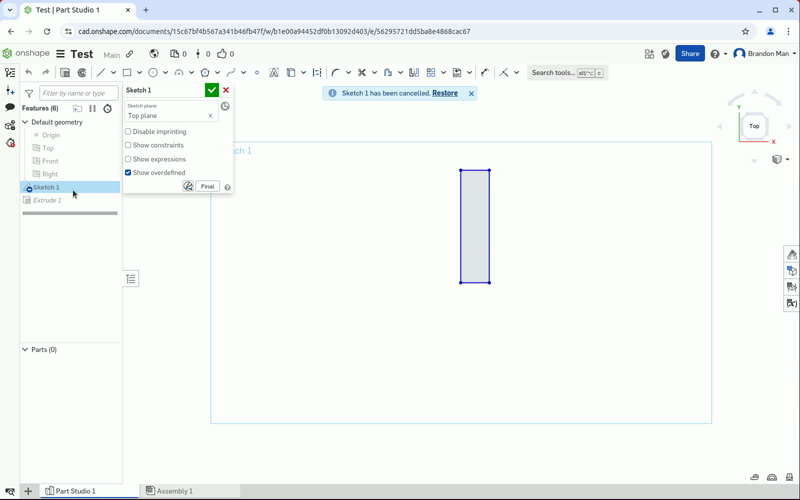
mouse_move(229, 92)
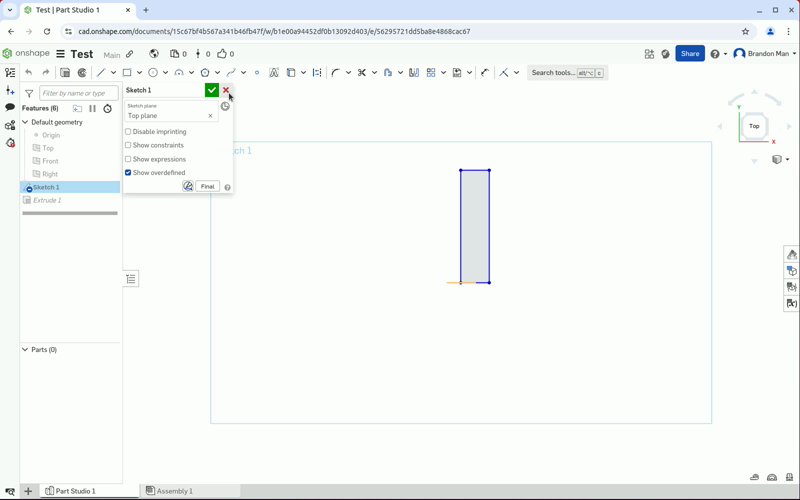
click(229, 92)
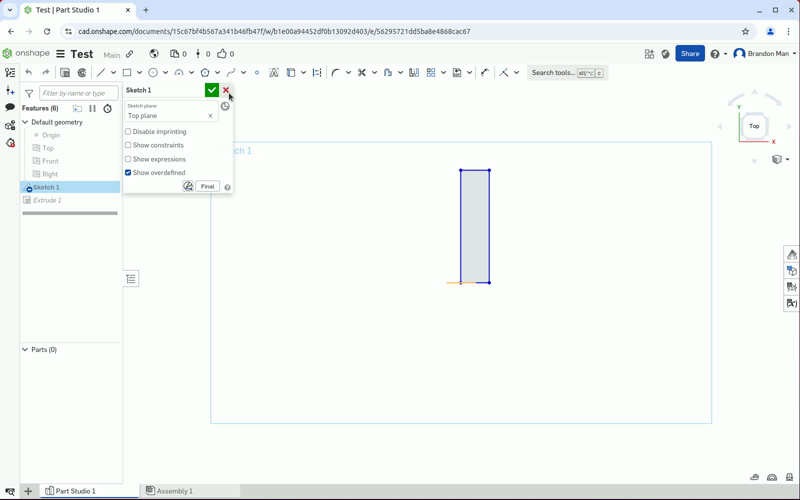
key(shift+s)
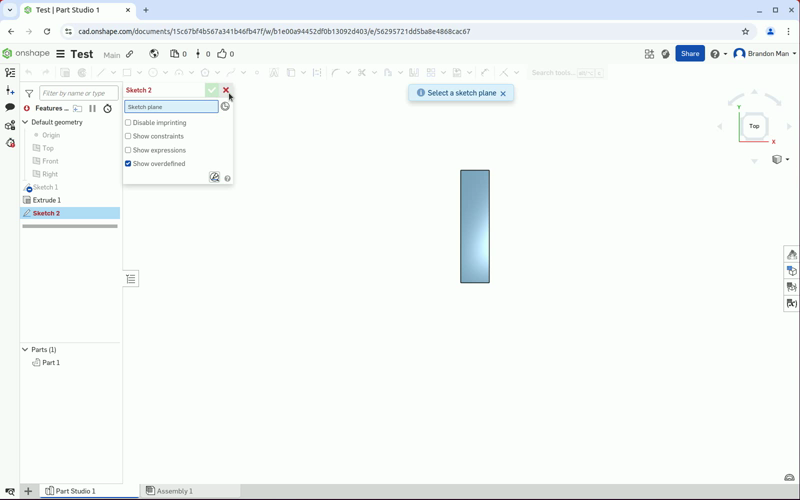
mouse_move(73, 150)
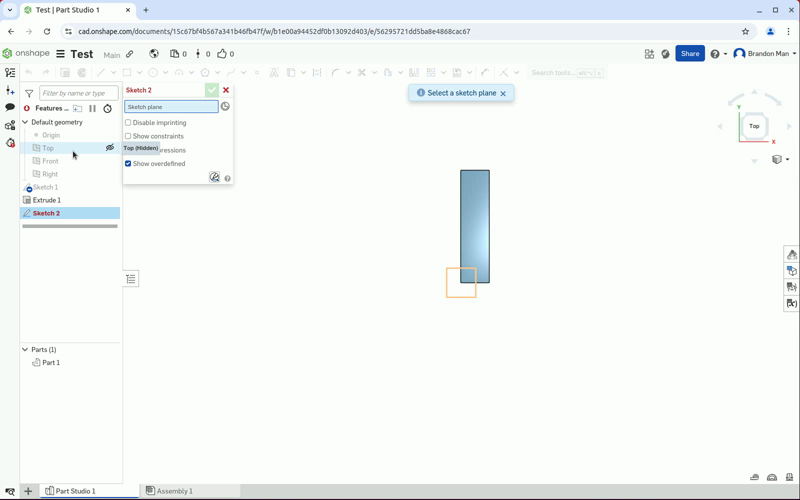
click(73, 150)
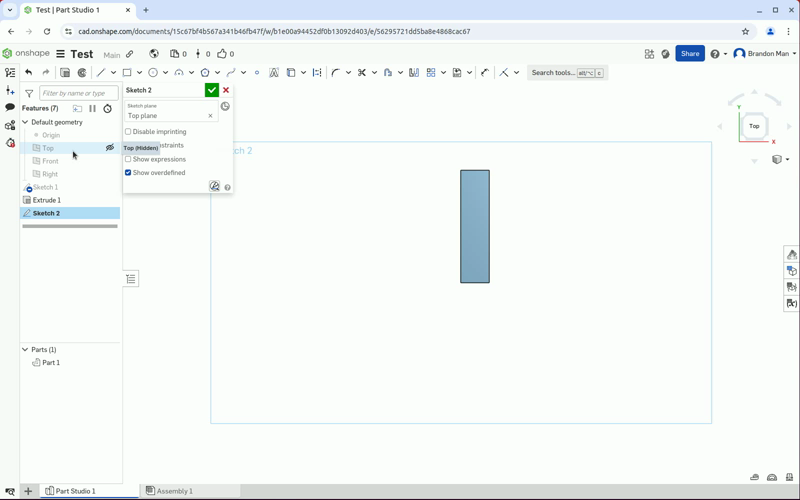
mouse_move(73, 352)
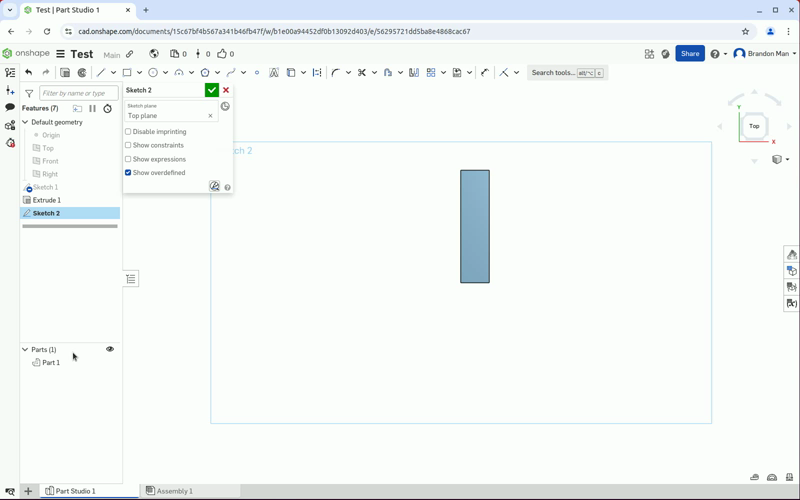
key(y)
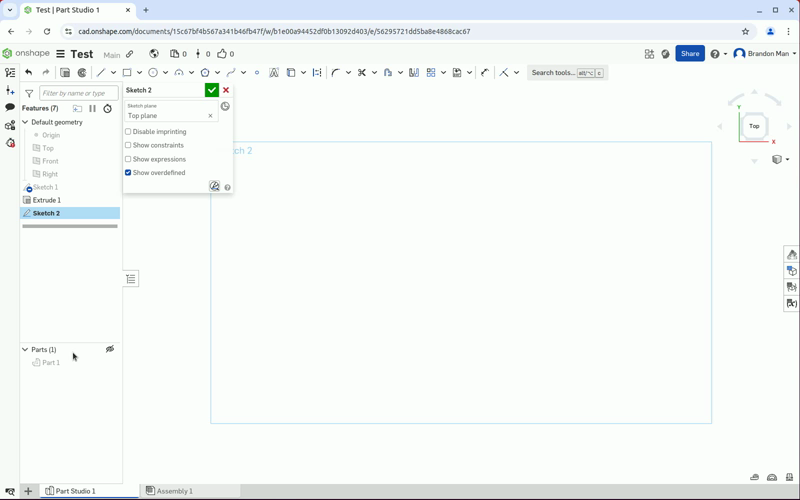
key(l)
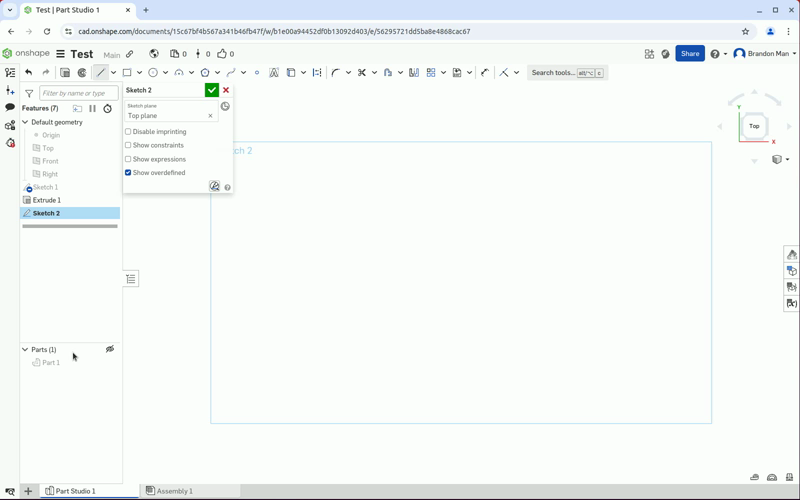
key_down(shift)
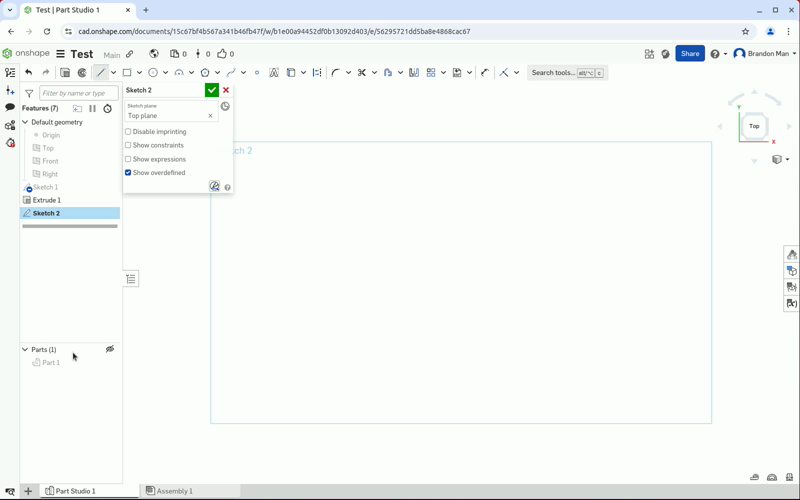
mouse_move(489, 282)
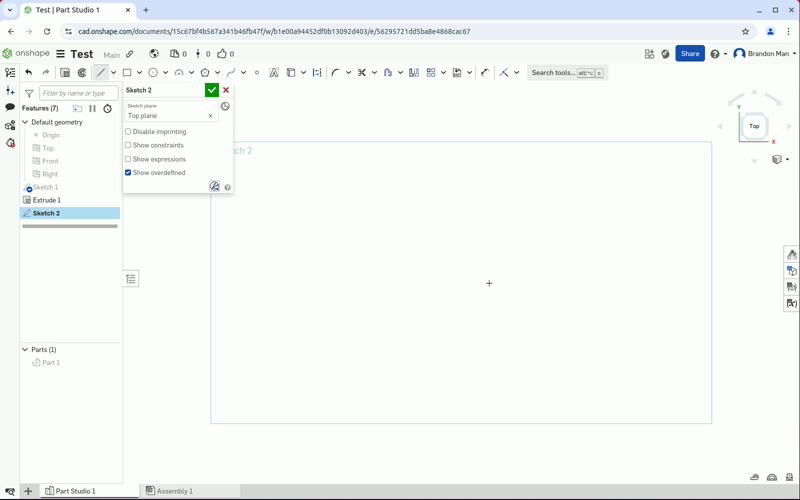
click(489, 282)
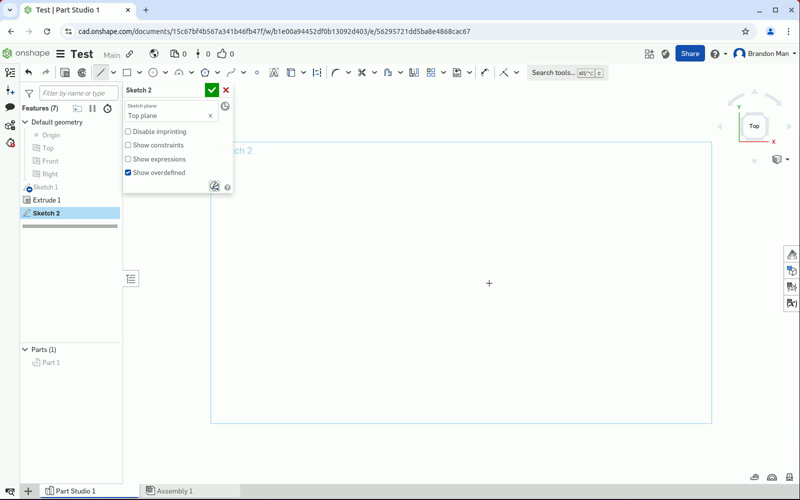
key_up(shift)
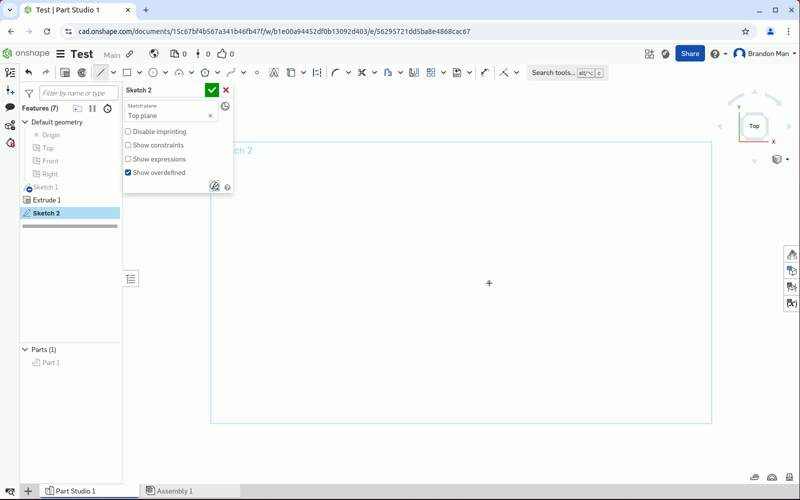
key_down(shift)
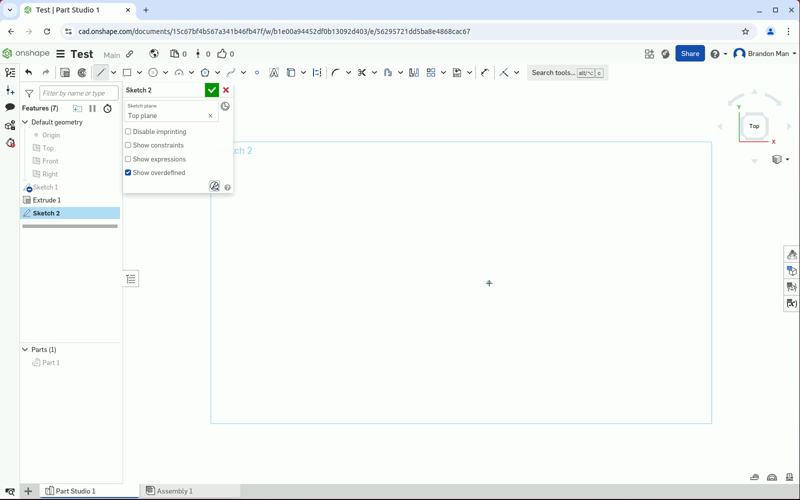
mouse_move(519, 282)
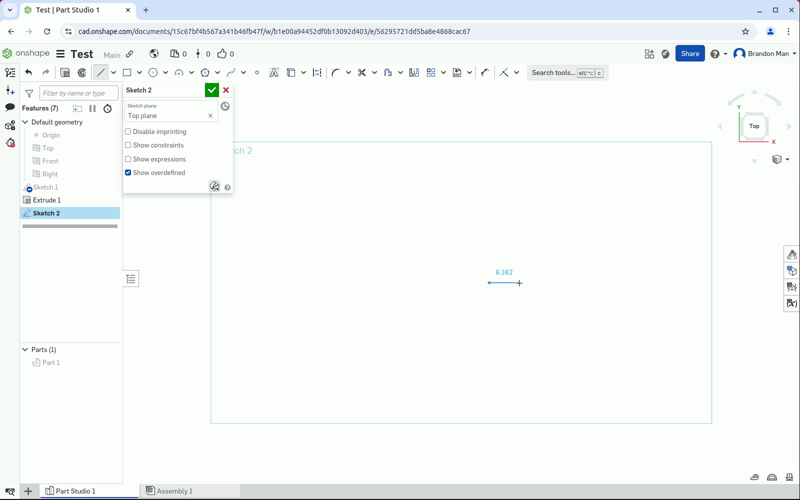
mouse_move(517, 282)
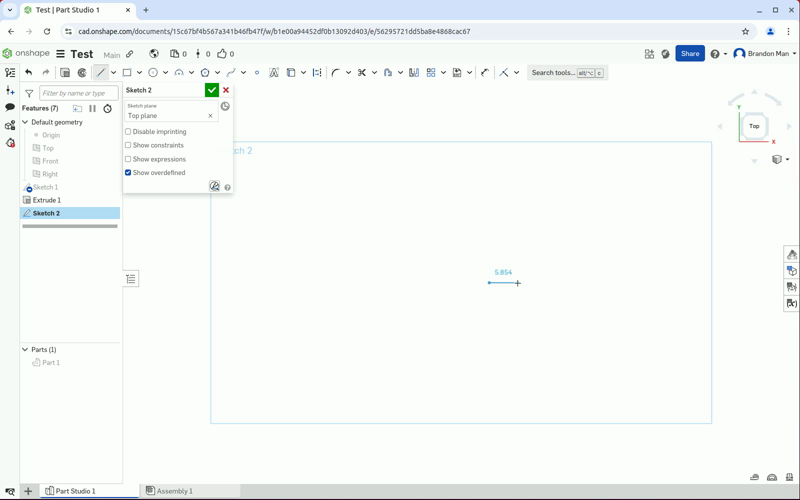
click(517, 282)
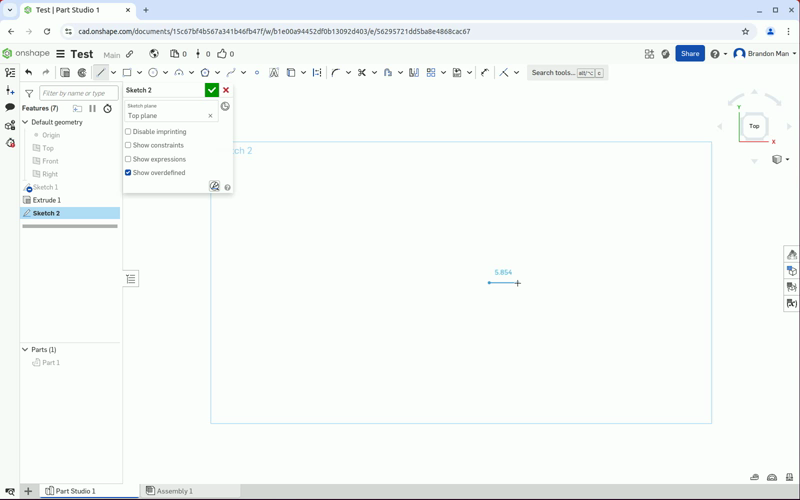
key_up(shift)
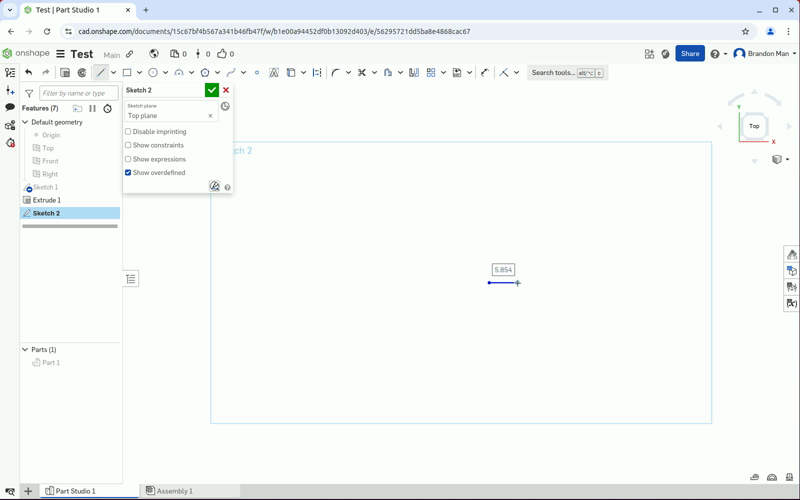
key_down(shift)
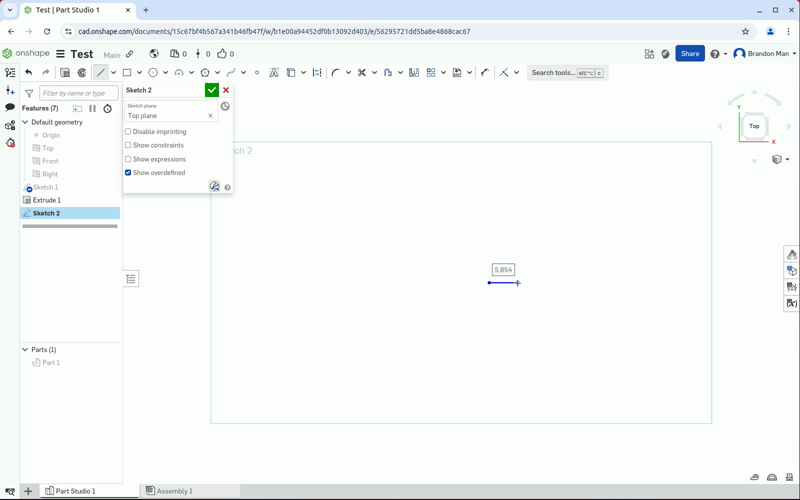
mouse_move(517, 170)
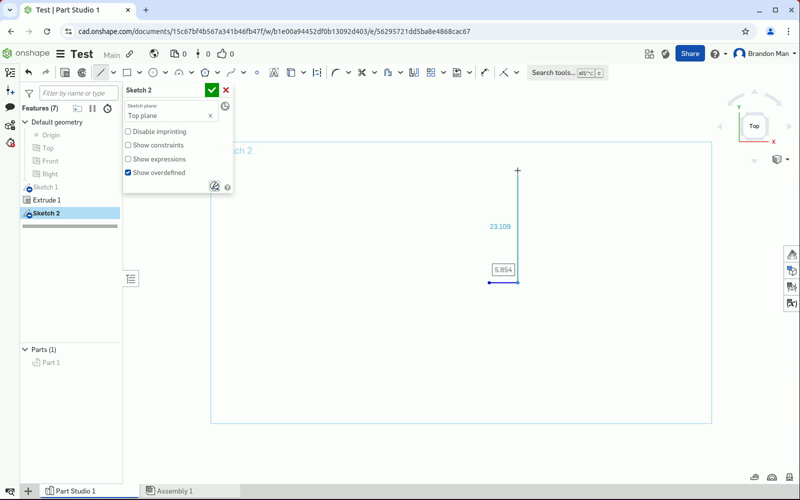
click(517, 170)
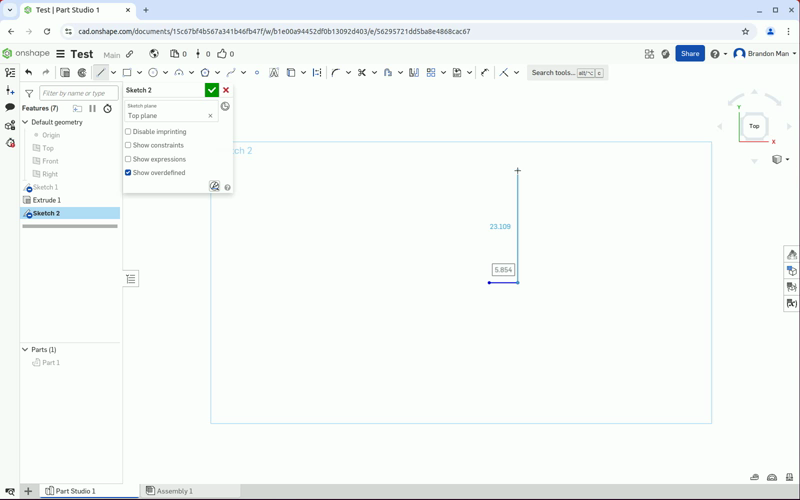
key_up(shift)
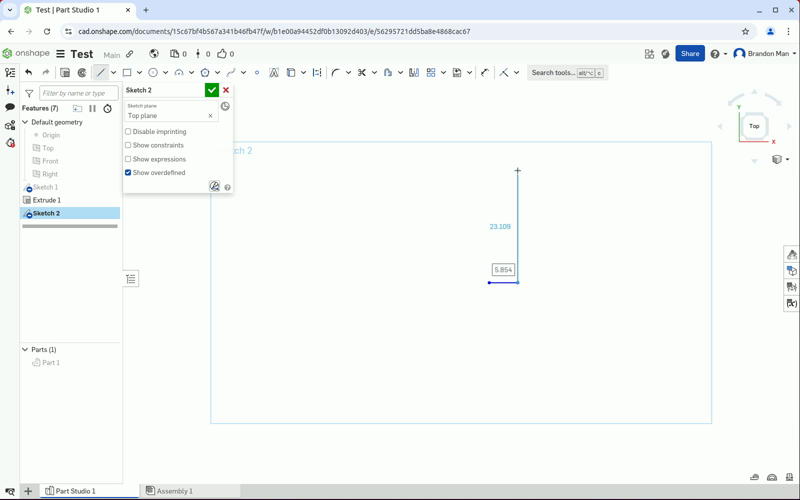
key_down(shift)
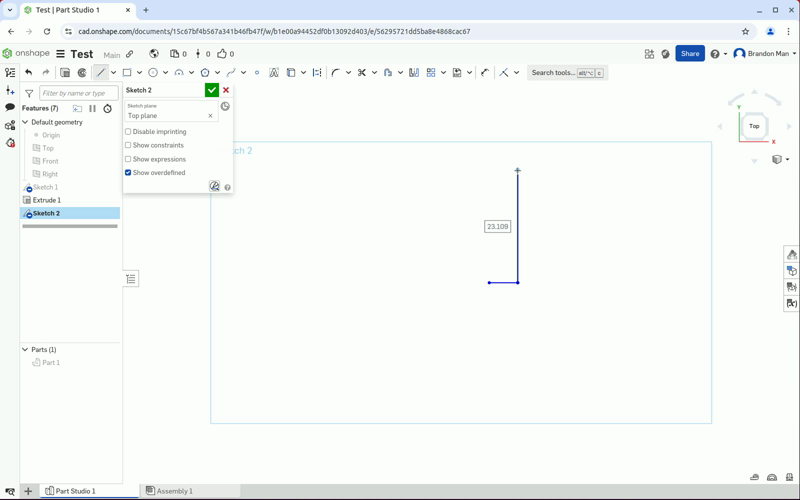
mouse_move(547, 170)
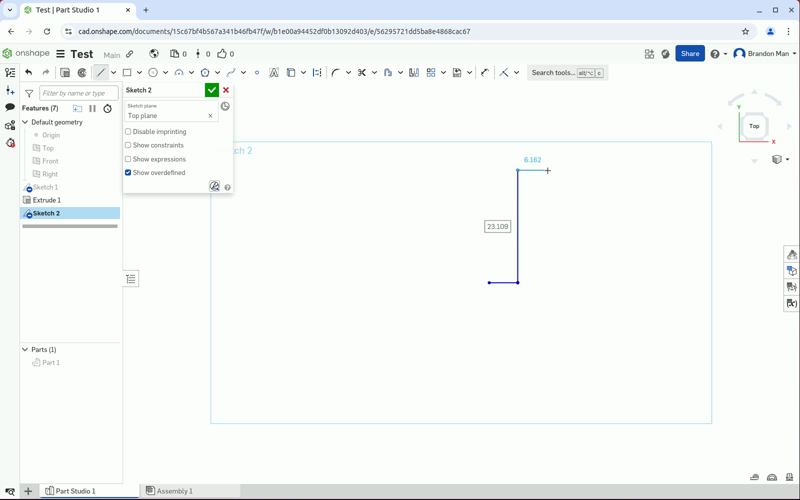
mouse_move(489, 170)
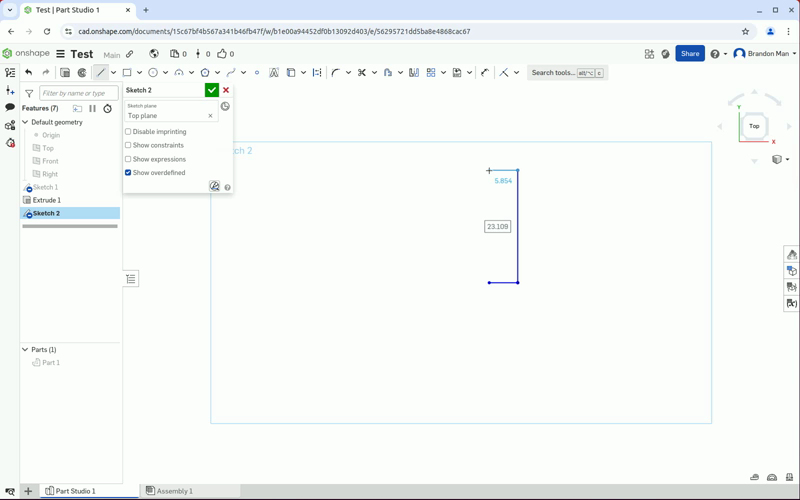
click(489, 170)
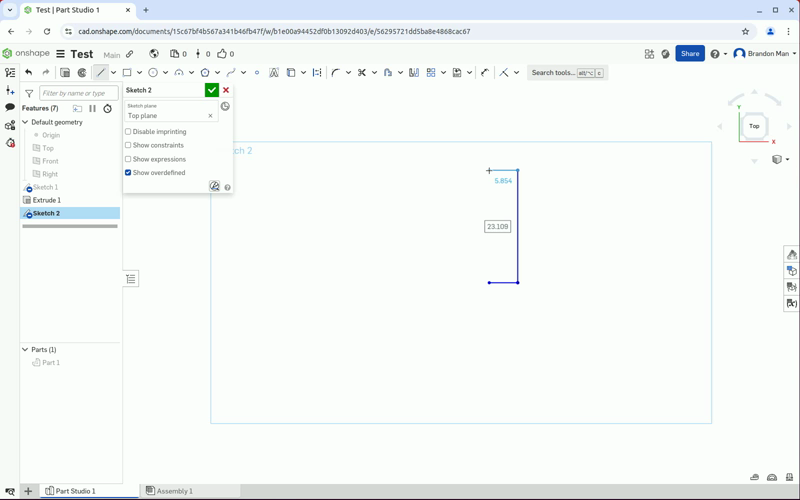
key_up(shift)
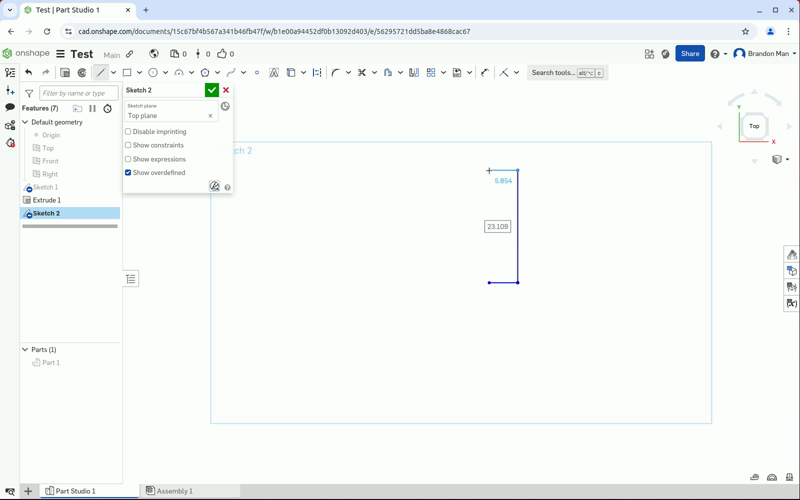
key_down(shift)
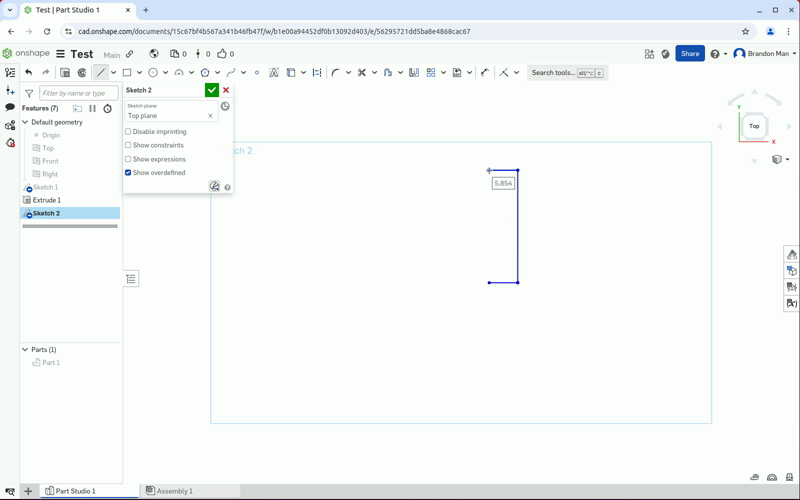
mouse_move(489, 282)
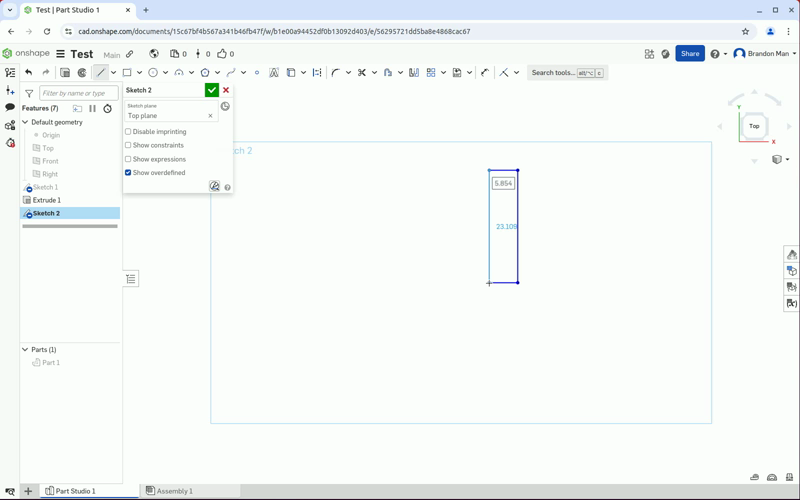
key_up(shift)
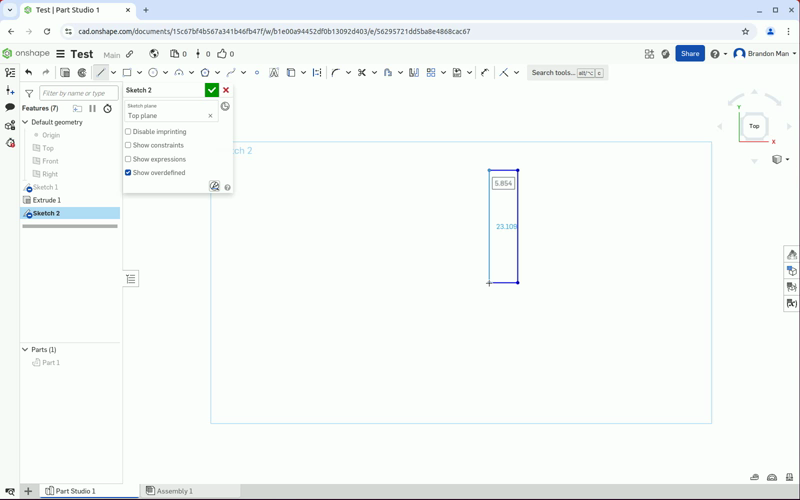
click(489, 282)
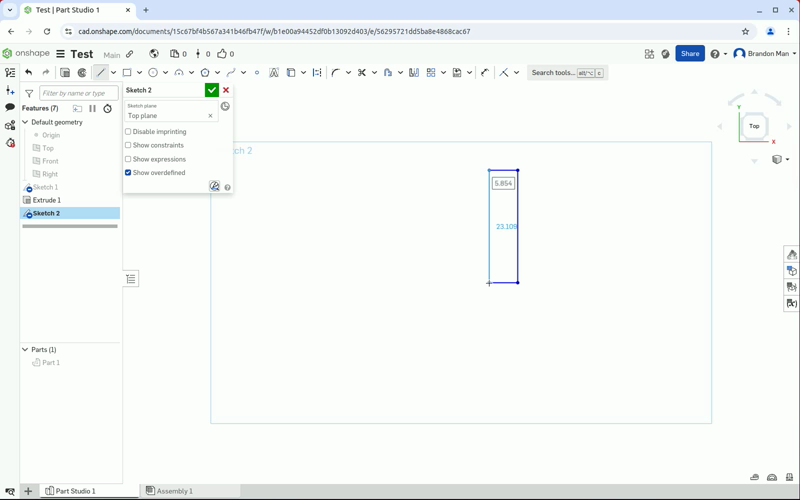
key(esc)
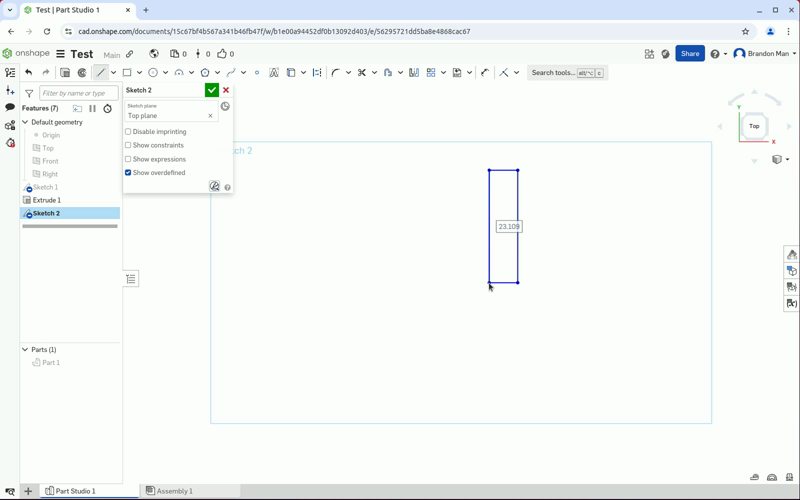
mouse_move(501, 251)
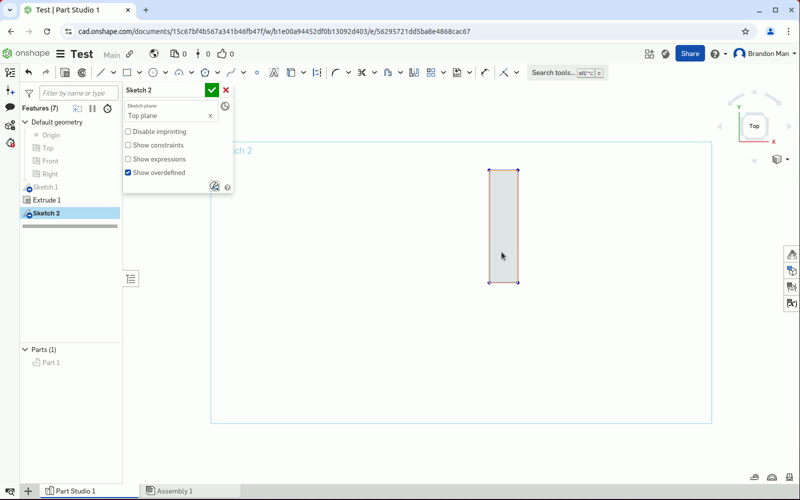
click(501, 251)
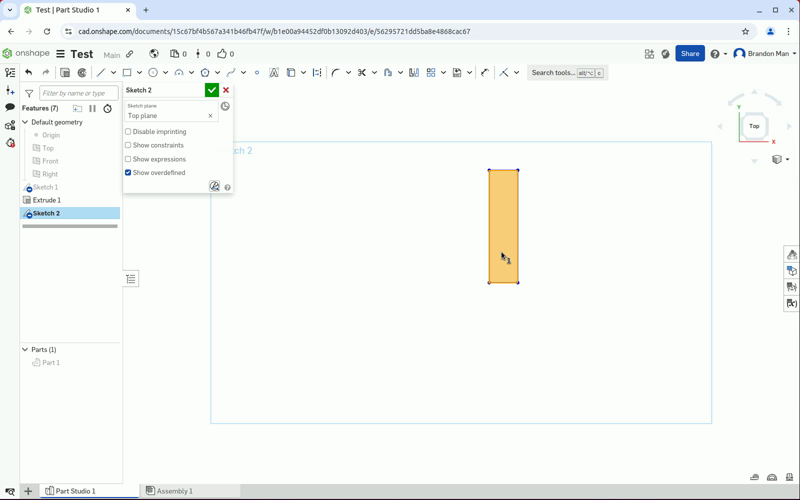
mouse_move(73, 352)
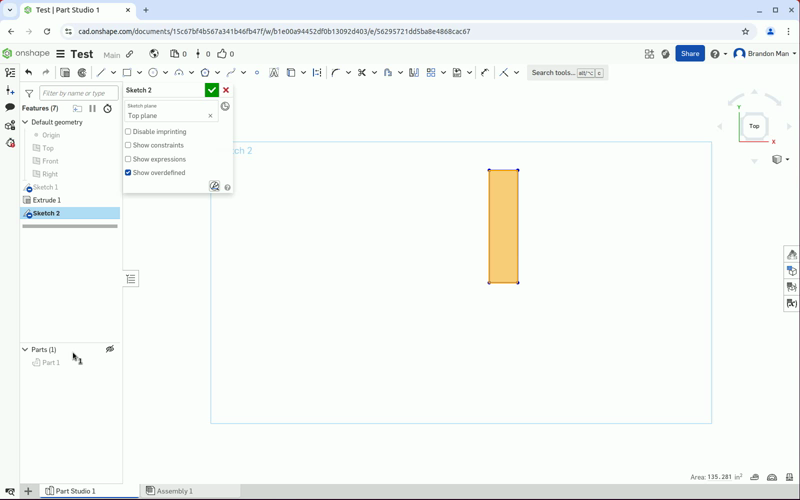
key(shift+y)
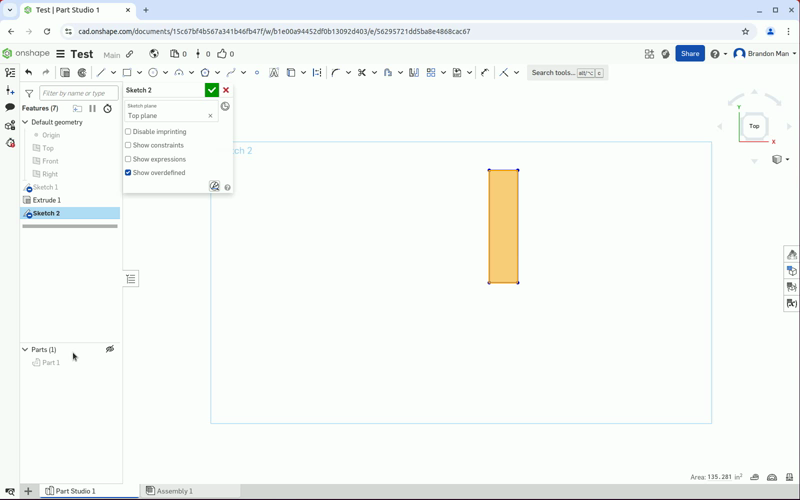
key(shift+e)
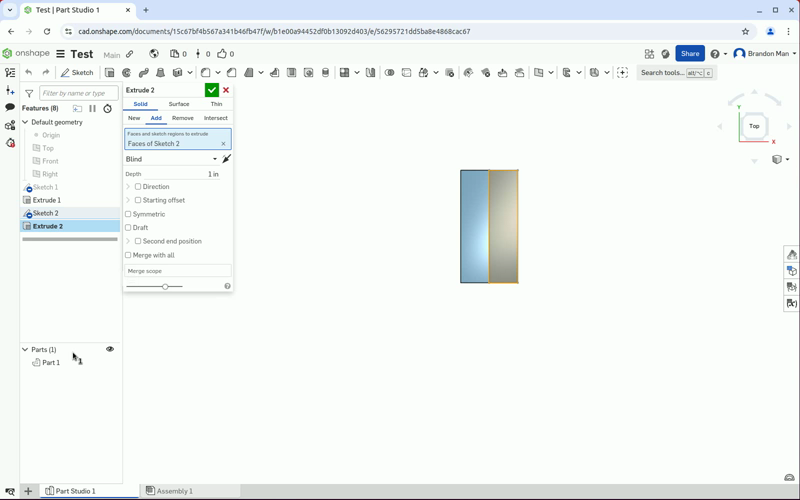
mouse_move(143, 106)
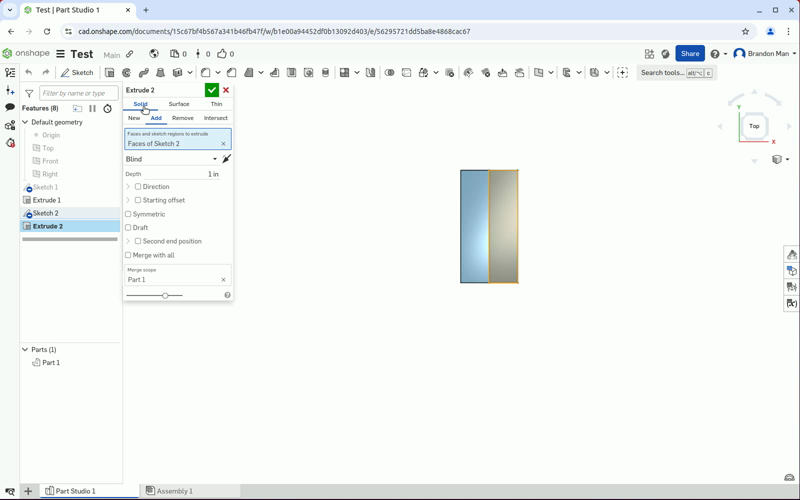
click(143, 106)
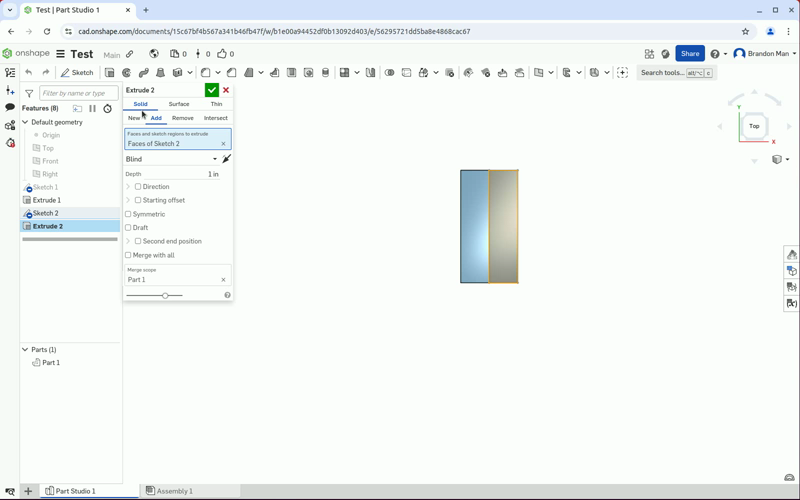
mouse_move(137, 120)
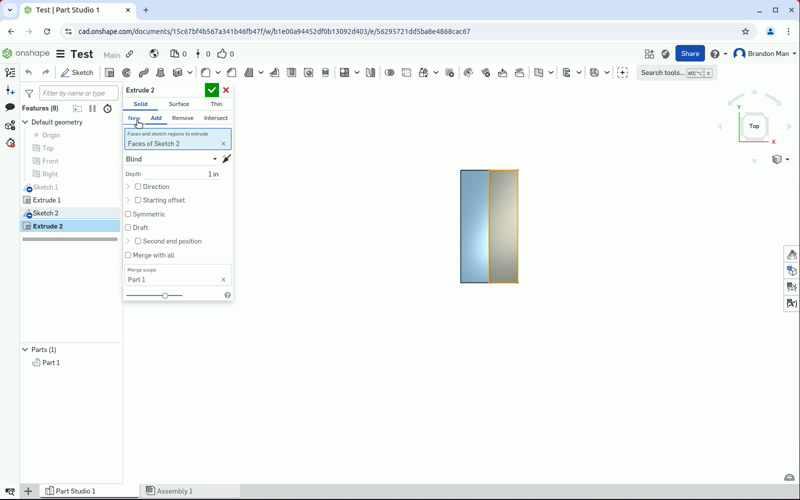
click(137, 120)
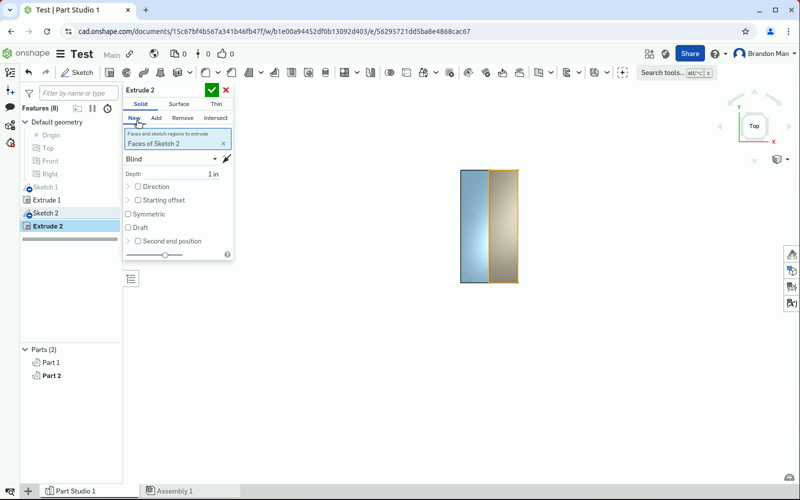
key(tab, 4)
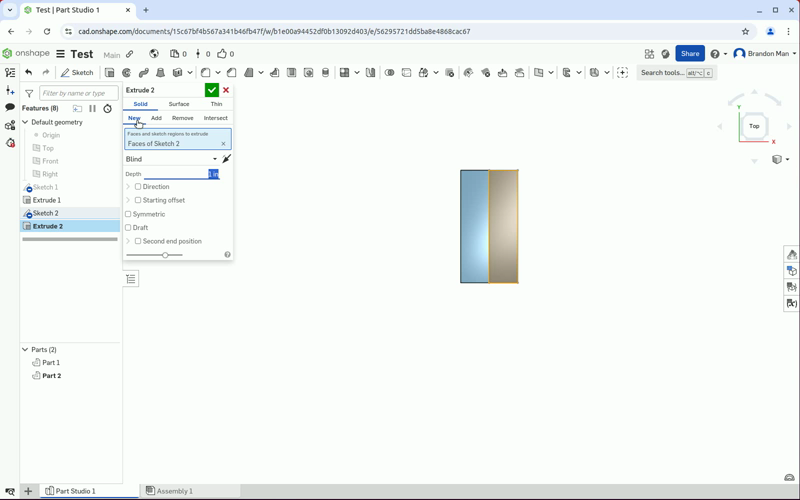
text(4.574)
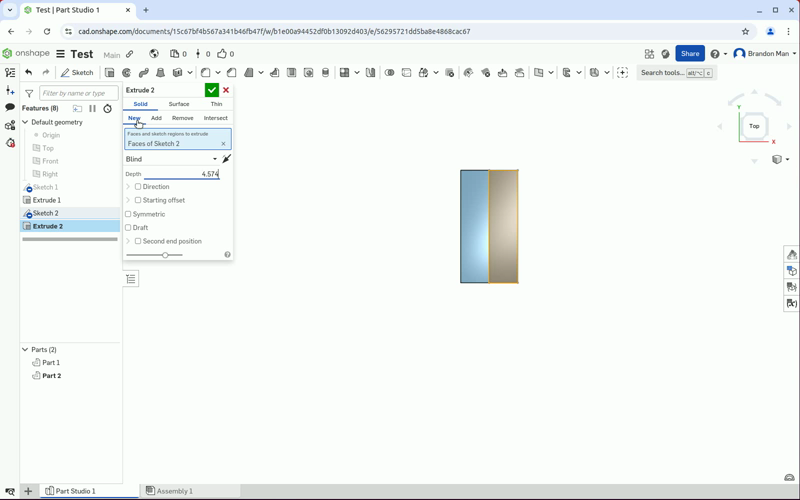
key(enter)
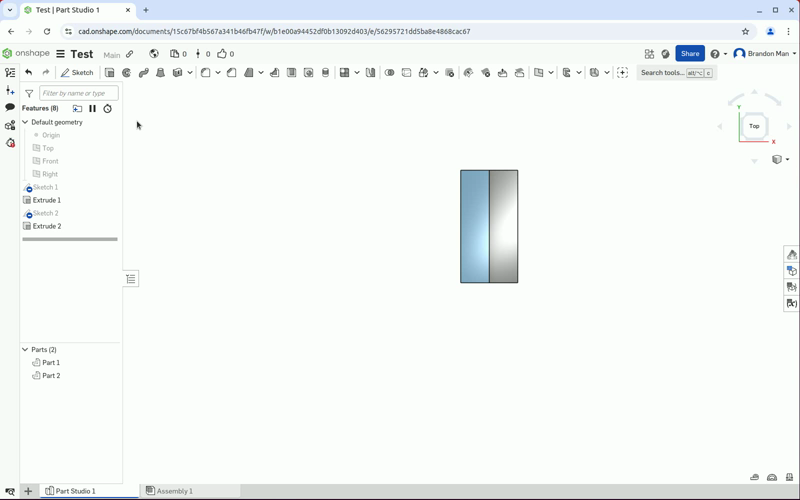
key(shift+h)
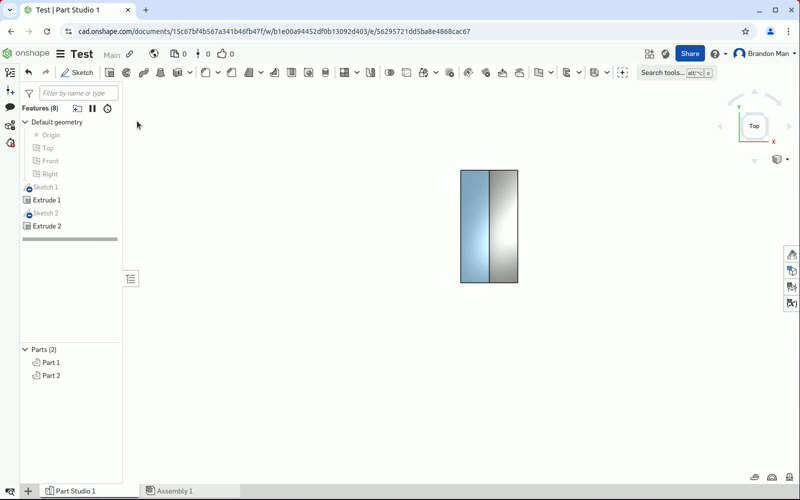
key(shift+h)
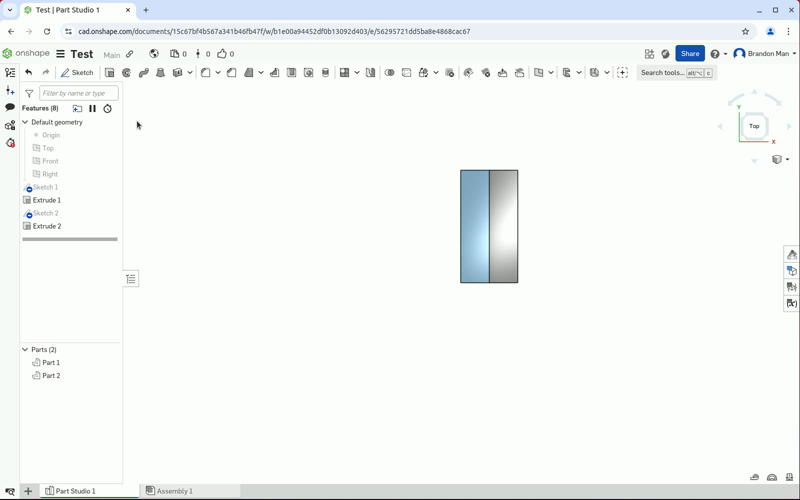
mouse_move(73, 189)
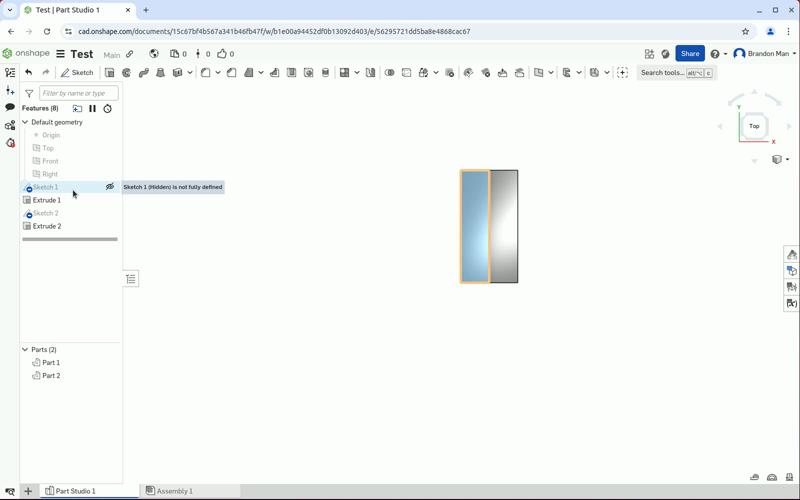
click(73, 189)
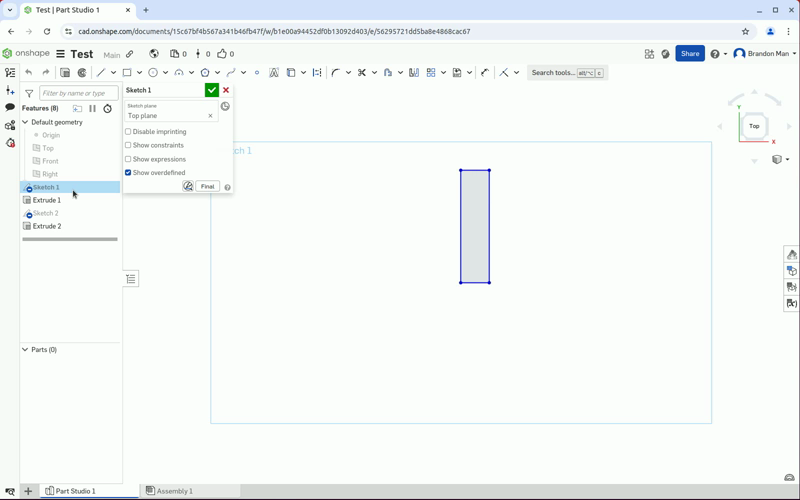
mouse_move(229, 92)
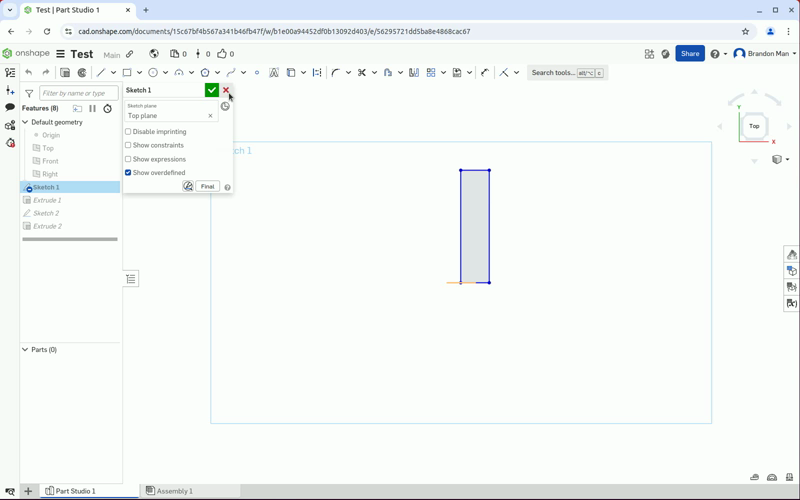
click(229, 92)
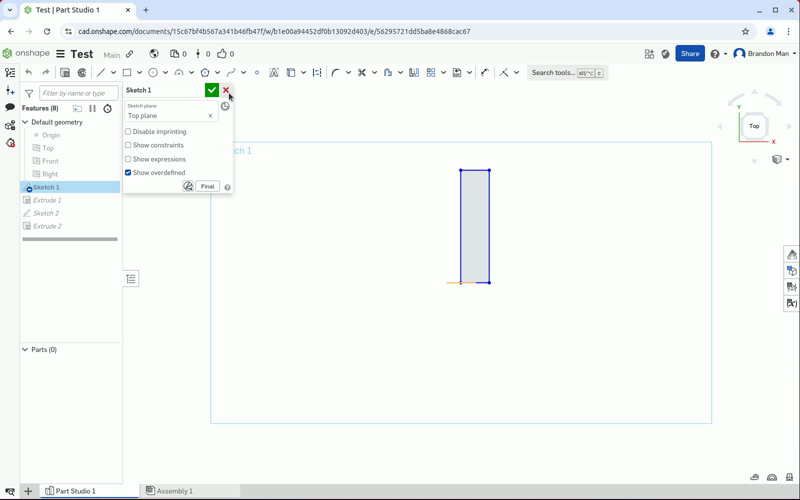
key(shift+s)
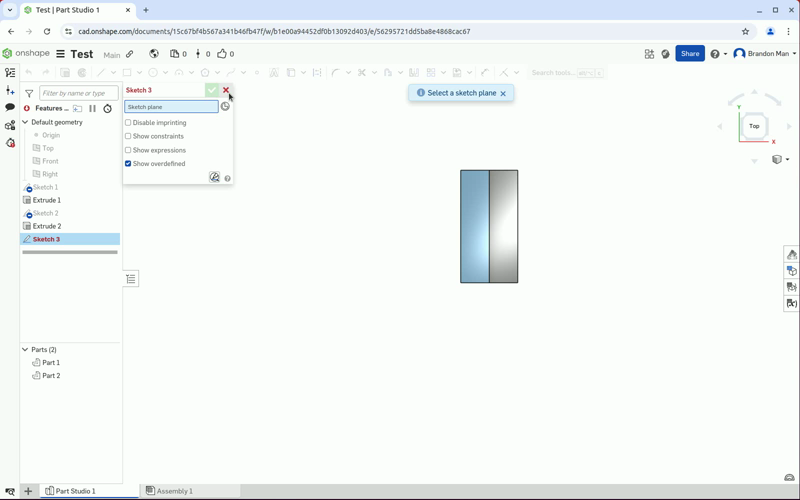
mouse_move(73, 150)
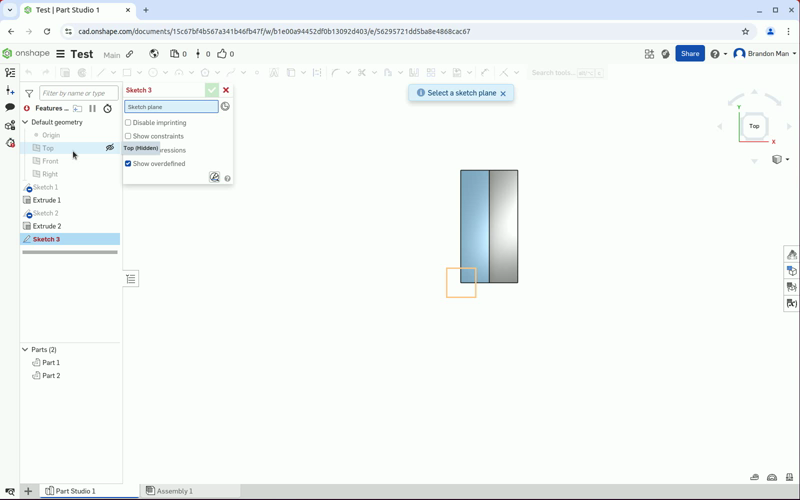
click(73, 150)
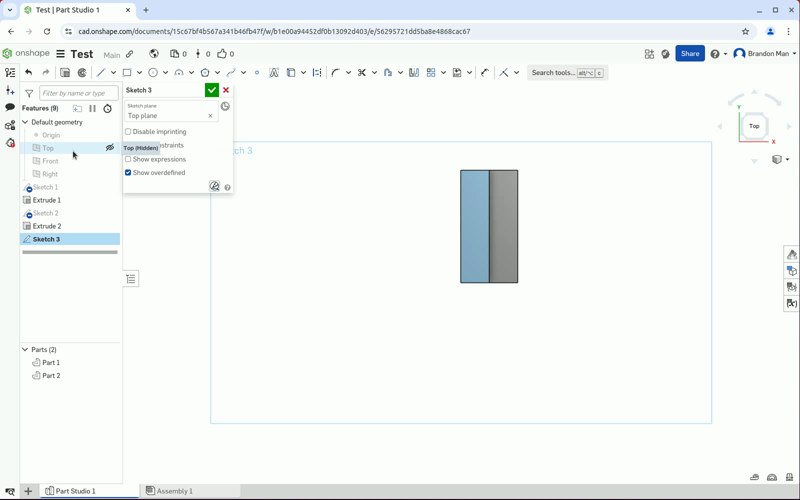
mouse_move(73, 352)
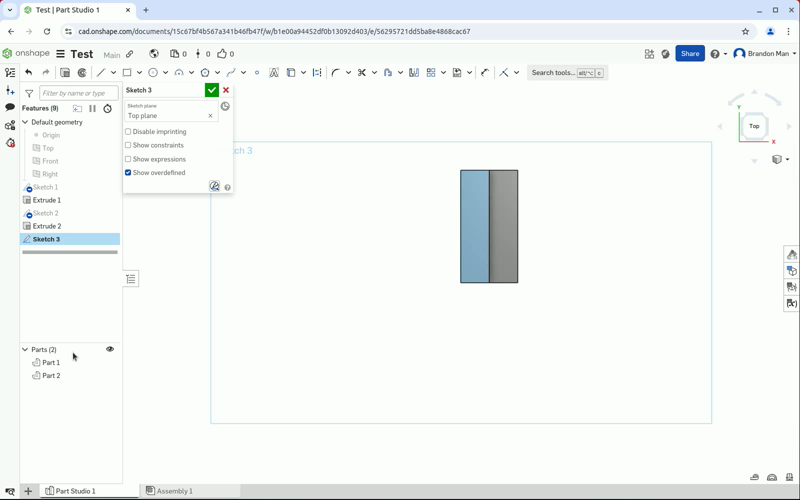
key(y)
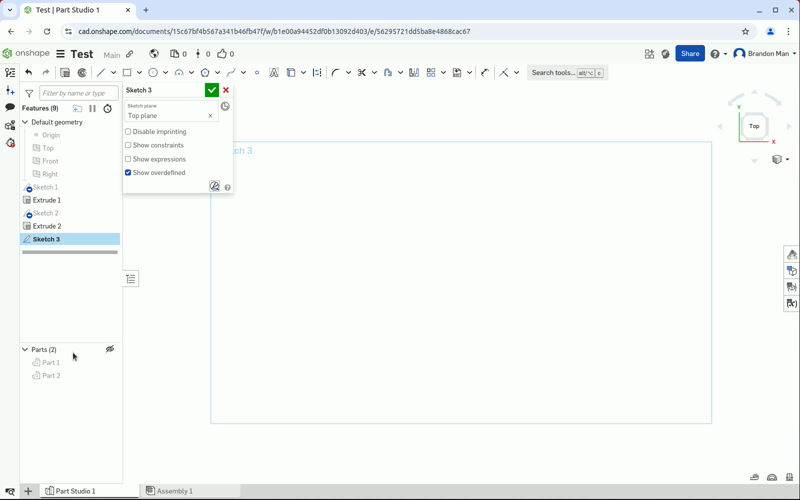
key(l)
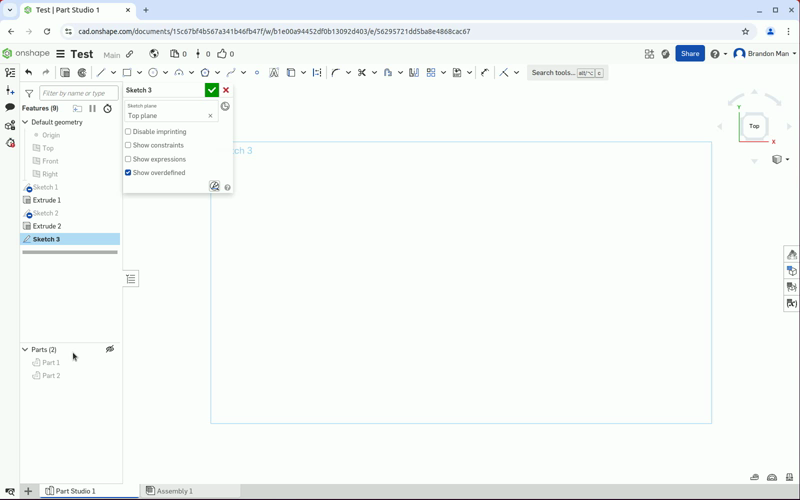
key_down(shift)
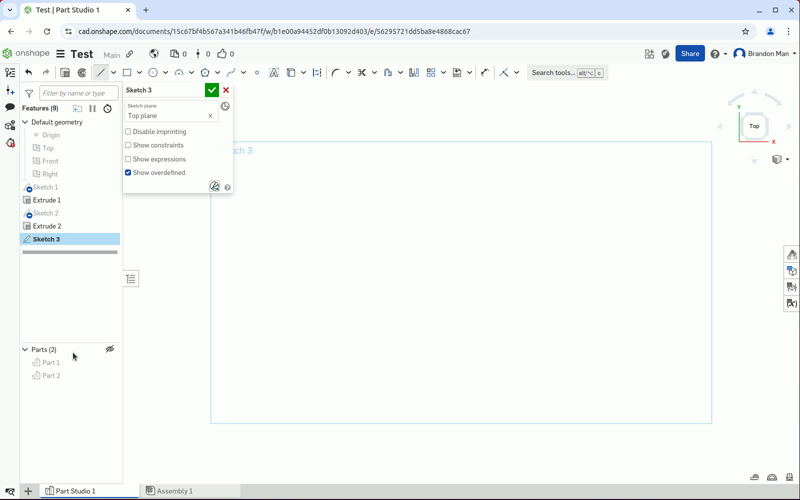
mouse_move(516, 282)
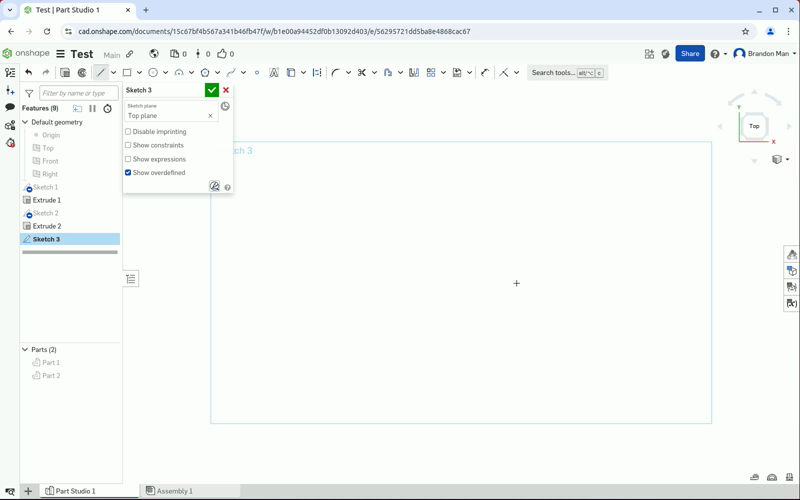
click(516, 282)
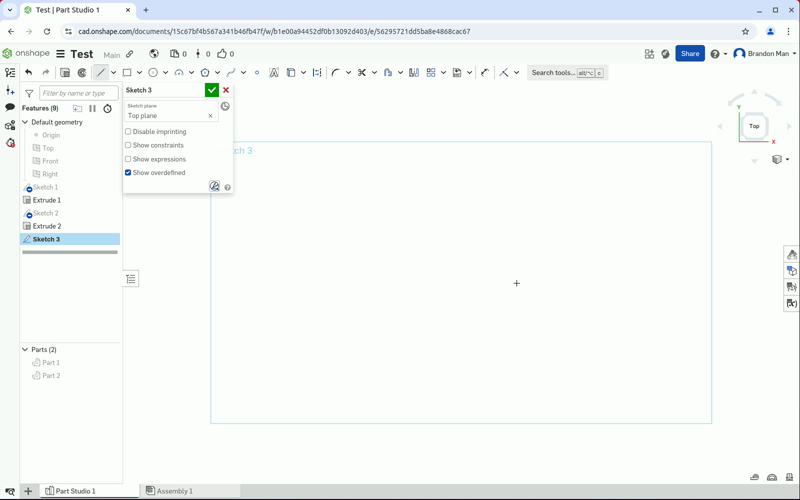
key_up(shift)
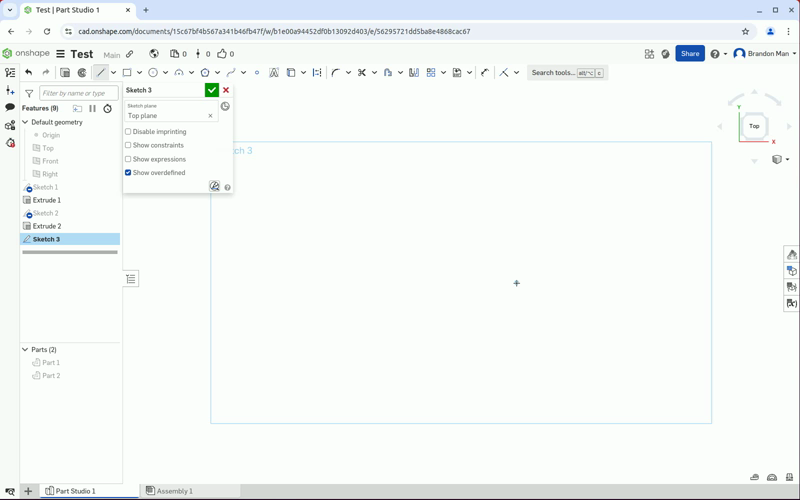
key_down(shift)
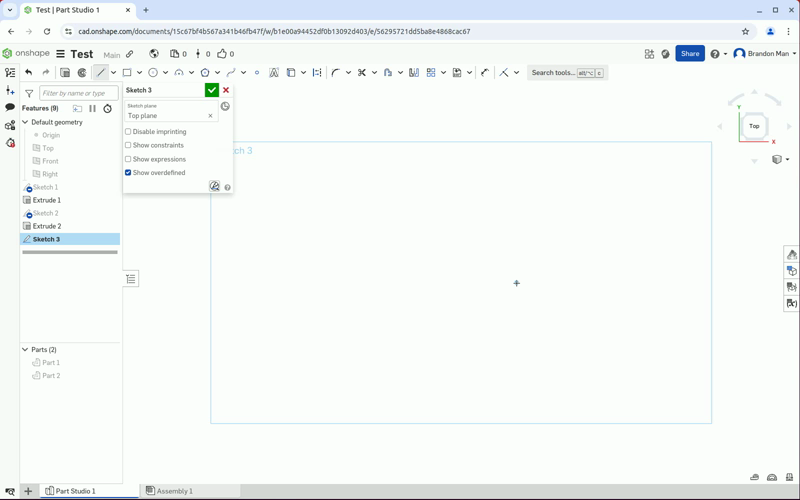
mouse_move(546, 282)
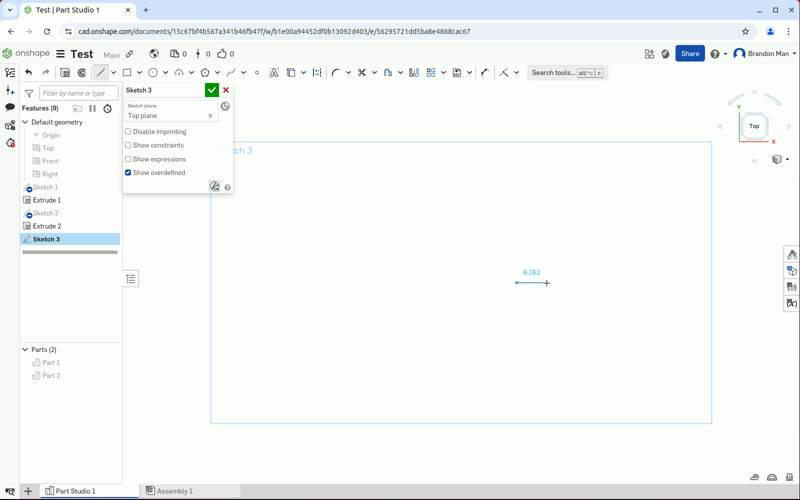
mouse_move(545, 282)
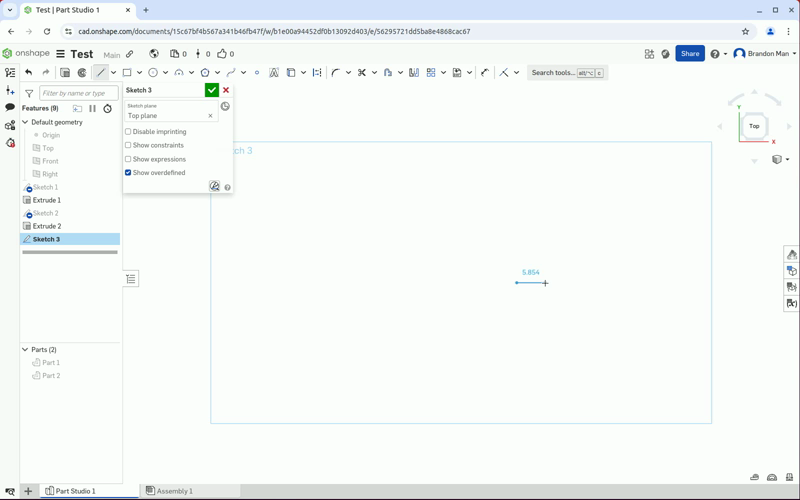
click(545, 282)
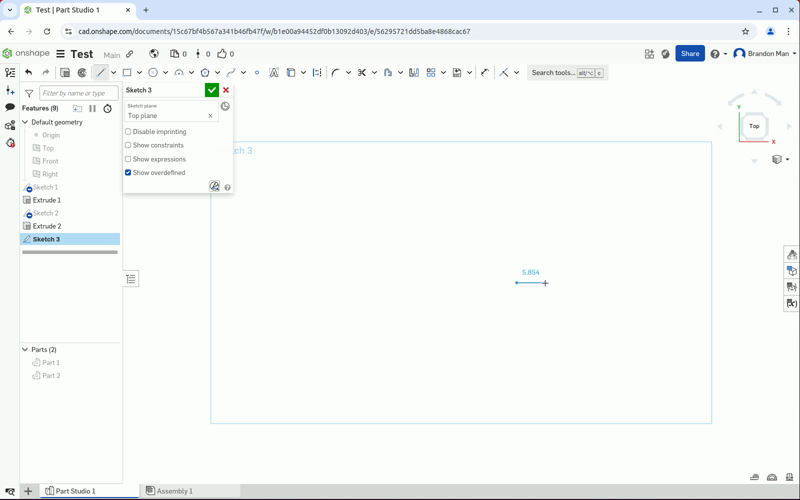
key_up(shift)
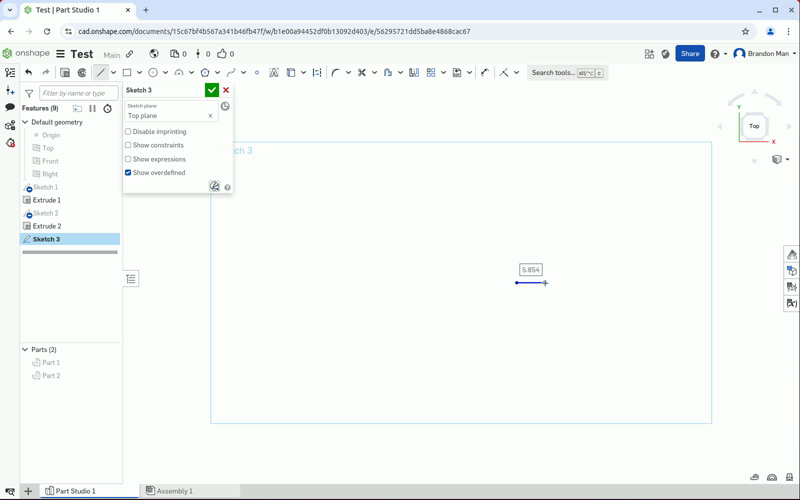
key_down(shift)
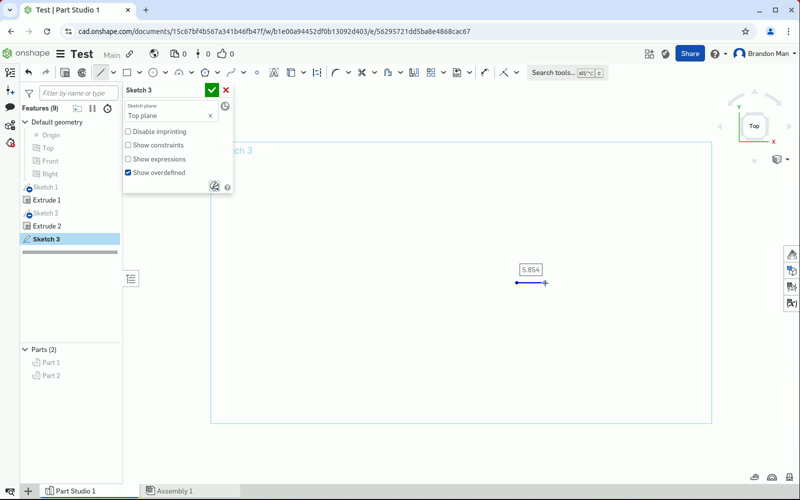
mouse_move(545, 170)
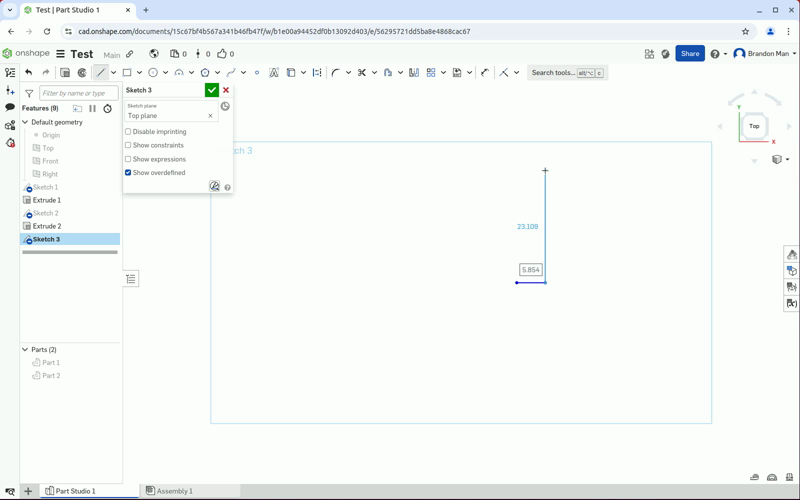
click(545, 170)
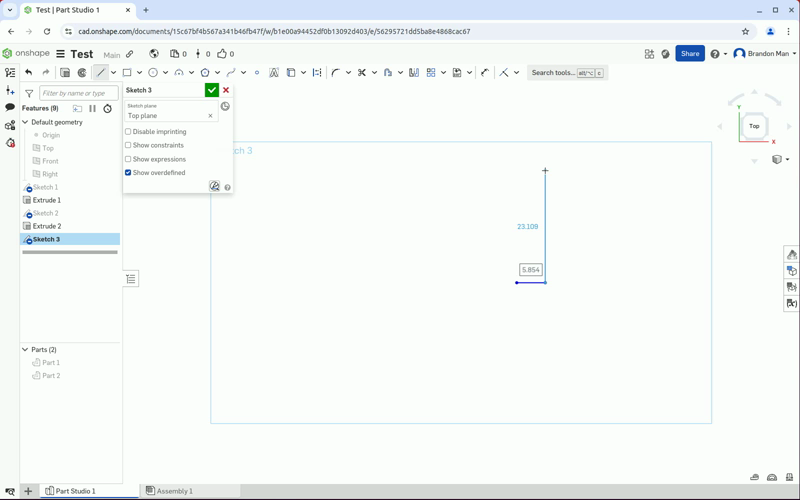
key_up(shift)
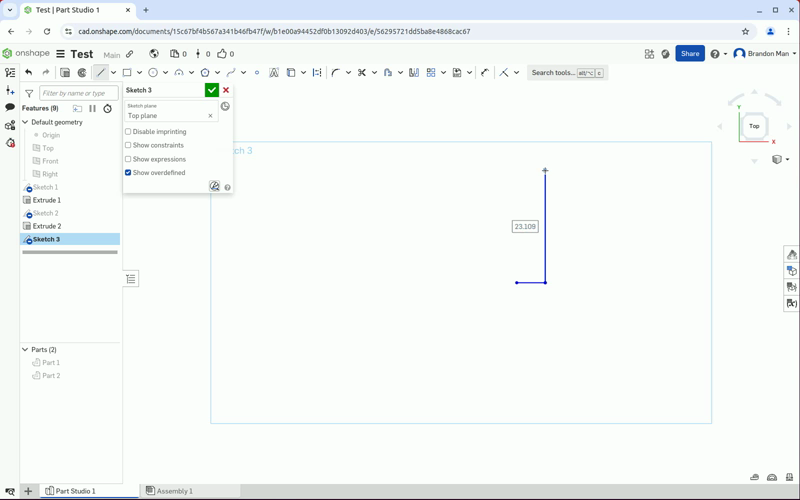
key_down(shift)
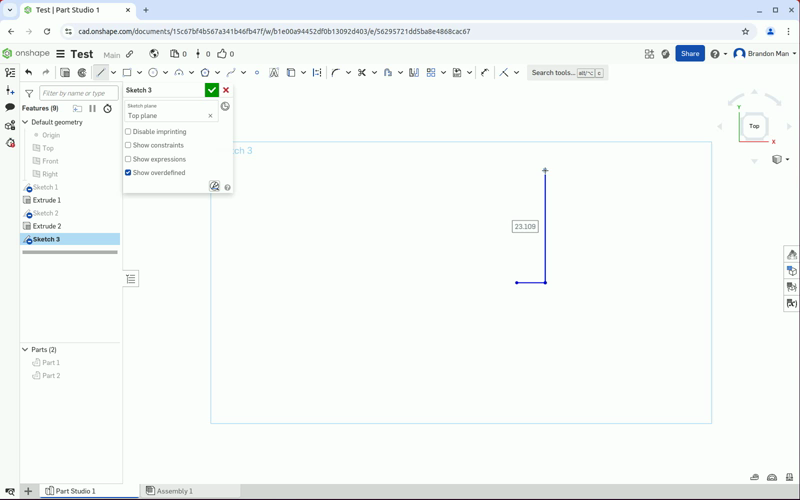
mouse_move(575, 170)
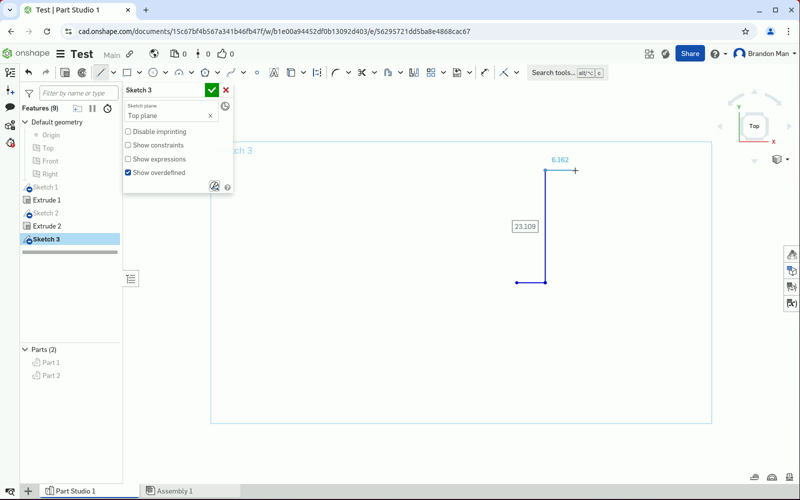
mouse_move(516, 170)
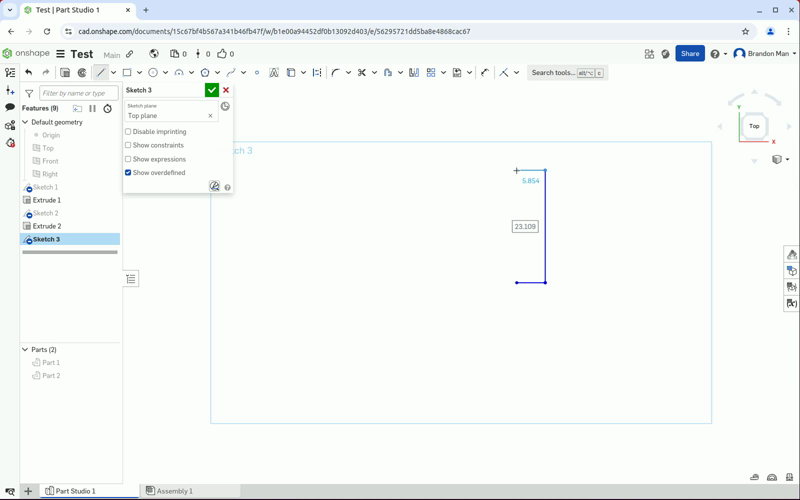
click(516, 170)
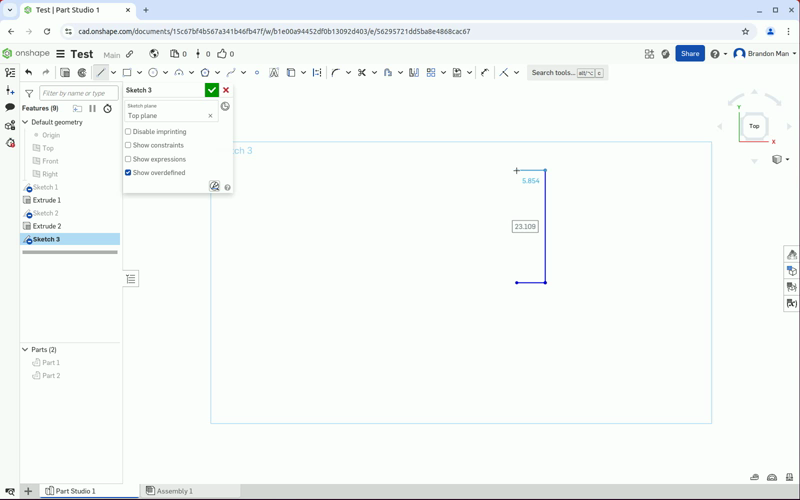
key_up(shift)
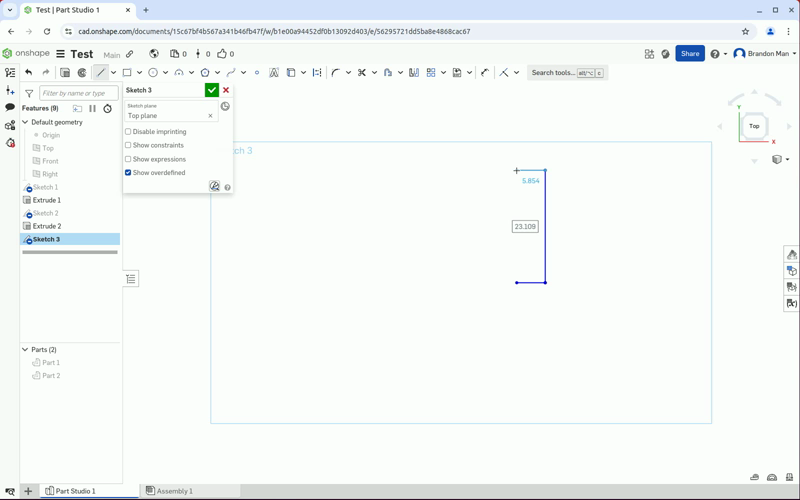
key_down(shift)
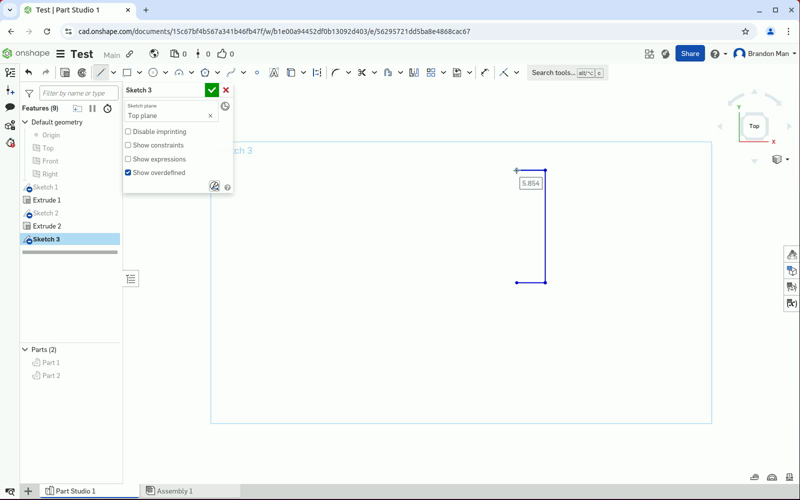
mouse_move(516, 282)
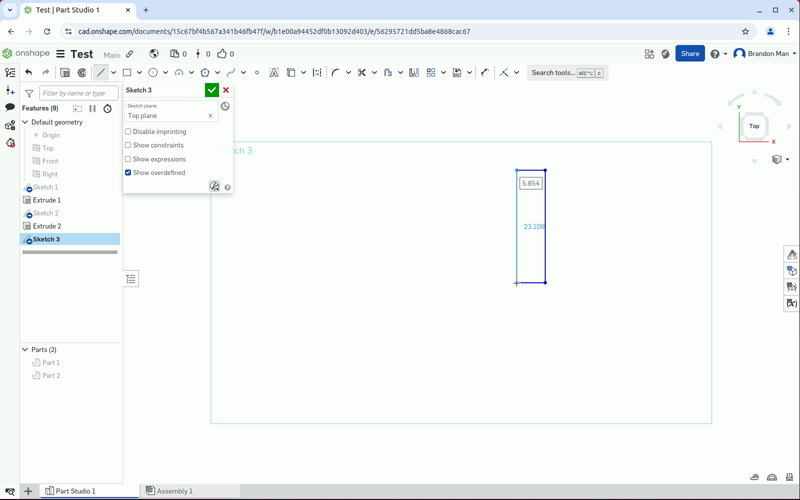
key_up(shift)
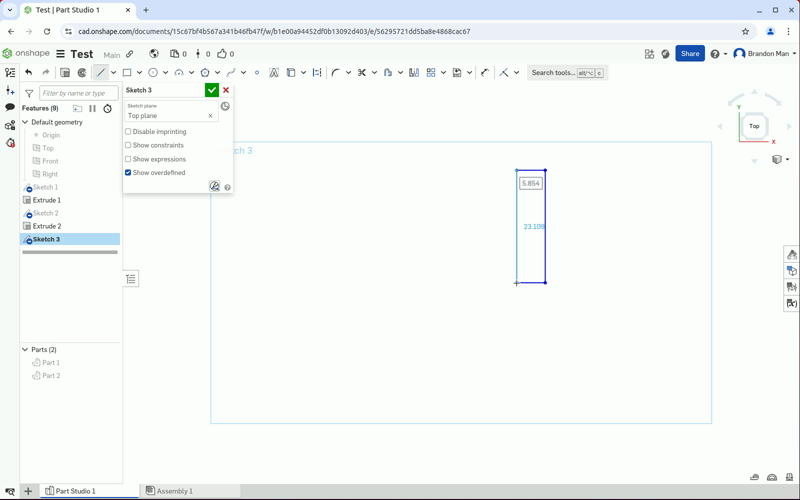
click(516, 282)
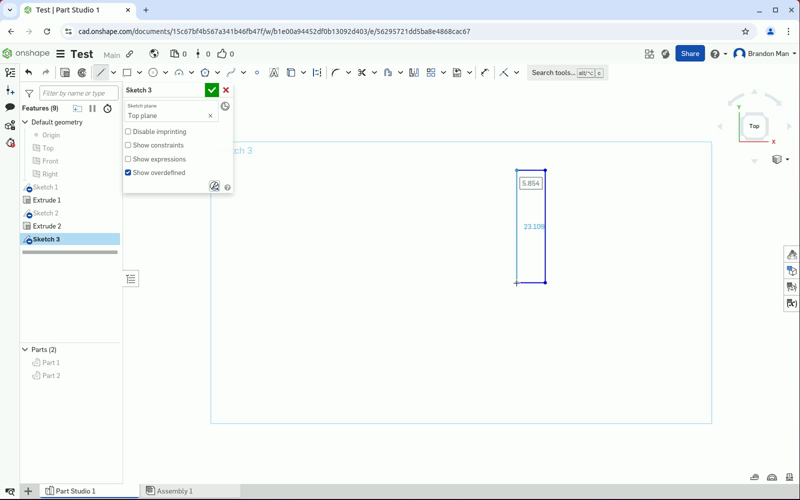
key(esc)
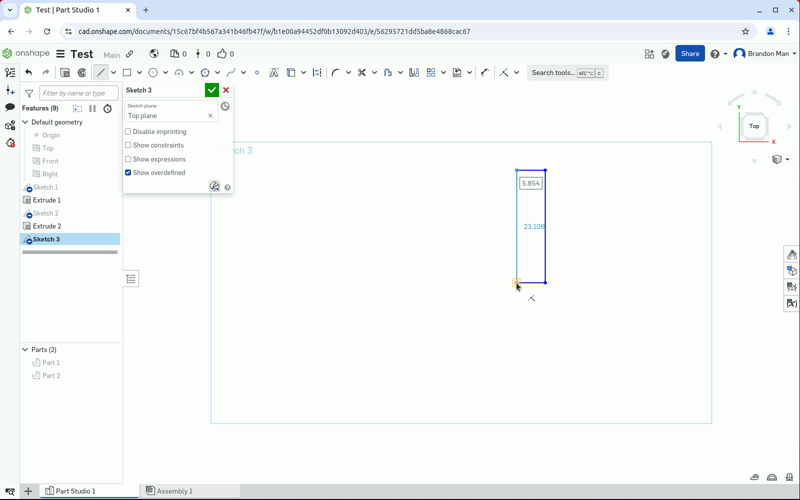
mouse_move(530, 251)
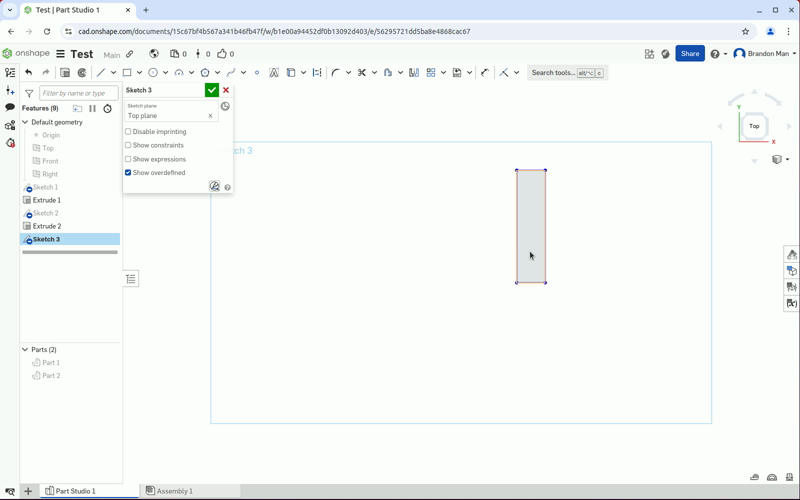
click(530, 251)
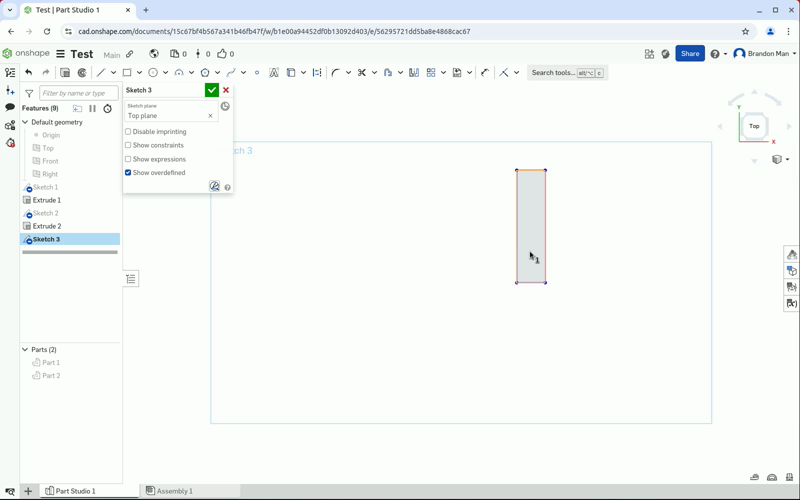
mouse_move(73, 352)
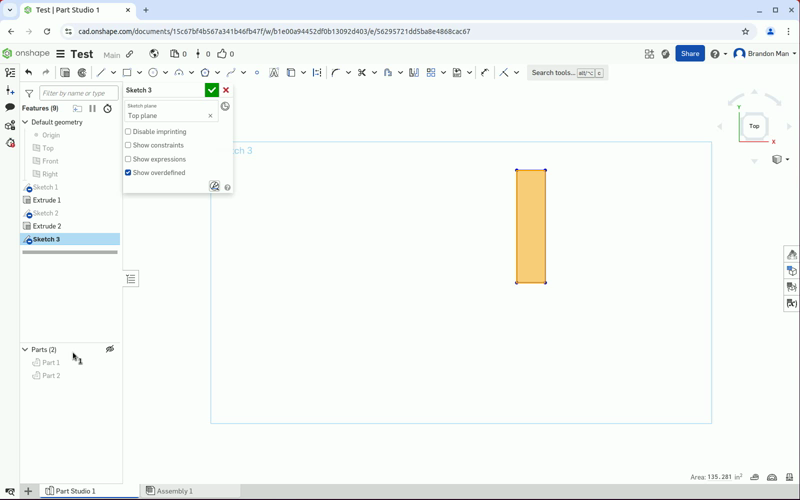
key(shift+y)
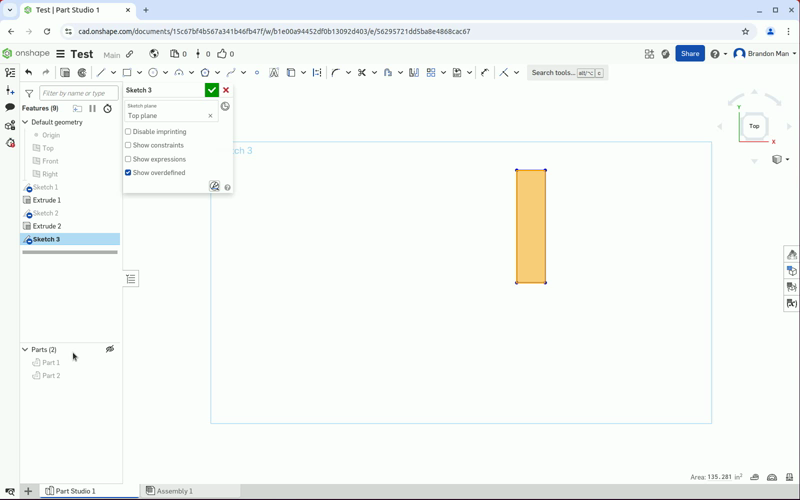
key(shift+e)
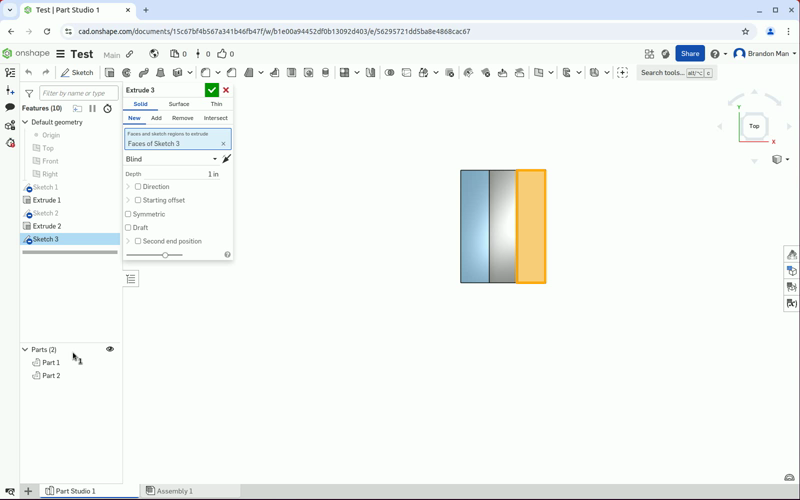
mouse_move(143, 106)
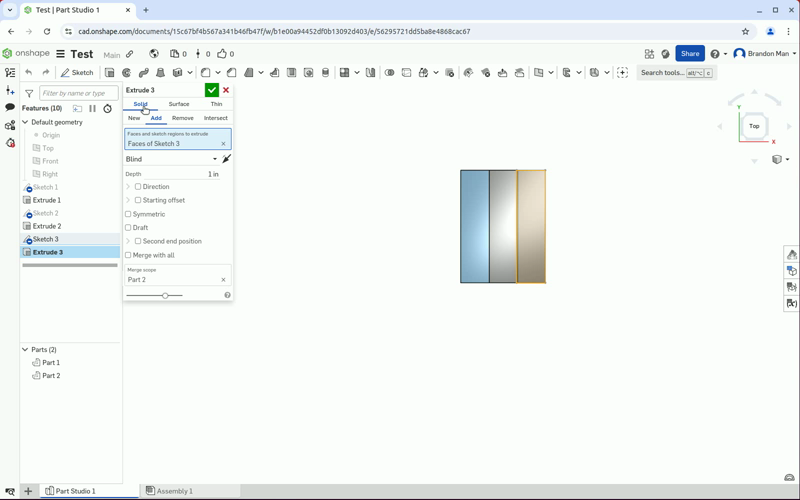
click(143, 106)
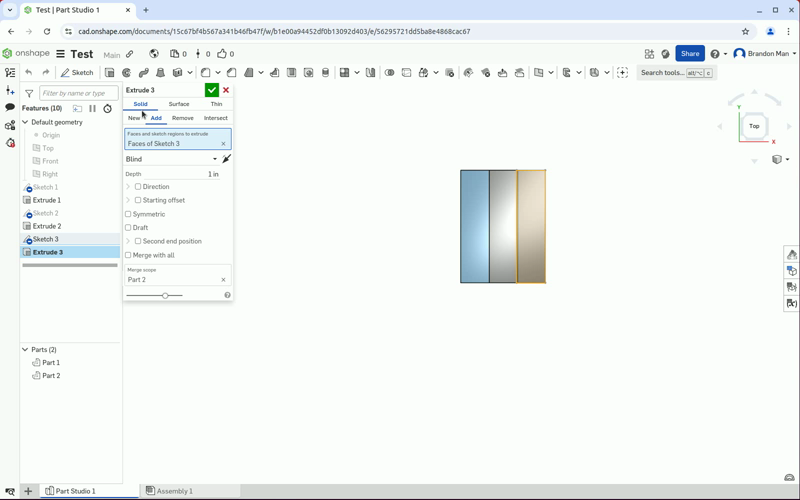
mouse_move(137, 120)
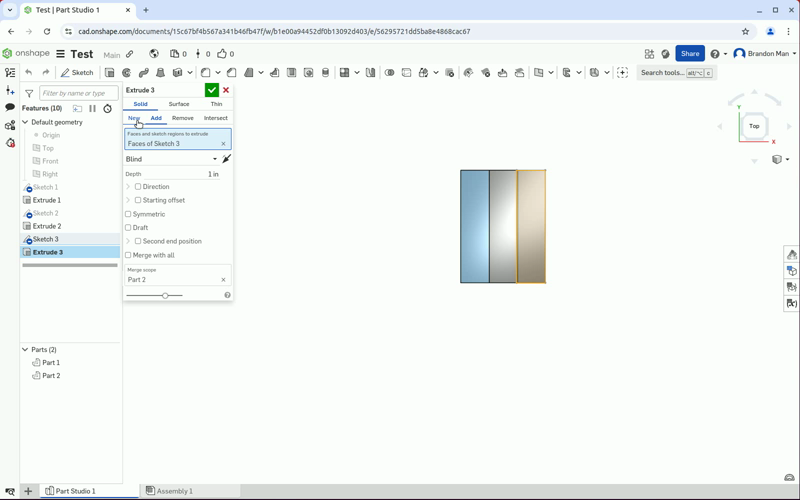
click(137, 120)
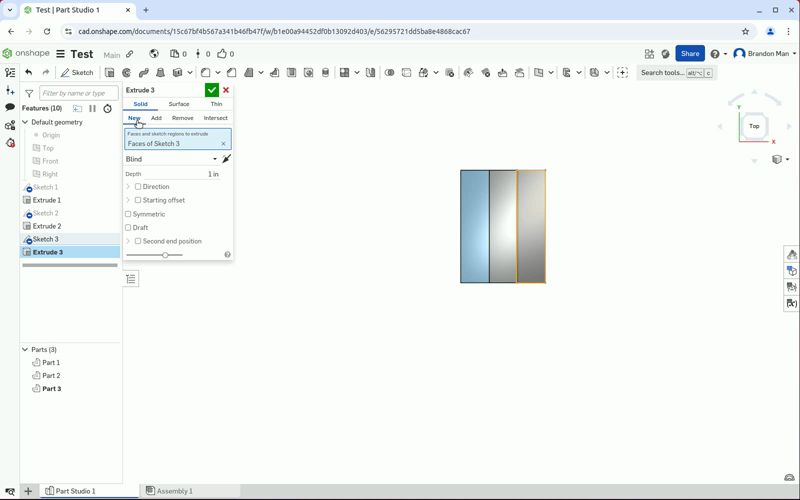
key(tab, 4)
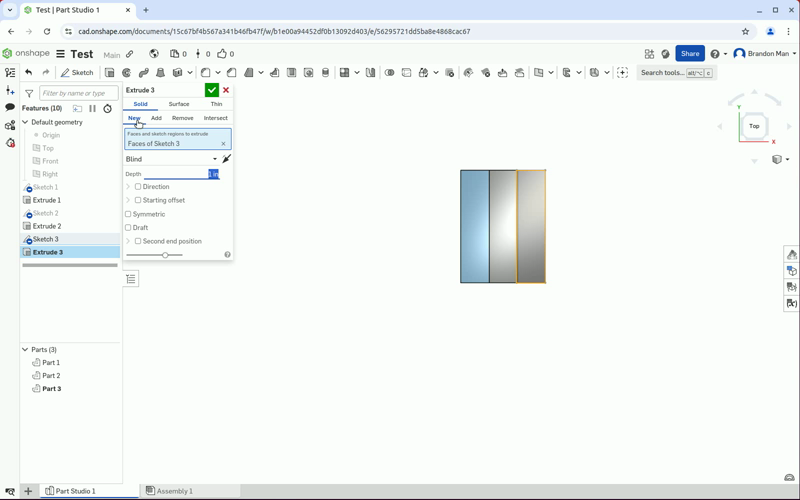
text(2.407)
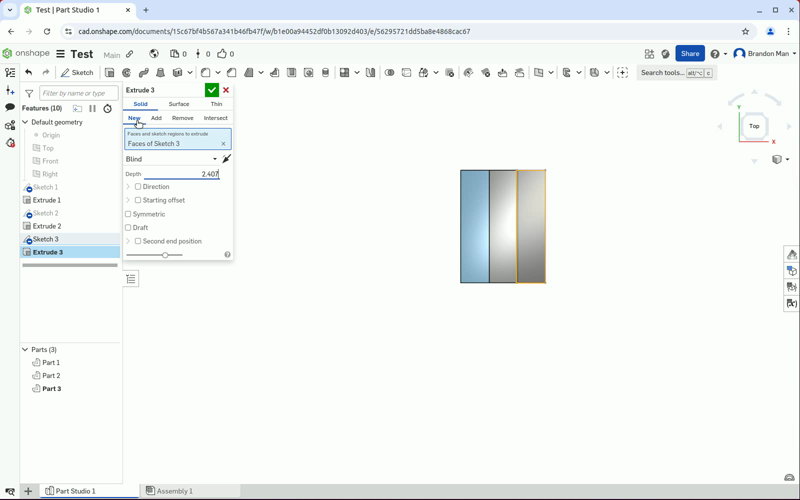
key(enter)
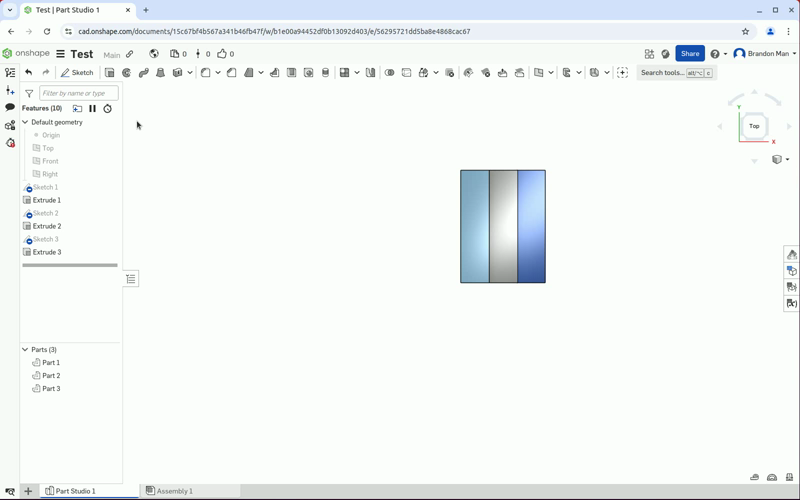
key(shift+h)
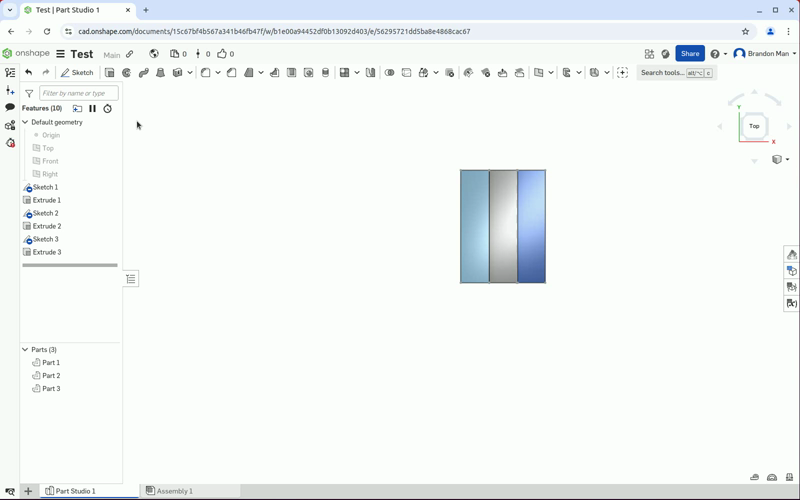
key(shift+h)
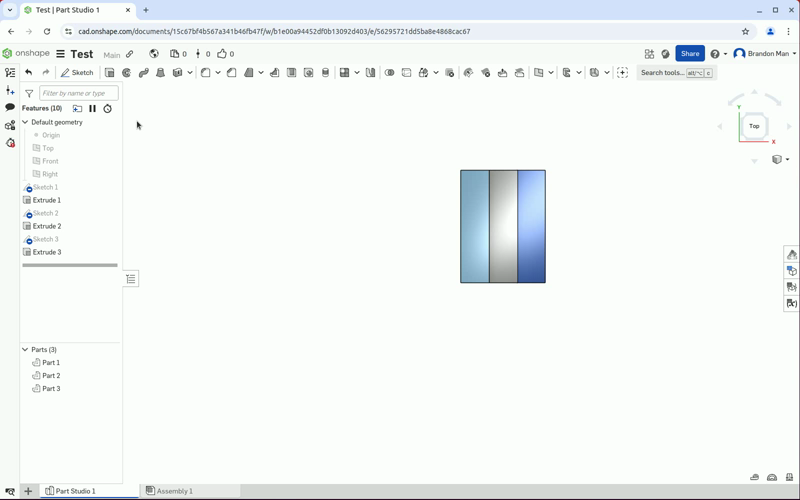
mouse_move(73, 189)
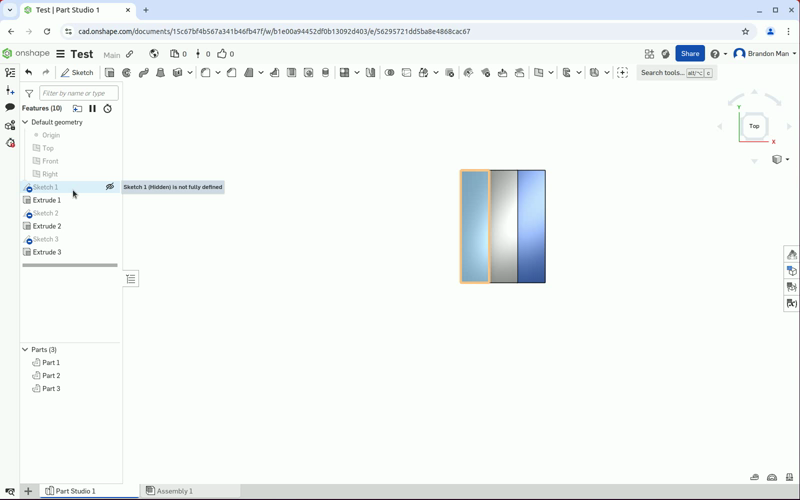
click(73, 189)
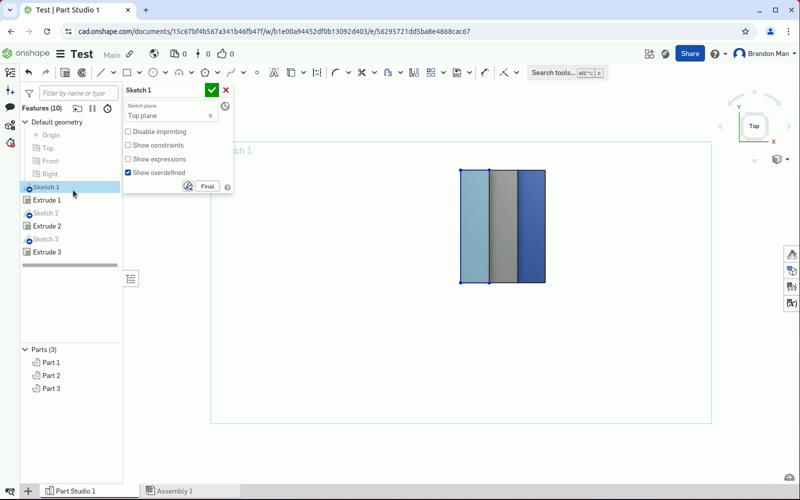
mouse_move(229, 92)
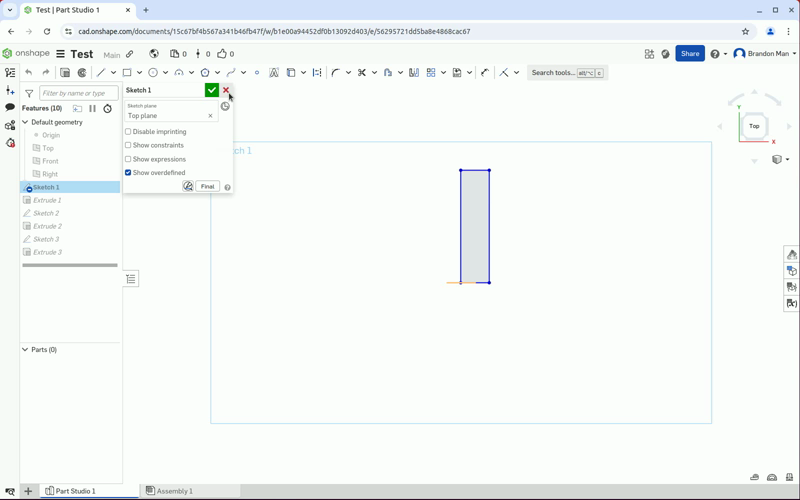
click(229, 92)
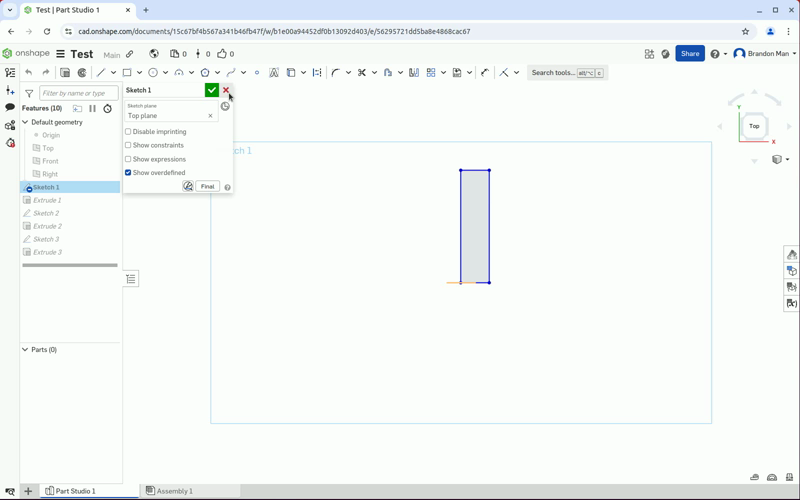
key(shift+s)
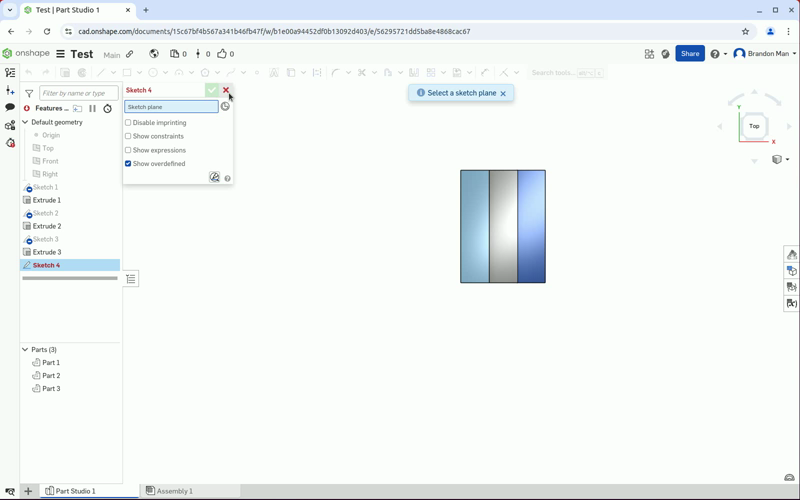
mouse_move(73, 150)
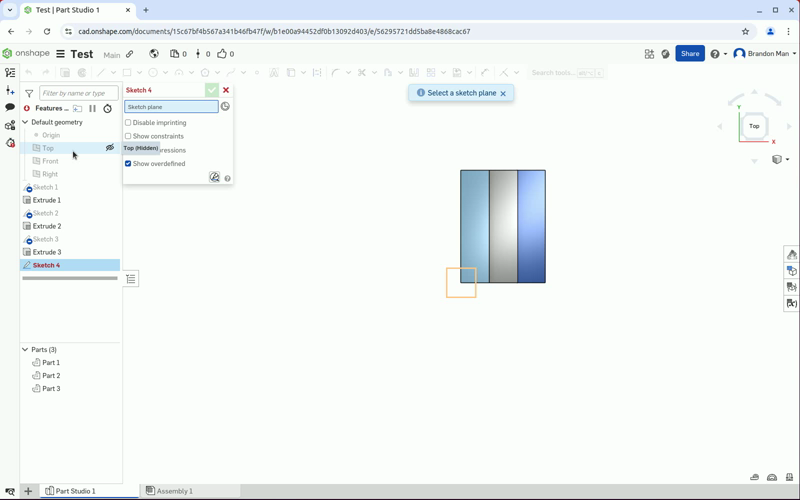
click(73, 150)
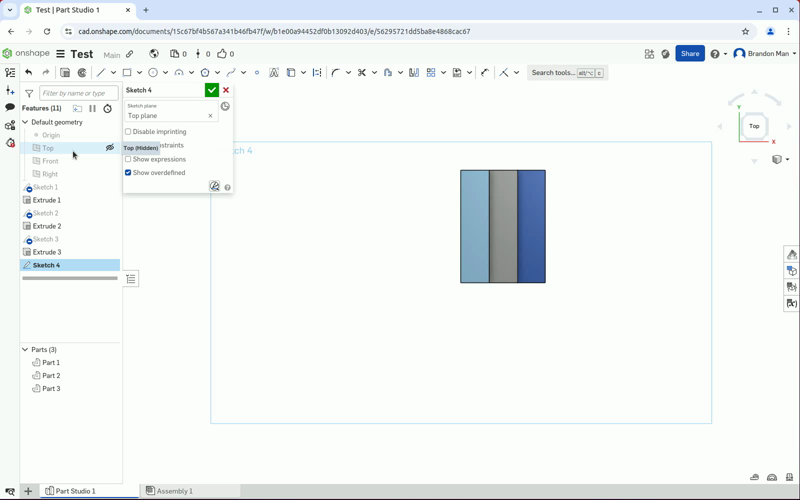
mouse_move(73, 352)
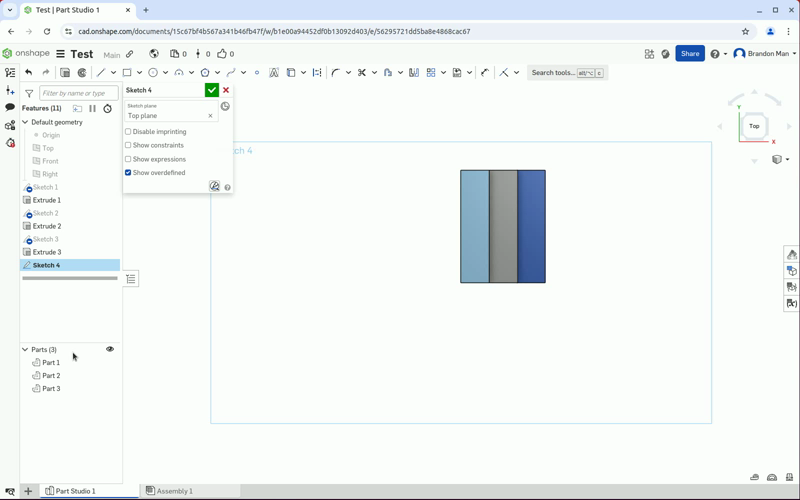
key(y)
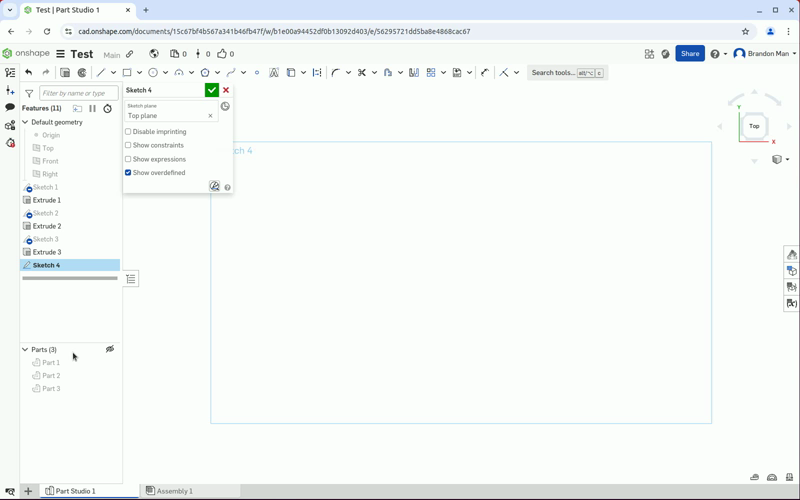
key(l)
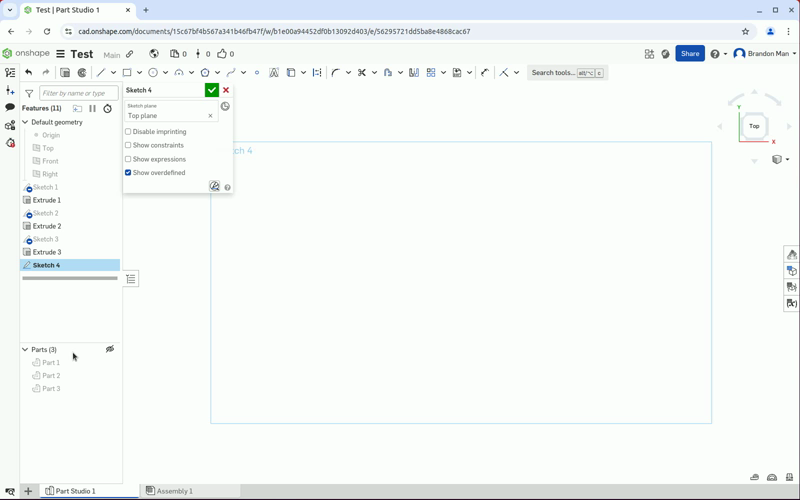
key_down(shift)
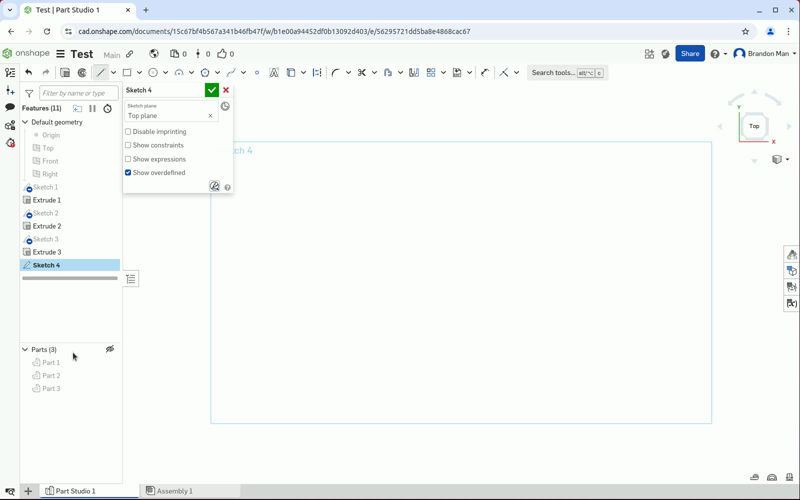
mouse_move(545, 282)
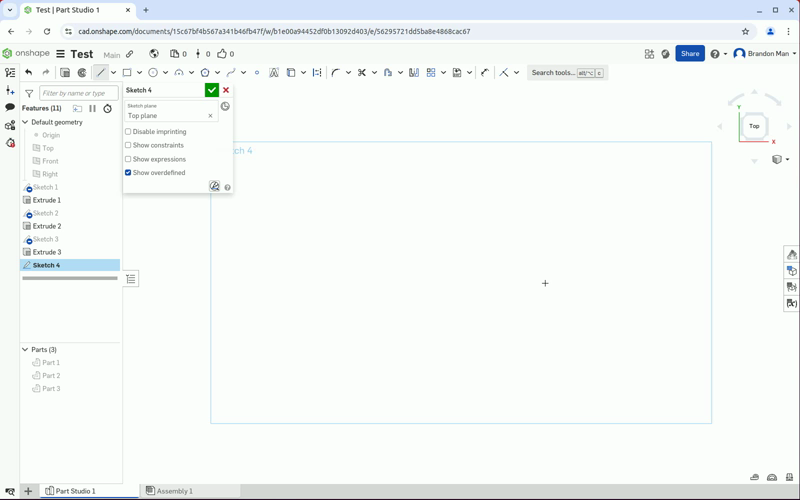
click(545, 282)
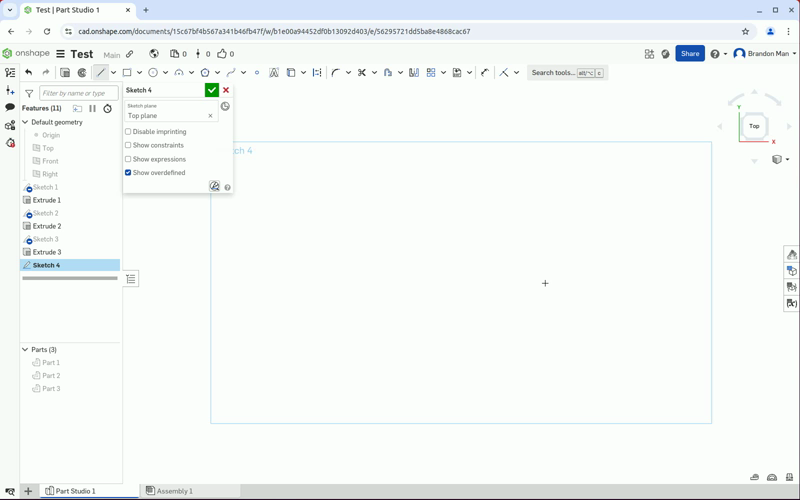
key_up(shift)
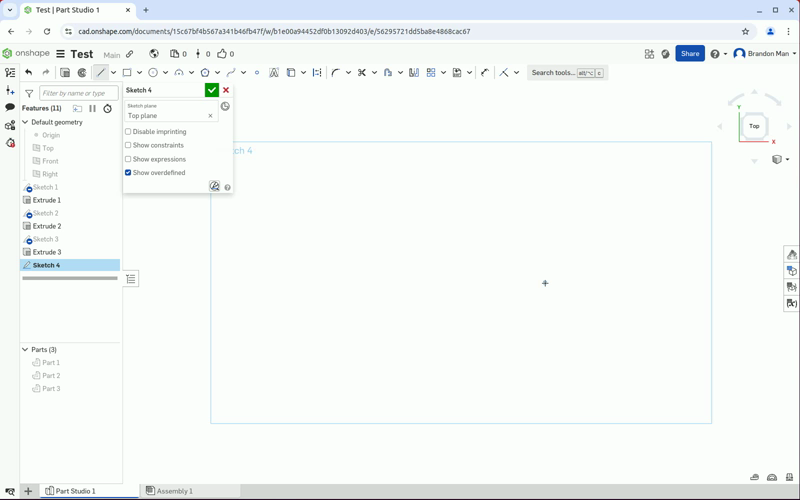
key_down(shift)
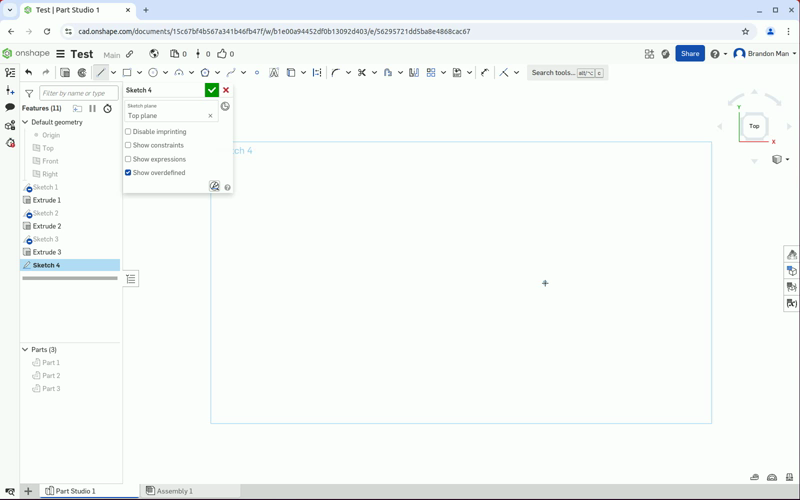
mouse_move(575, 282)
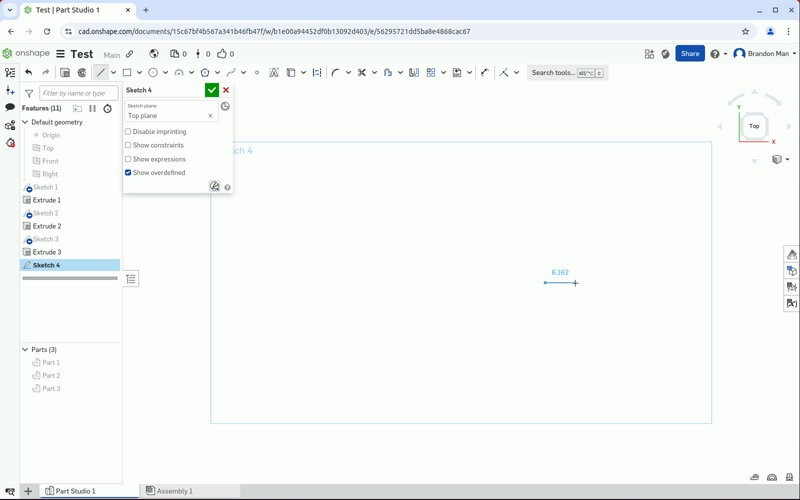
mouse_move(573, 282)
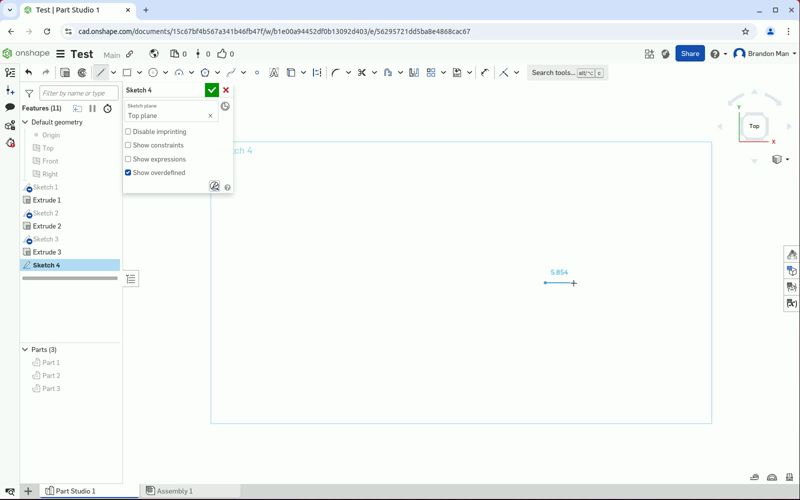
click(573, 282)
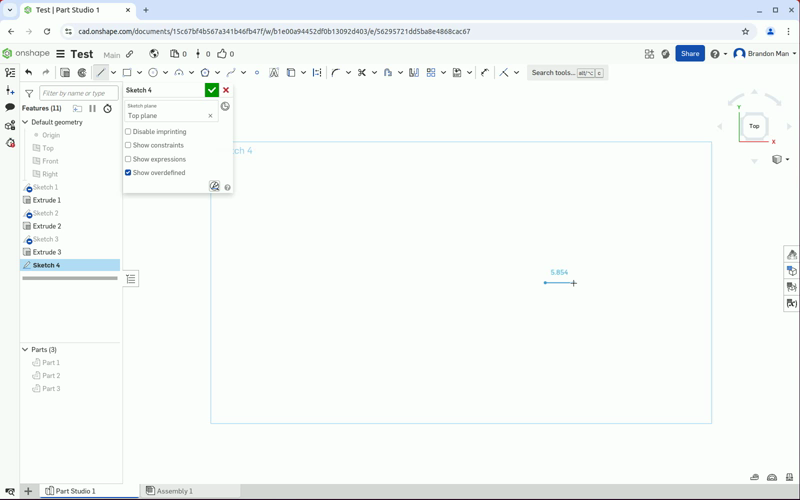
key_up(shift)
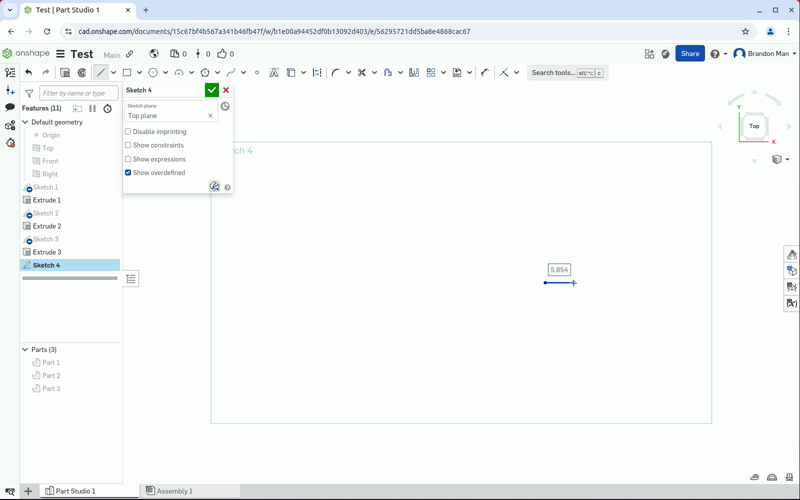
key_down(shift)
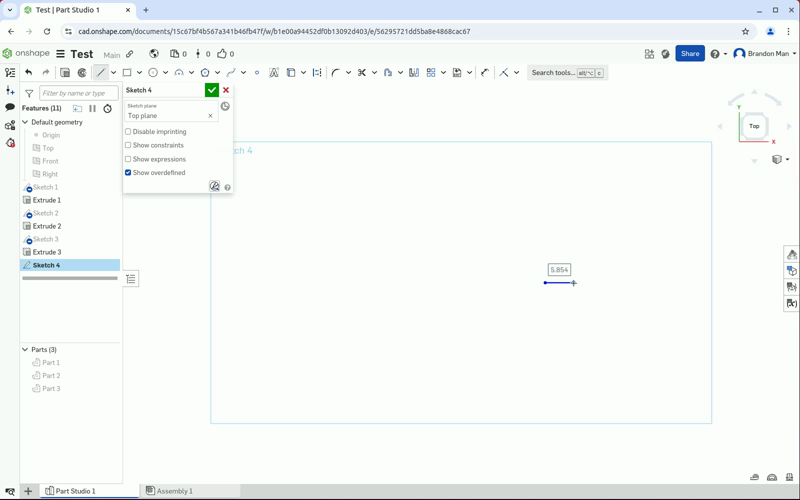
mouse_move(573, 170)
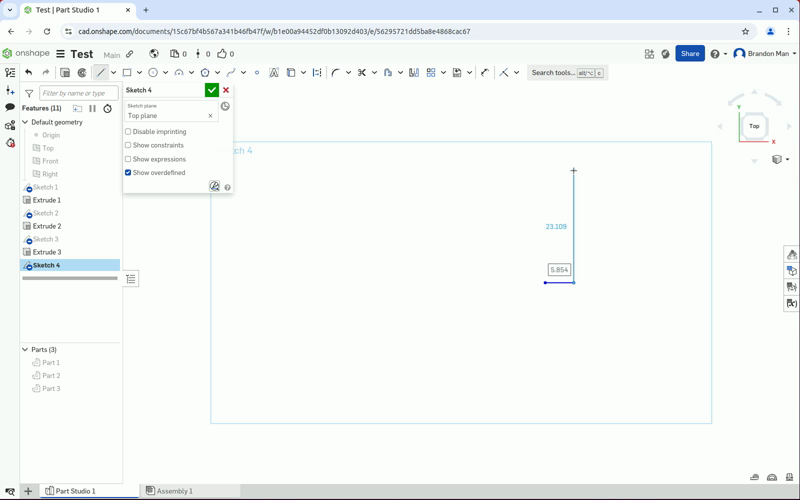
click(573, 170)
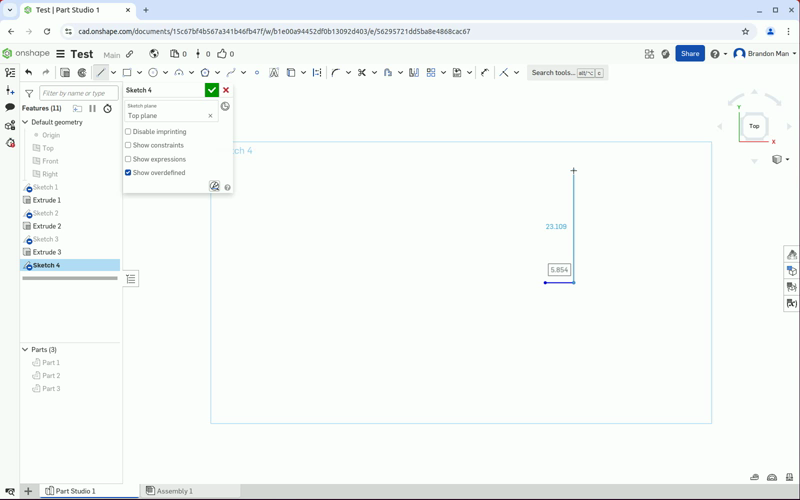
key_up(shift)
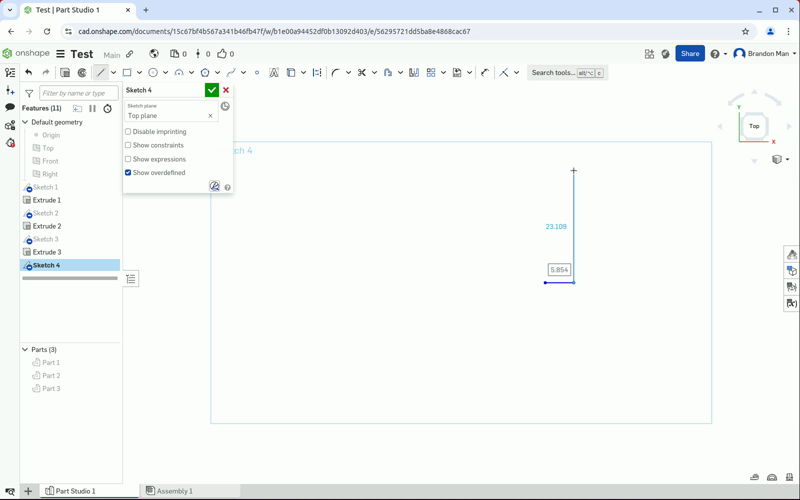
key_down(shift)
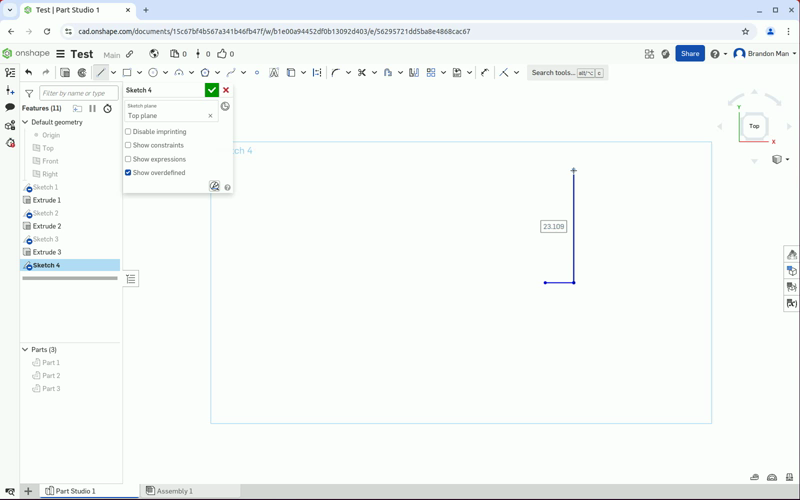
mouse_move(589, 170)
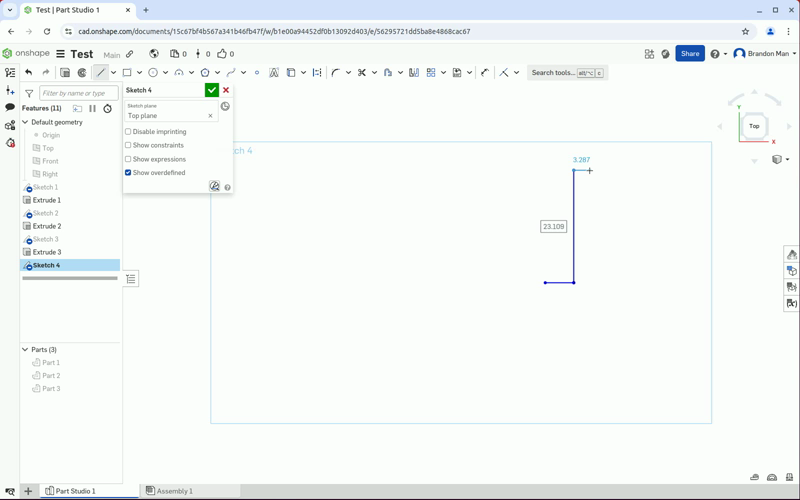
mouse_move(545, 170)
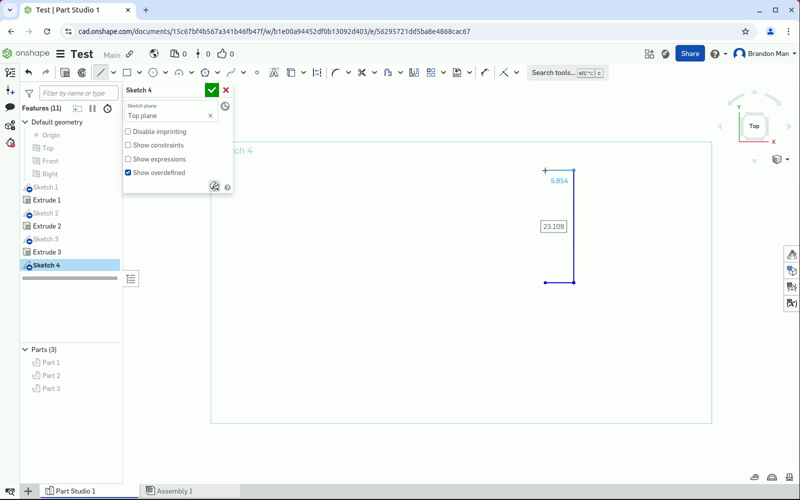
click(545, 170)
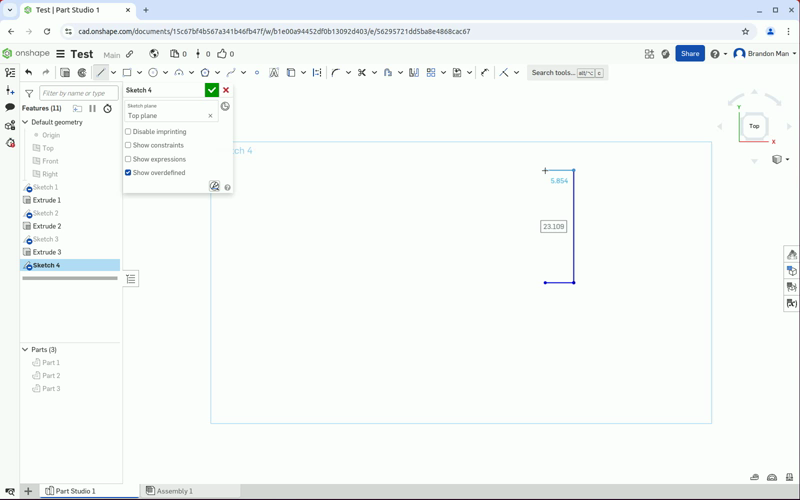
key_up(shift)
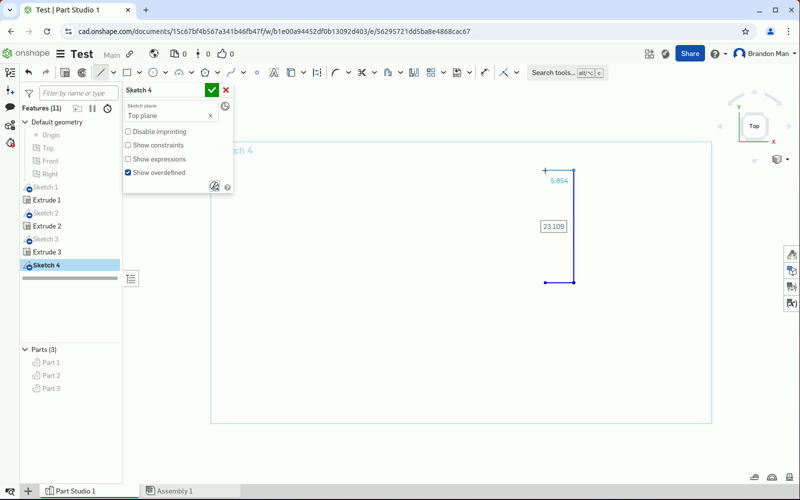
key_down(shift)
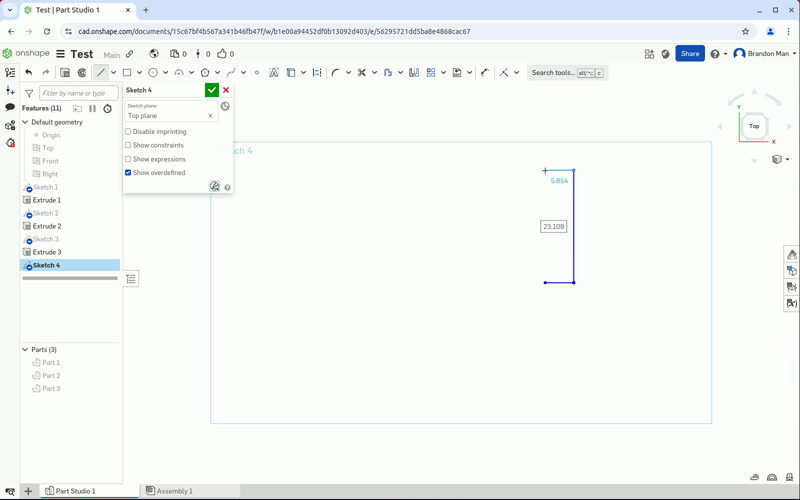
mouse_move(545, 282)
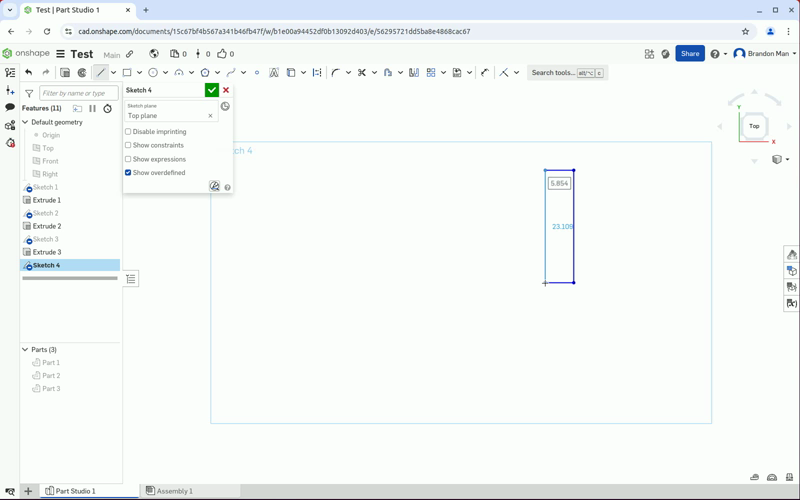
key_up(shift)
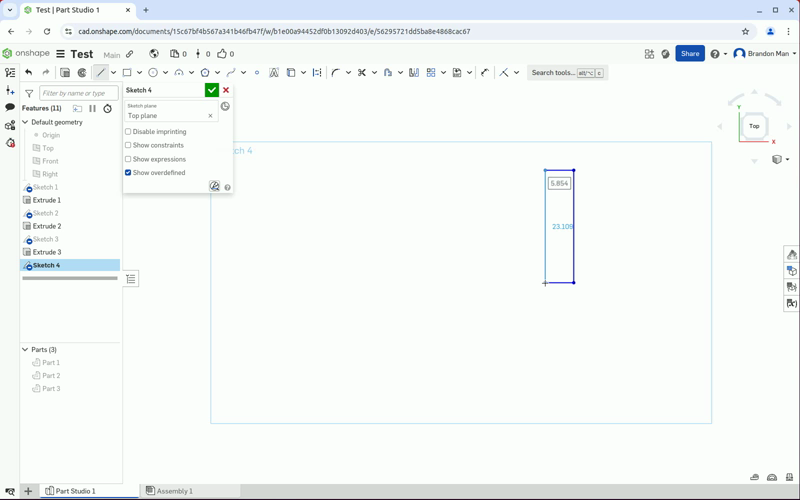
click(545, 282)
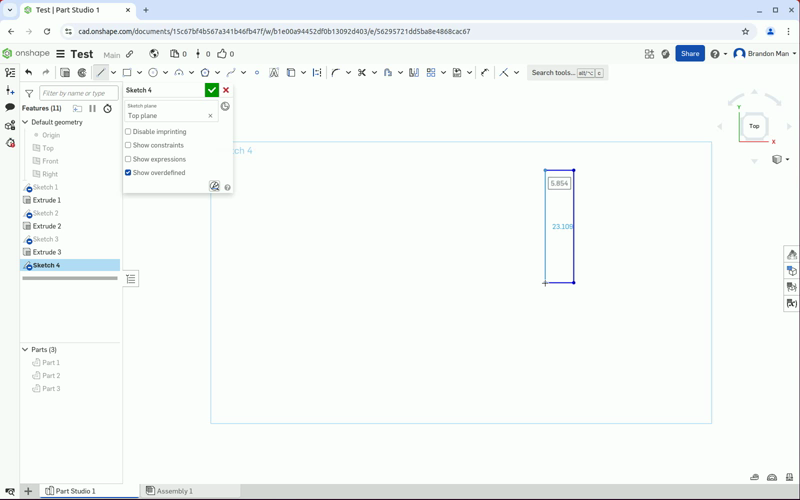
key(esc)
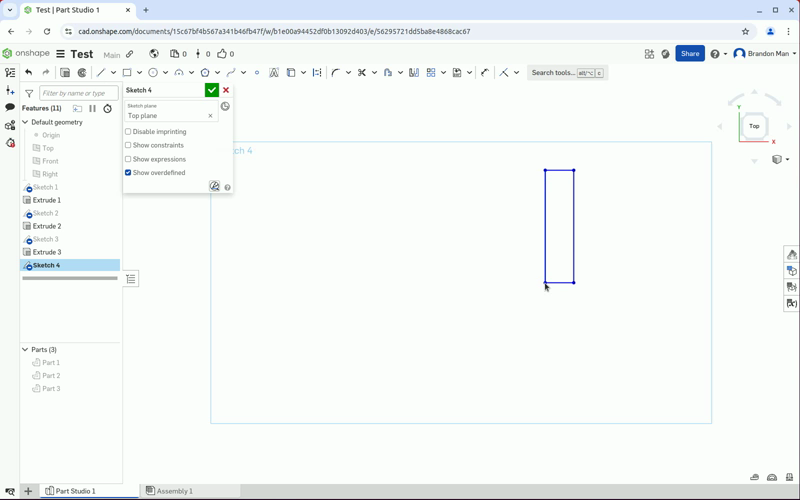
mouse_move(553, 217)
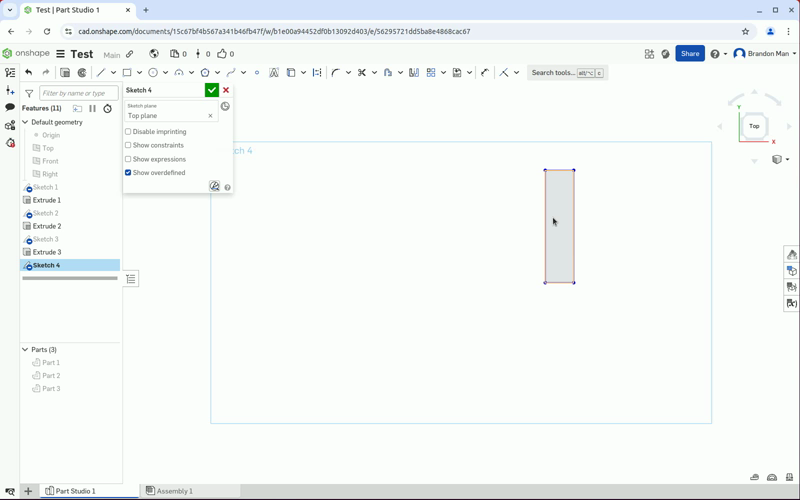
click(553, 217)
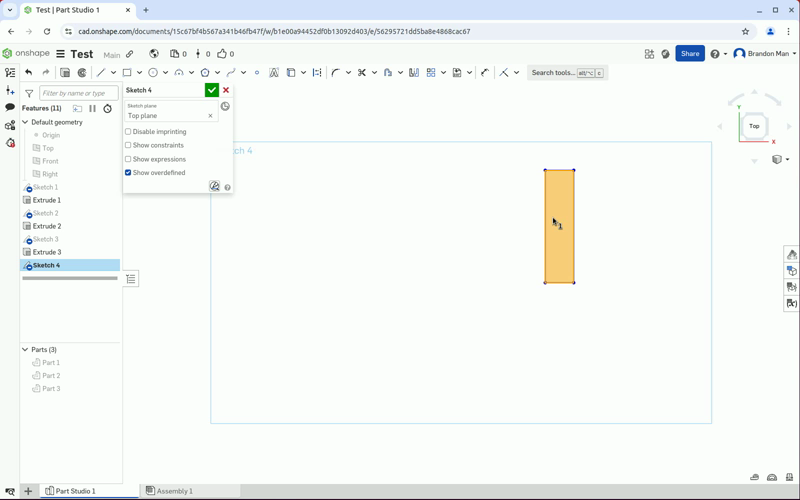
mouse_move(73, 352)
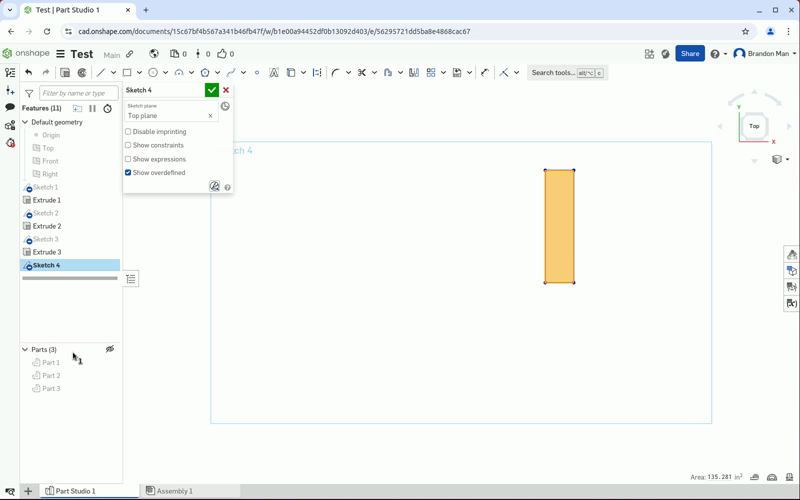
key(shift+y)
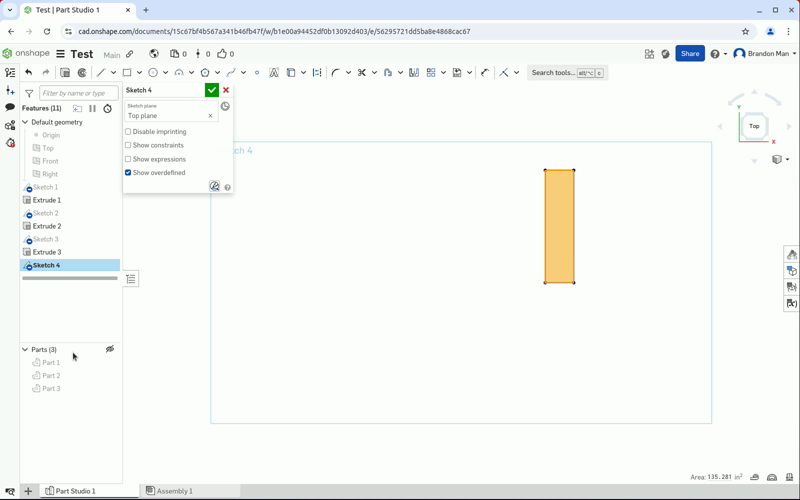
key(shift+e)
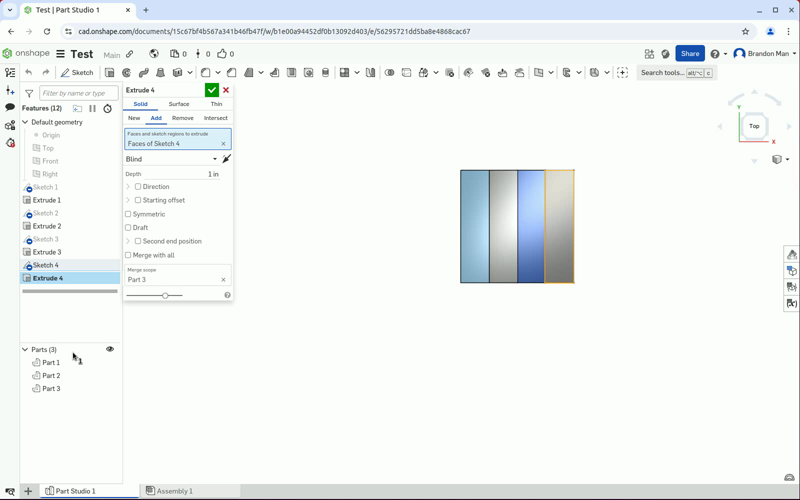
mouse_move(143, 106)
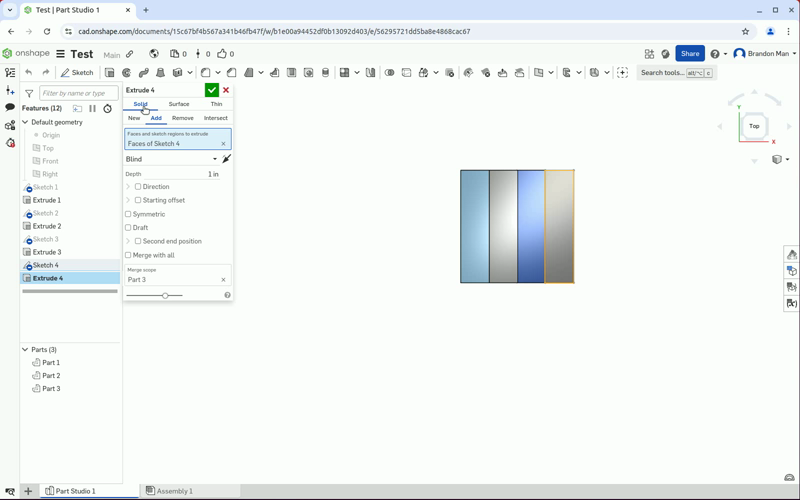
click(143, 106)
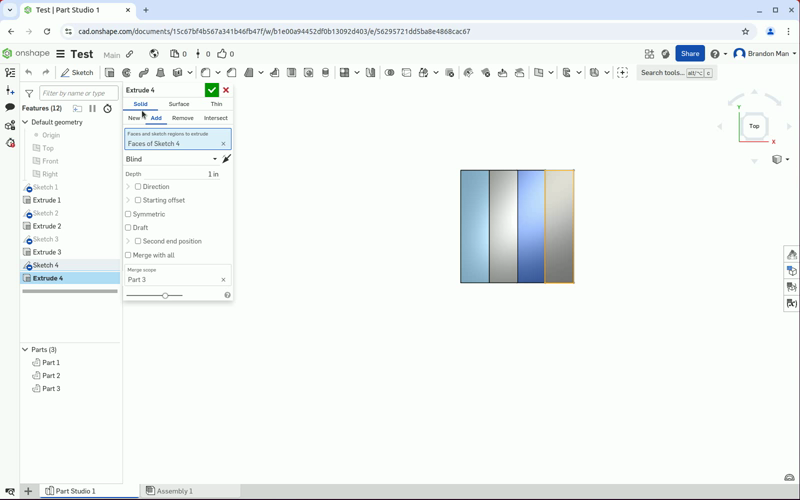
mouse_move(137, 120)
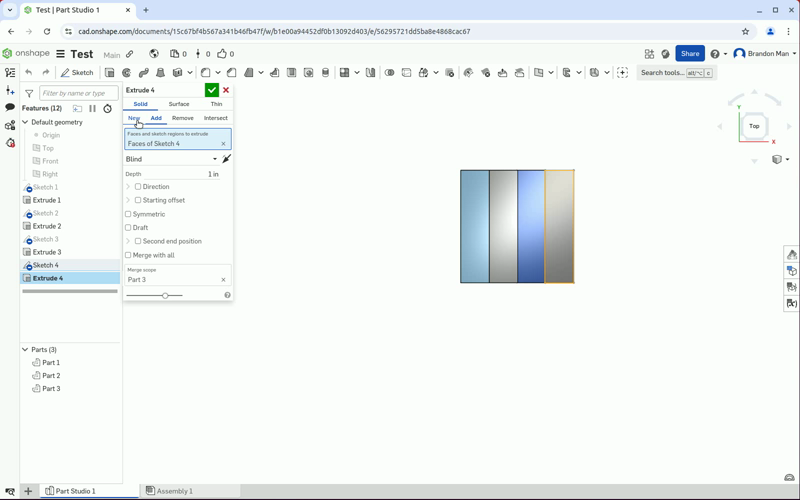
click(137, 120)
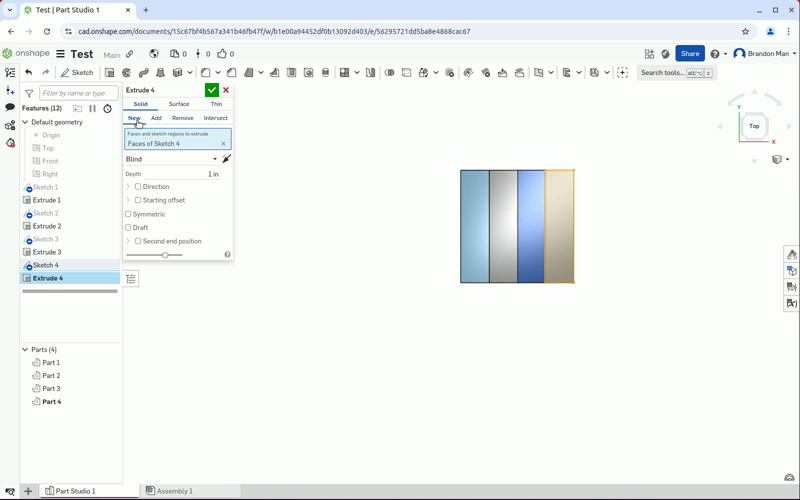
key(tab, 4)
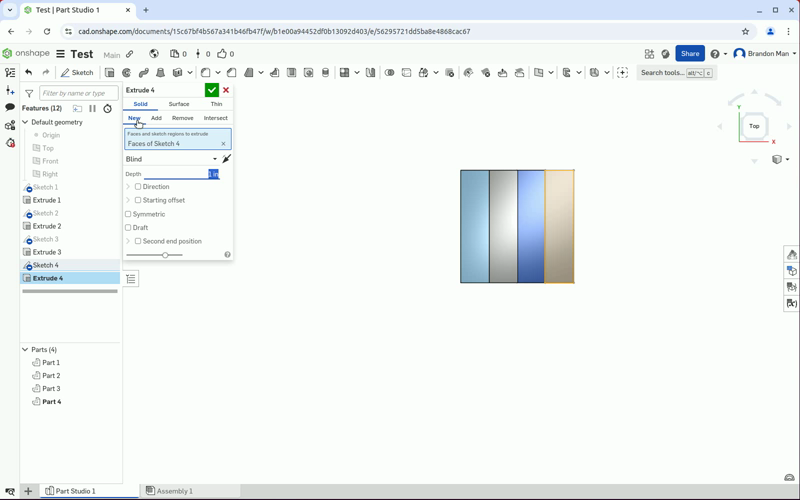
text(1.204)
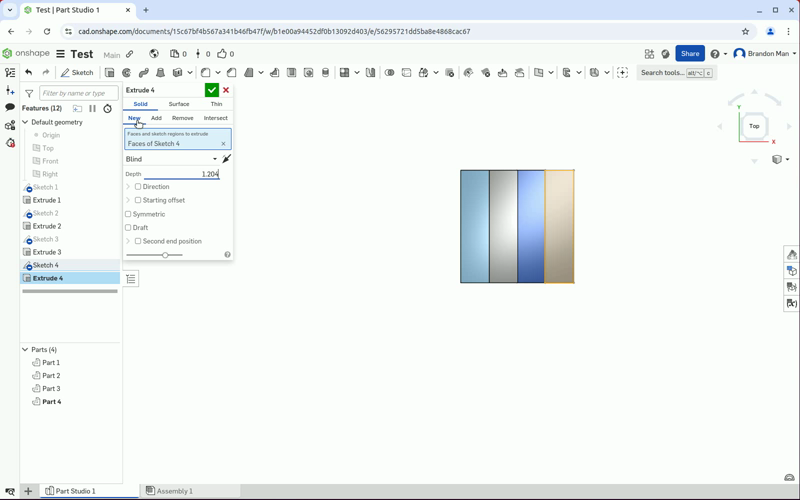
key(enter)
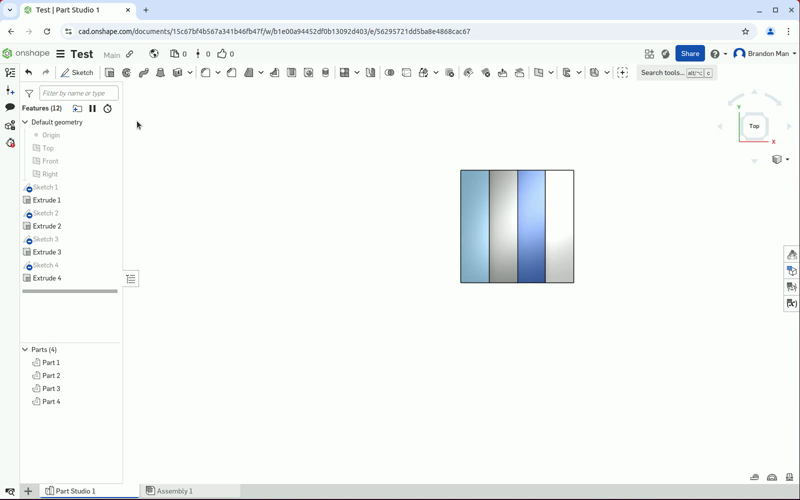
key(shift+h)
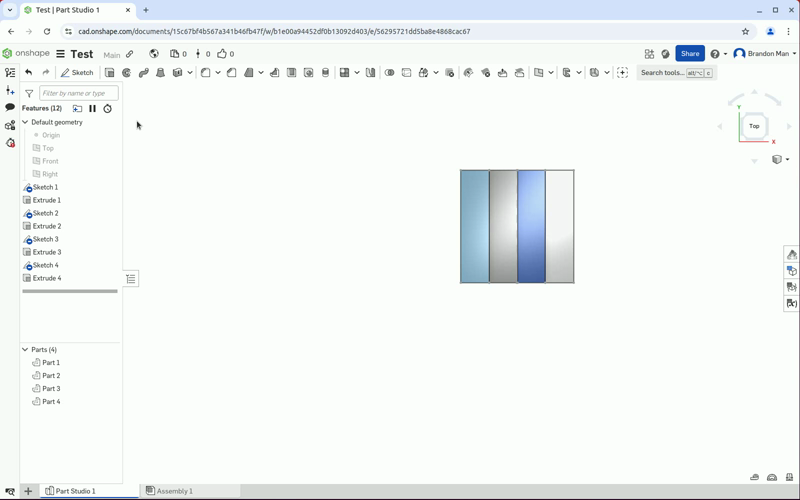
key(shift+h)
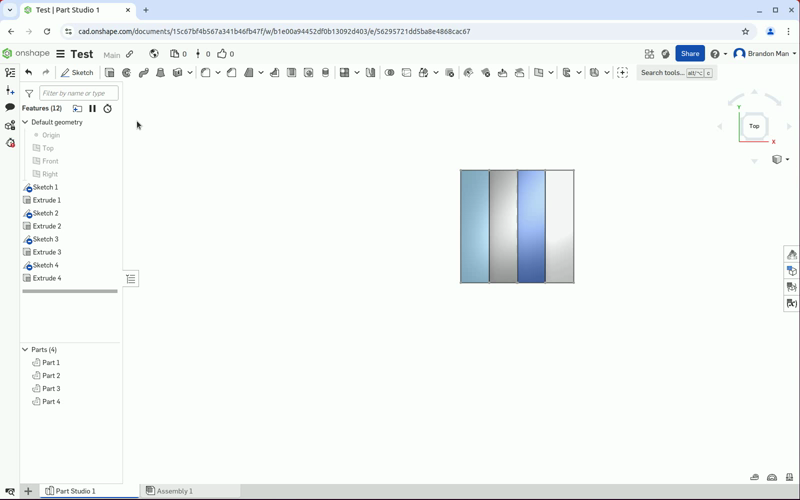
key(shift+7)
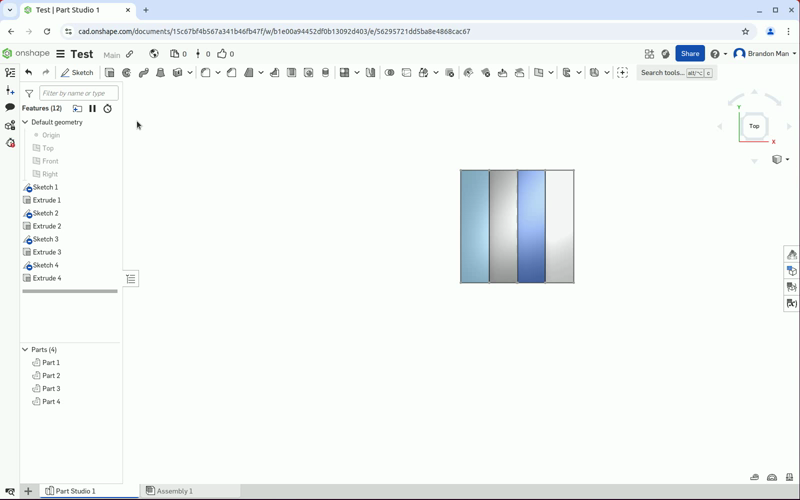
key(up, 3)
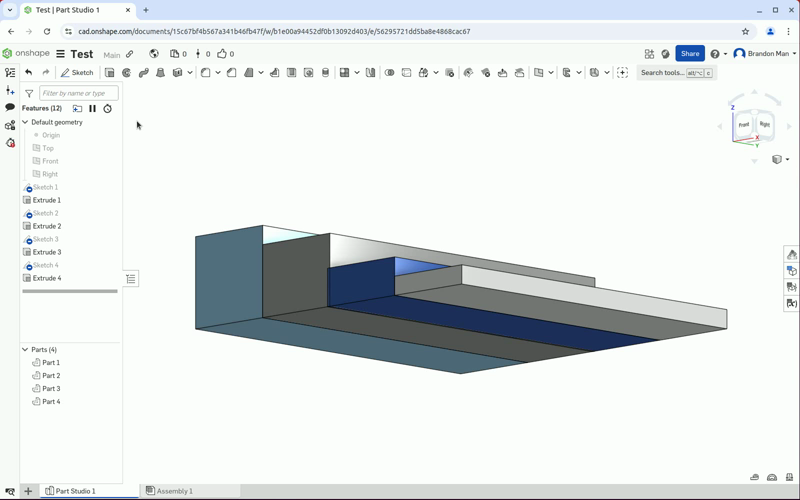
key(left, 3)
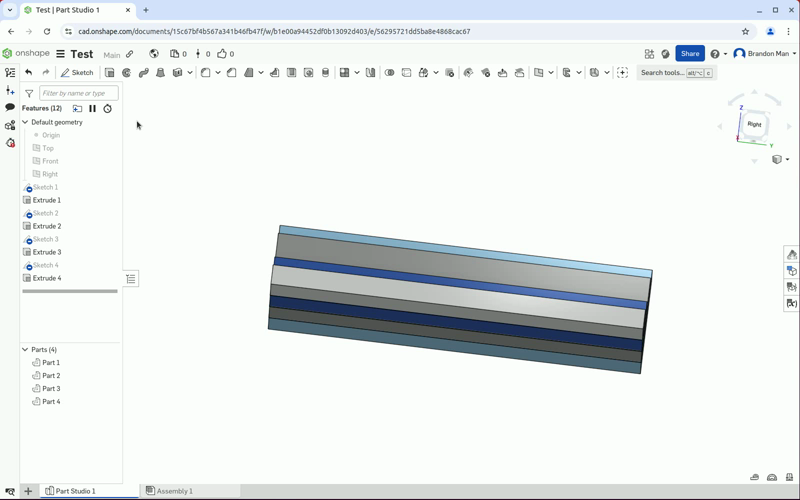
key(right, 3)
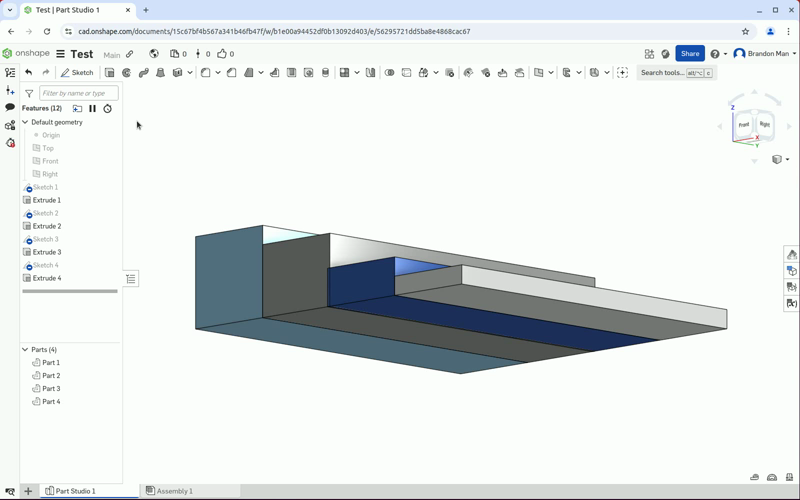
key(down, 3)
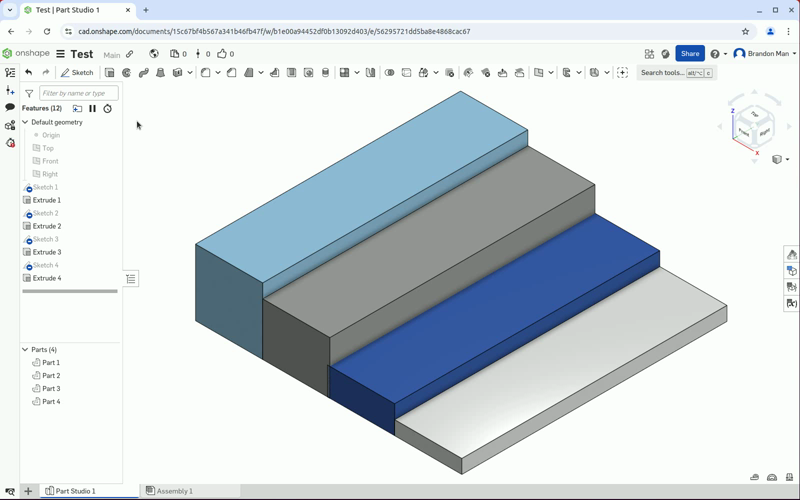
mouse_move(73, 189)
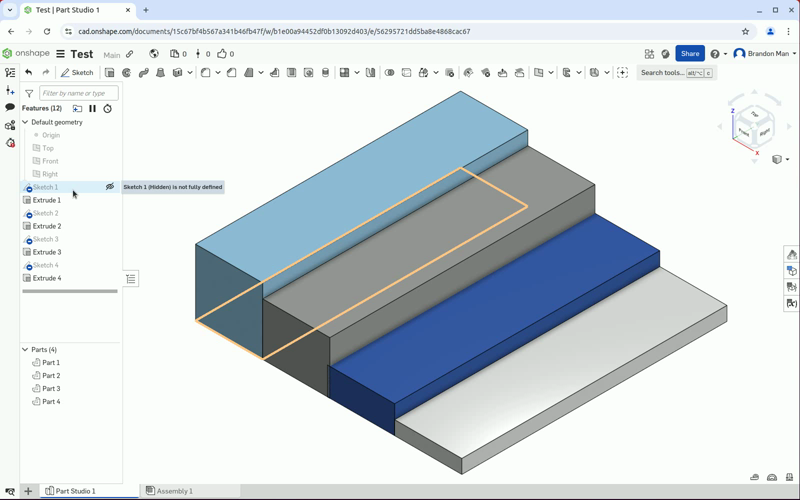
click(73, 189)